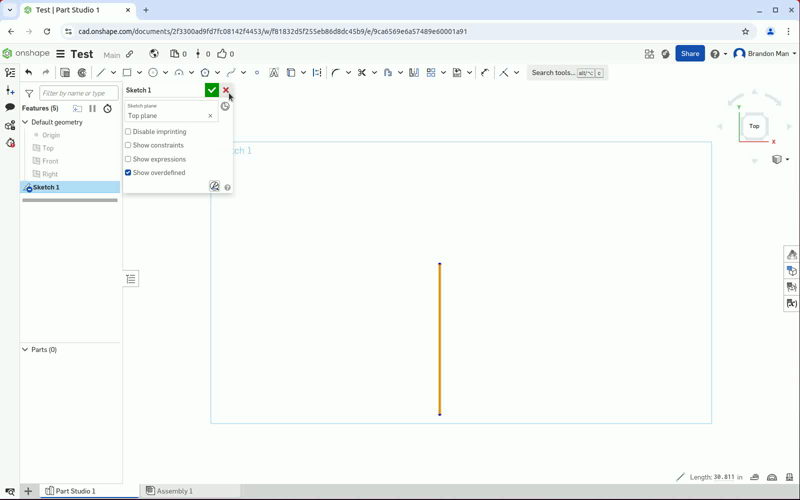
key(shift+h)
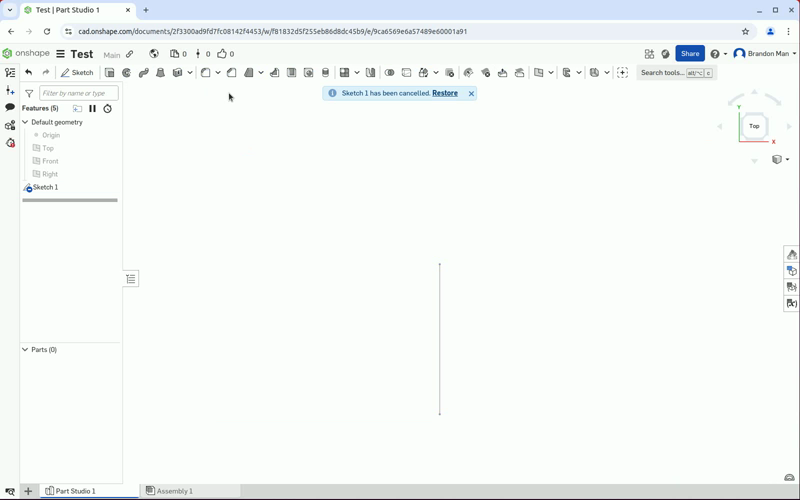
key(shift+s)
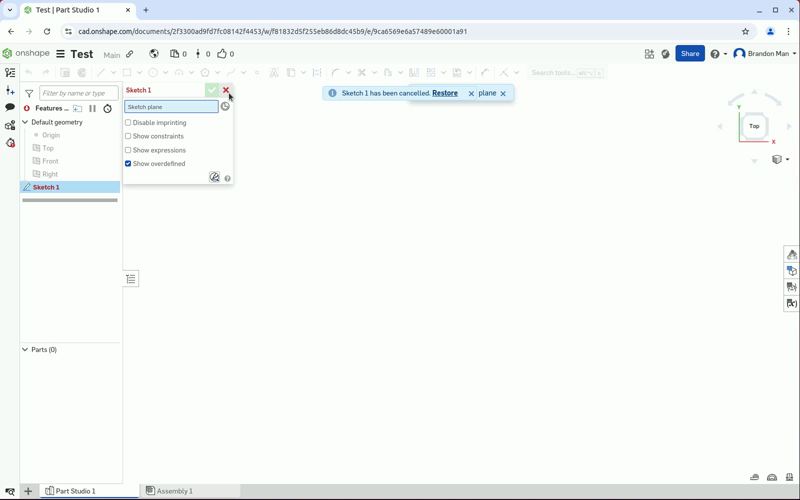
mouse_move(73, 150)
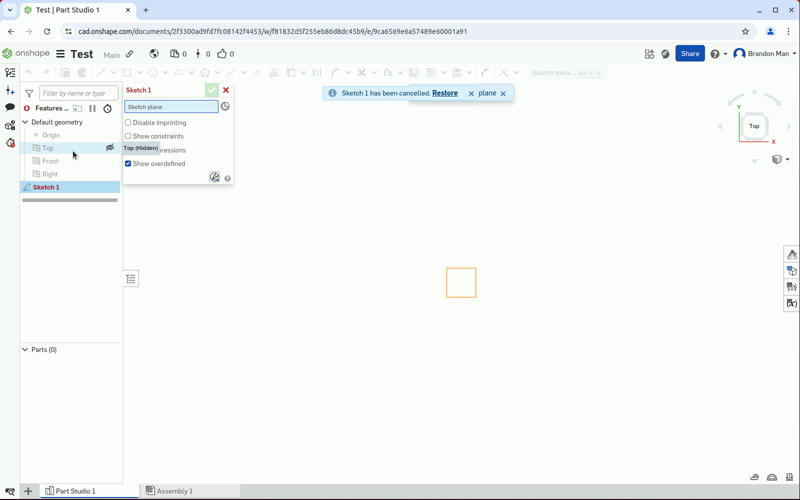
click(73, 150)
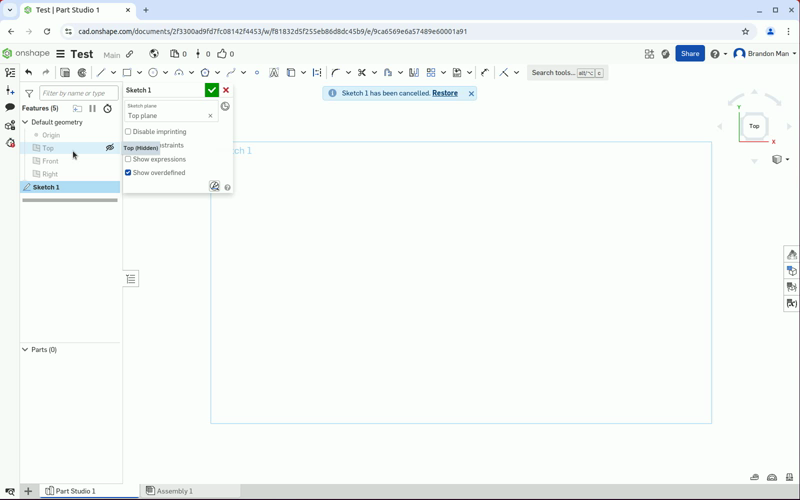
mouse_move(73, 352)
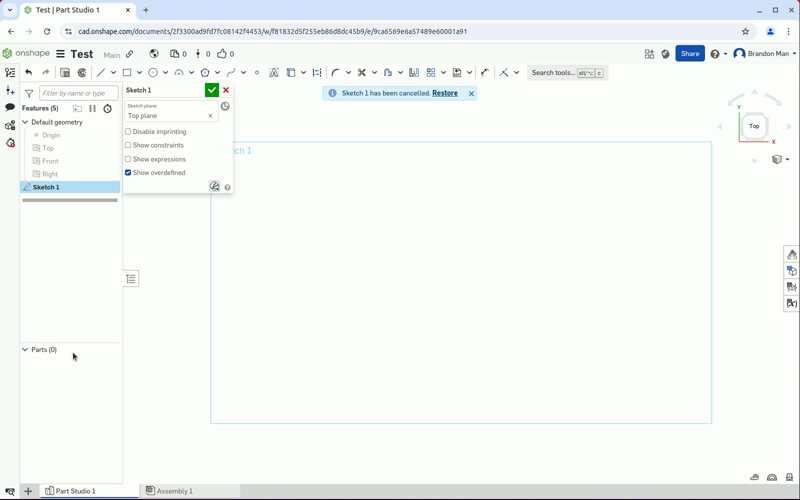
key(y)
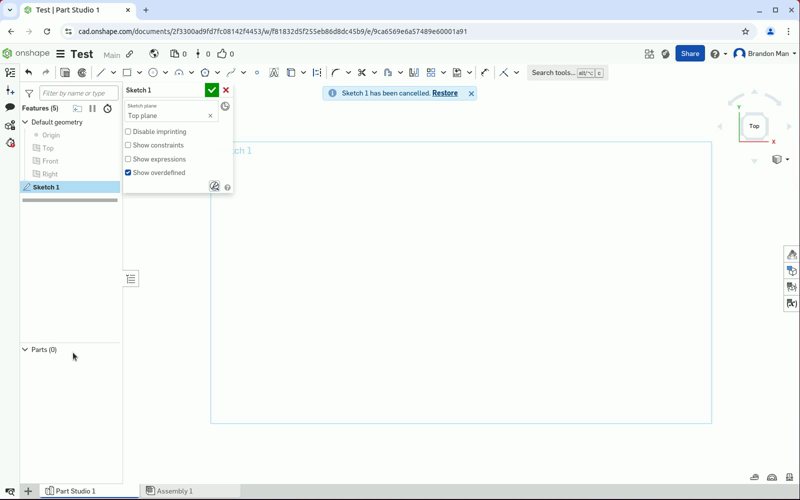
key(l)
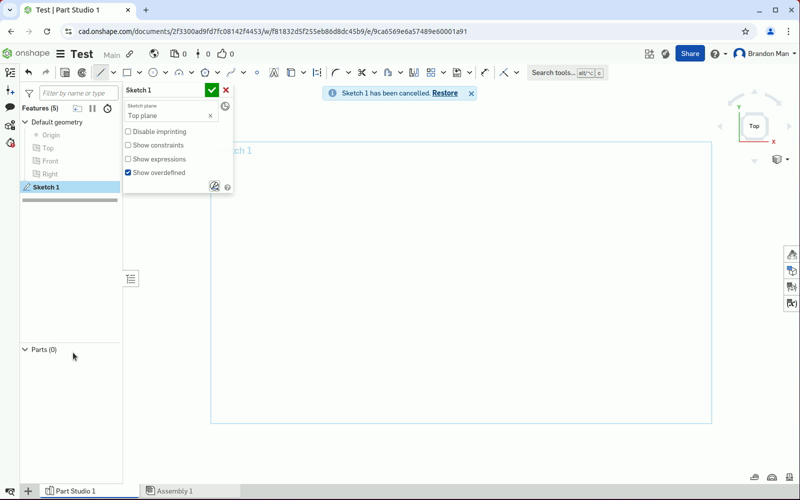
key_down(shift)
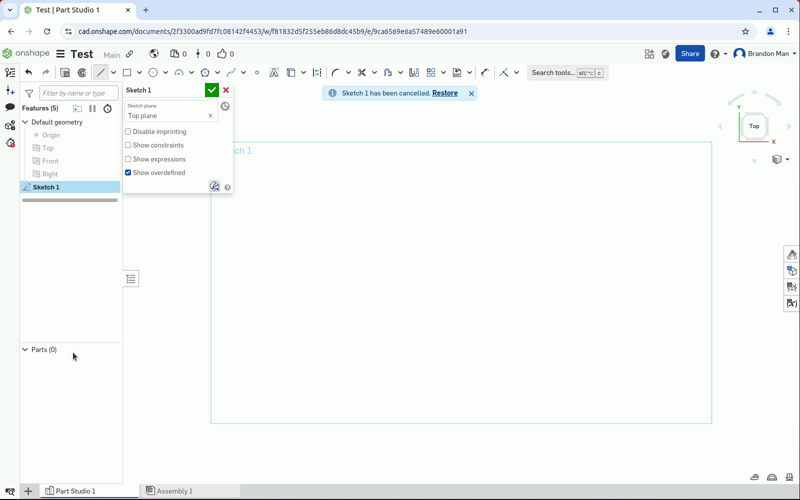
mouse_move(348, 329)
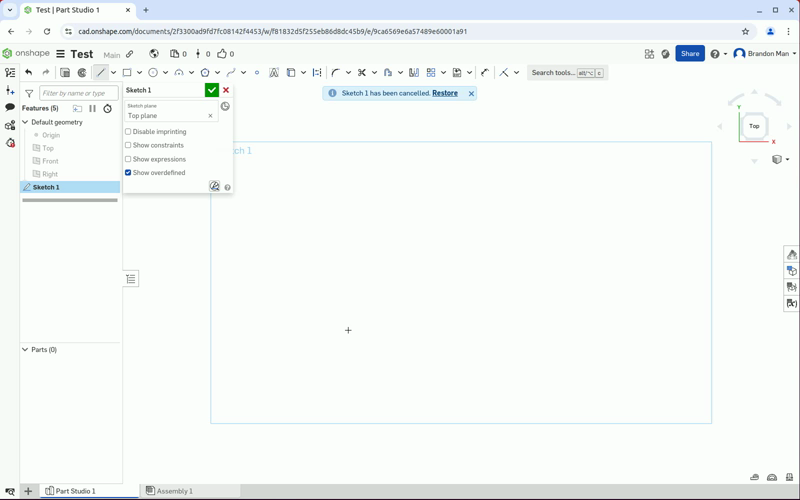
click(348, 329)
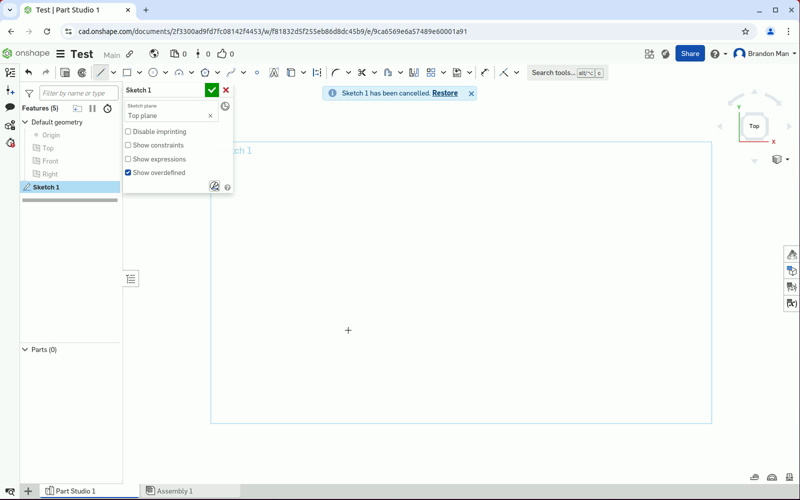
key_up(shift)
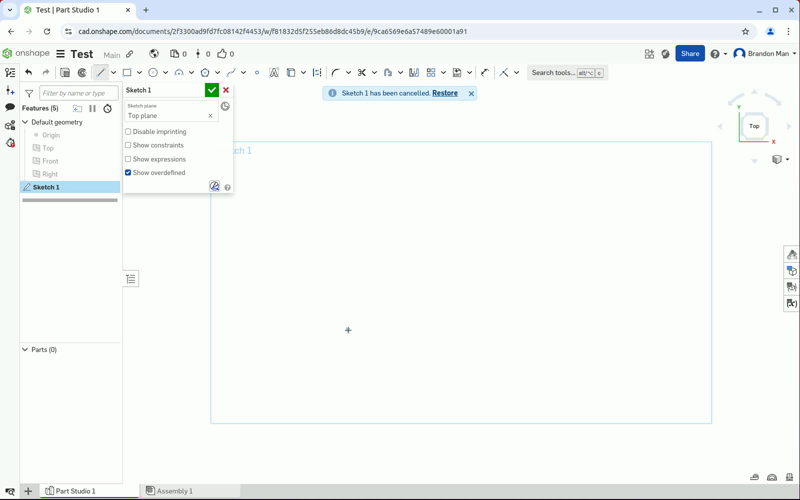
key_down(shift)
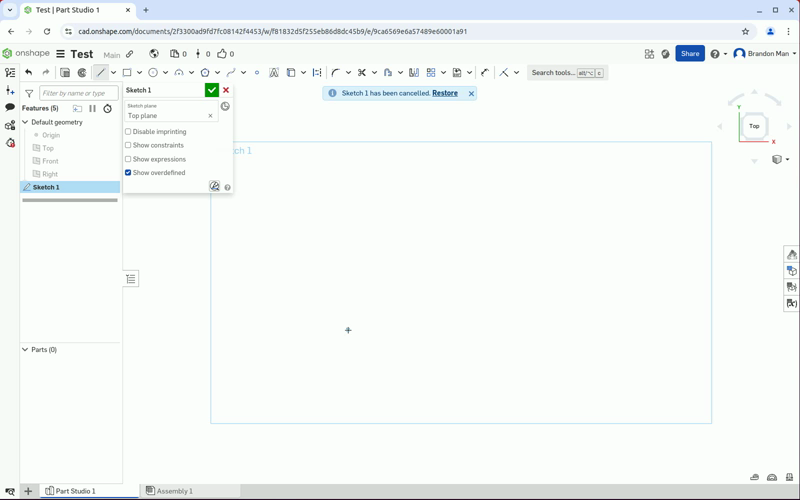
mouse_move(572, 329)
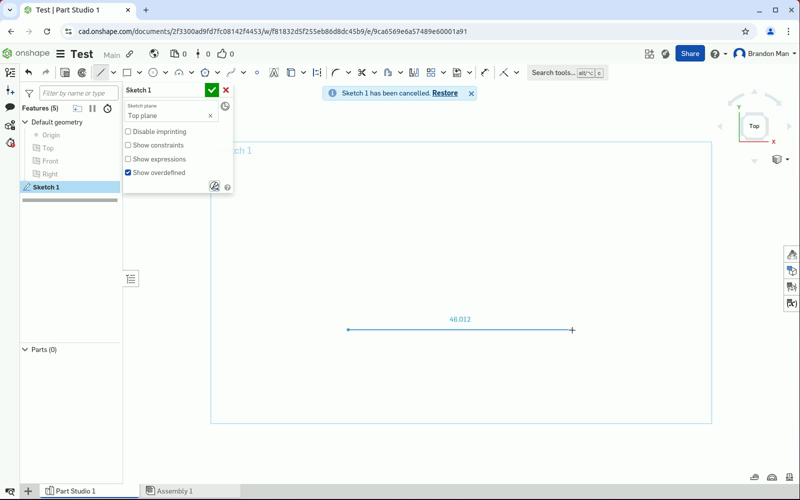
click(572, 329)
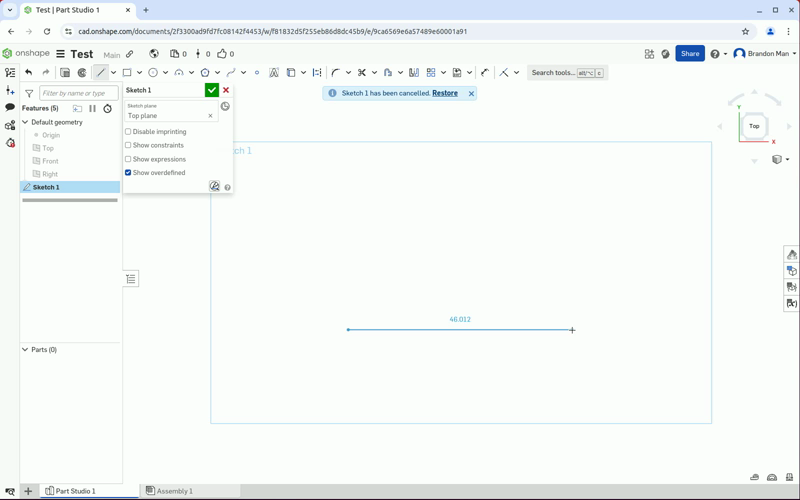
key_up(shift)
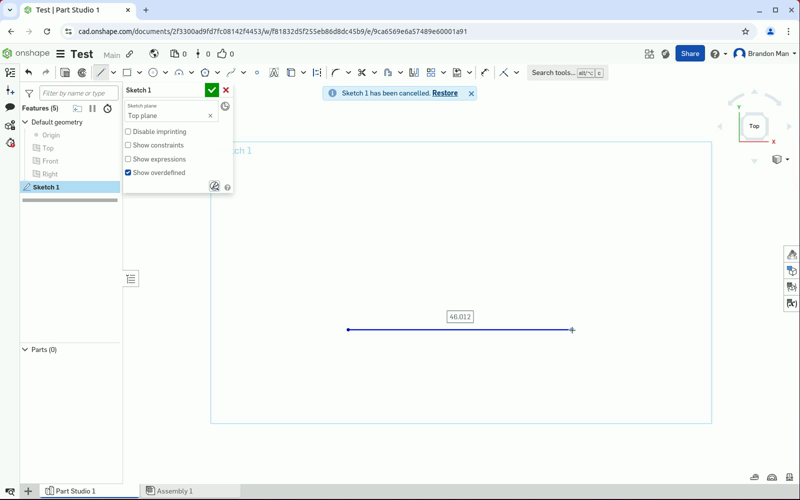
key_down(shift)
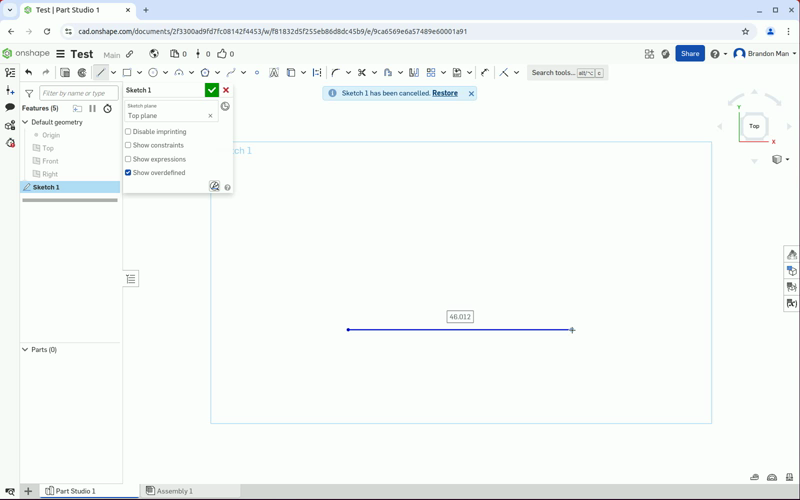
mouse_move(572, 235)
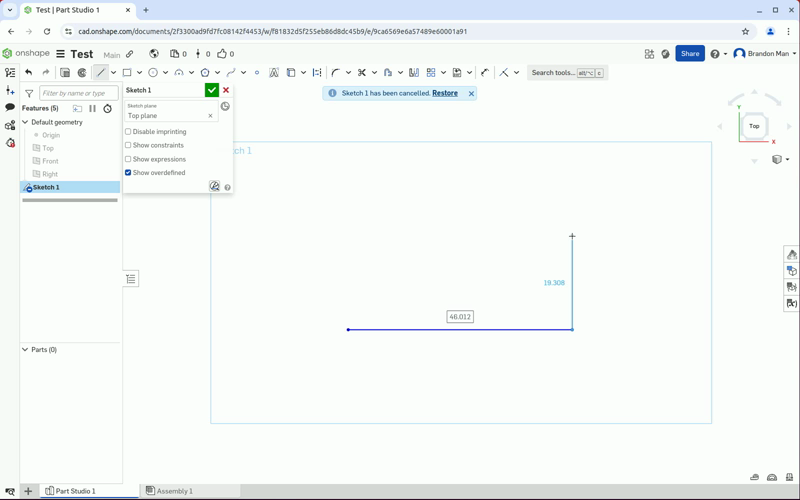
click(572, 235)
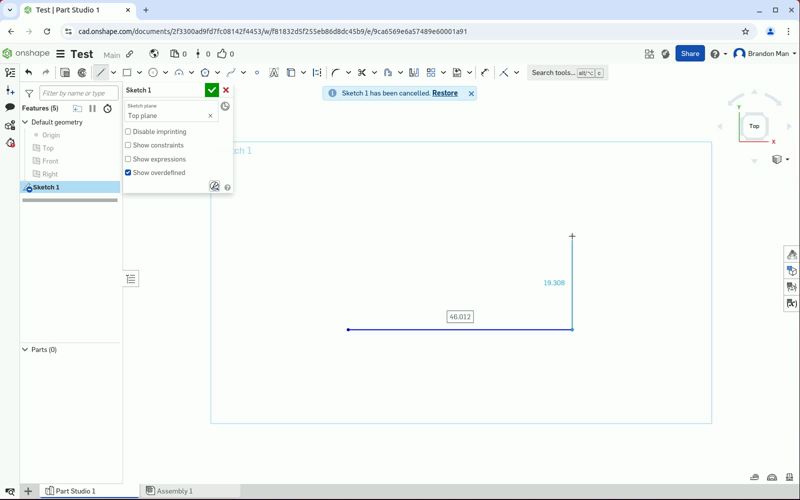
key_up(shift)
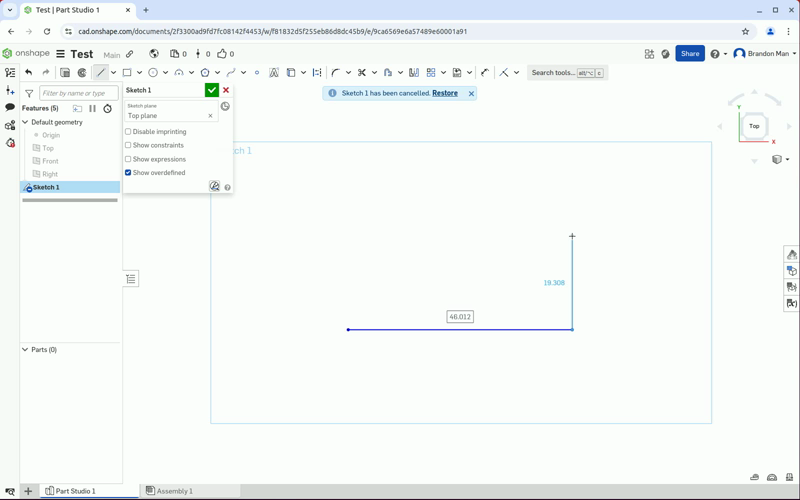
key_down(shift)
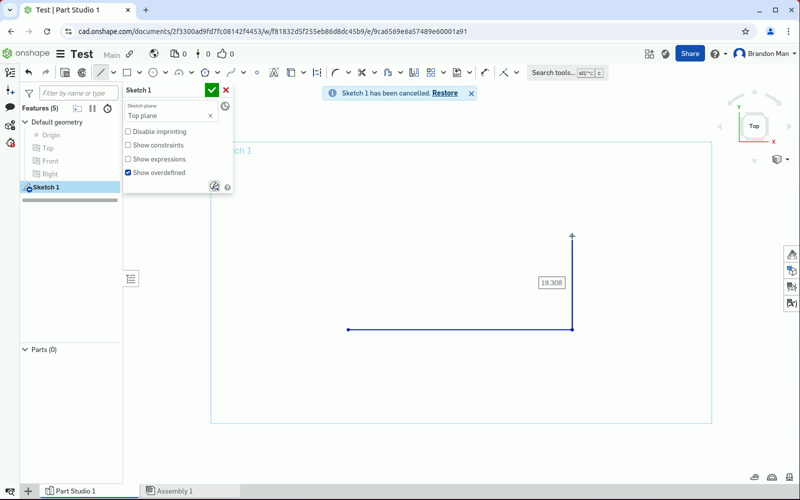
mouse_move(348, 235)
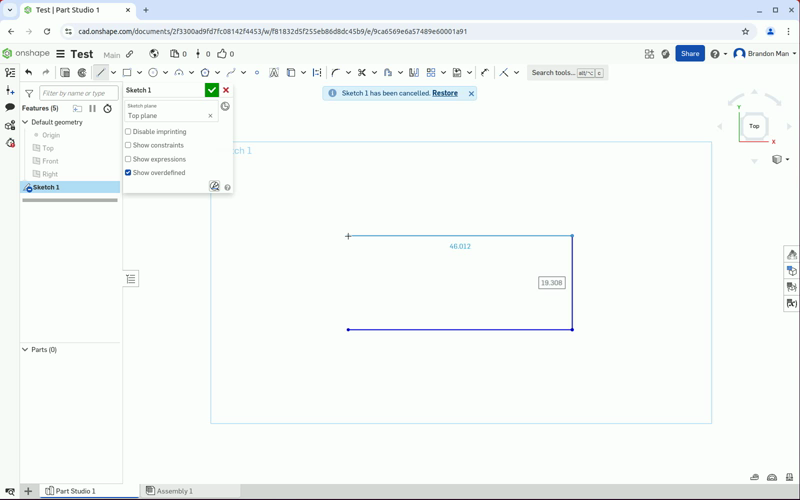
click(348, 235)
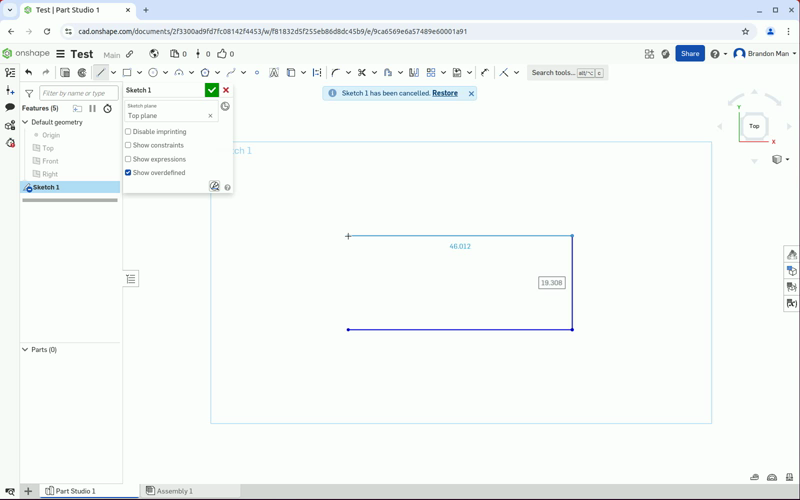
key_up(shift)
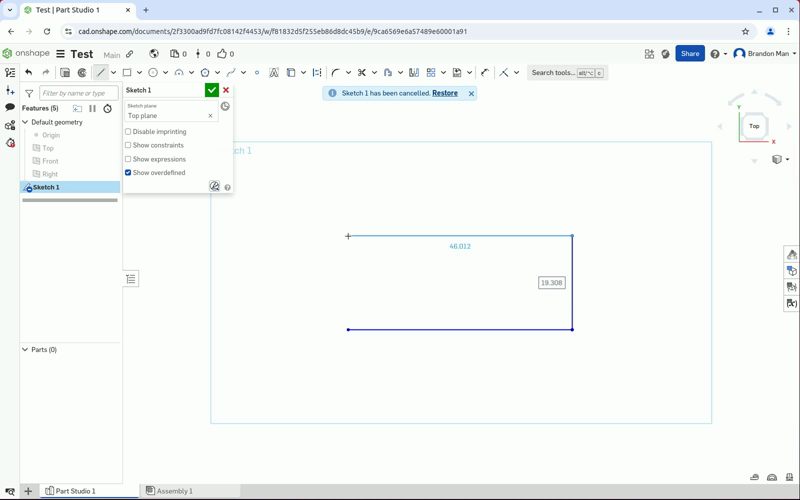
key_down(shift)
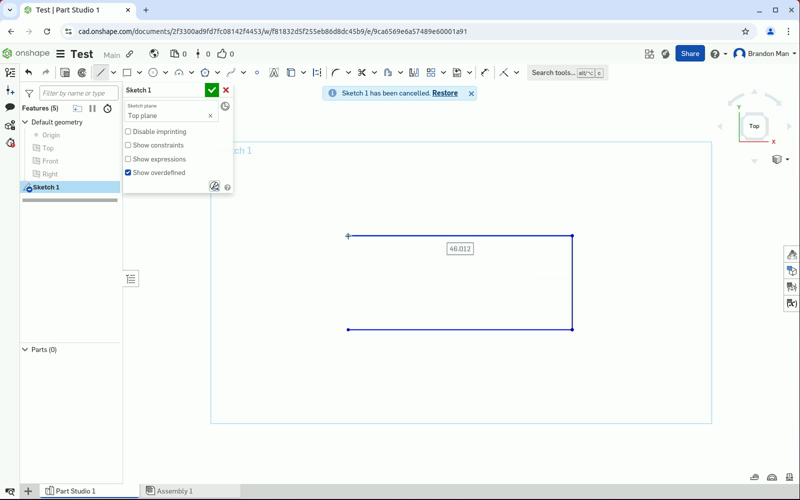
mouse_move(348, 329)
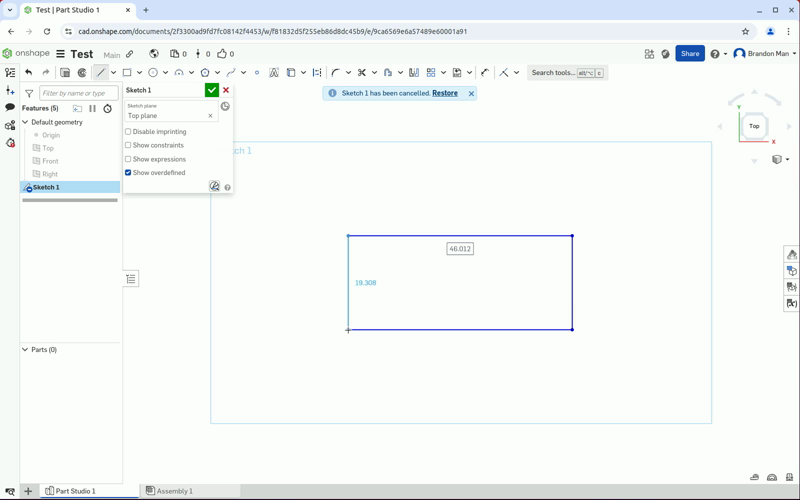
key_up(shift)
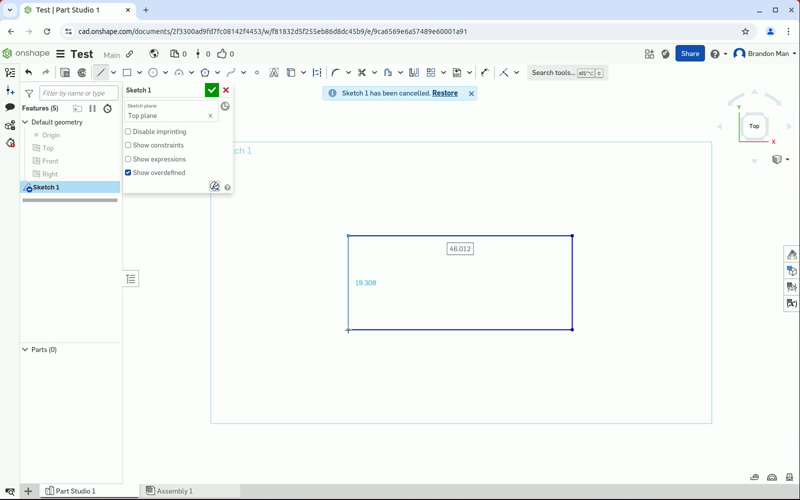
click(348, 329)
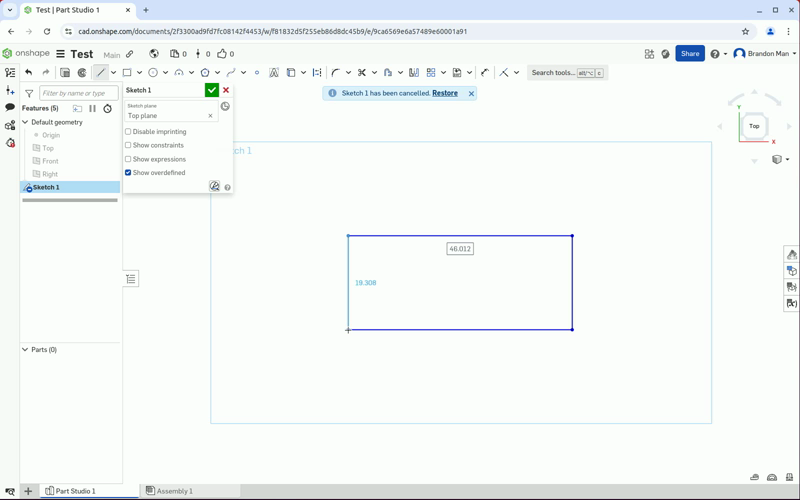
key(esc)
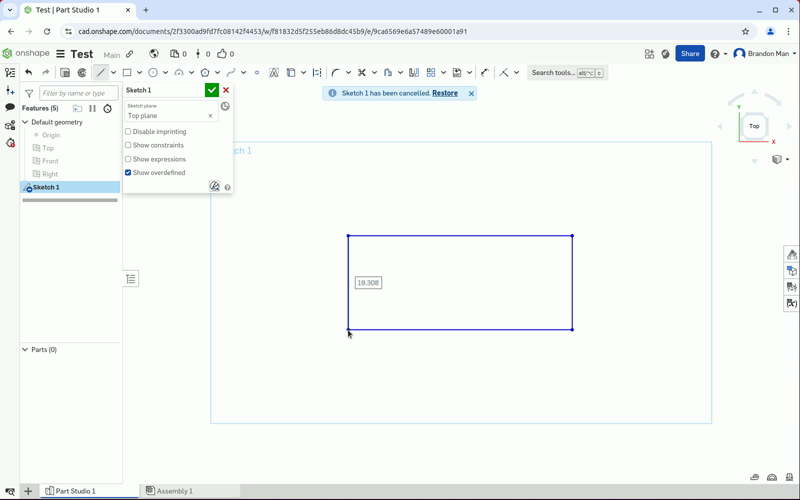
key(l)
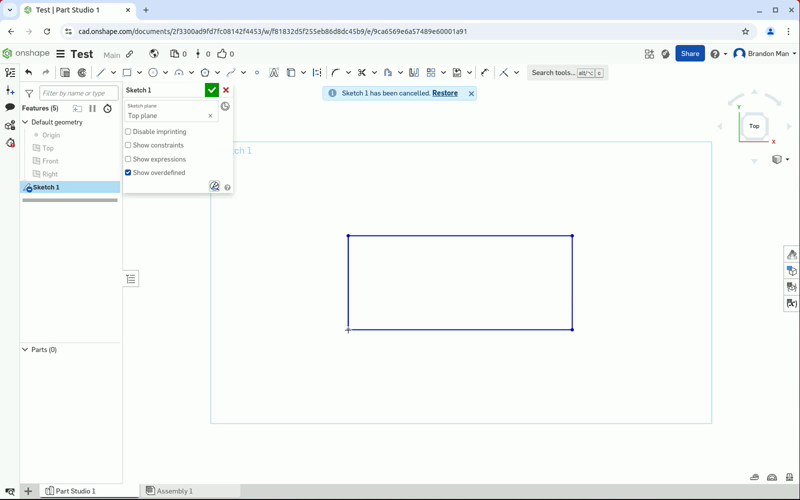
key_down(shift)
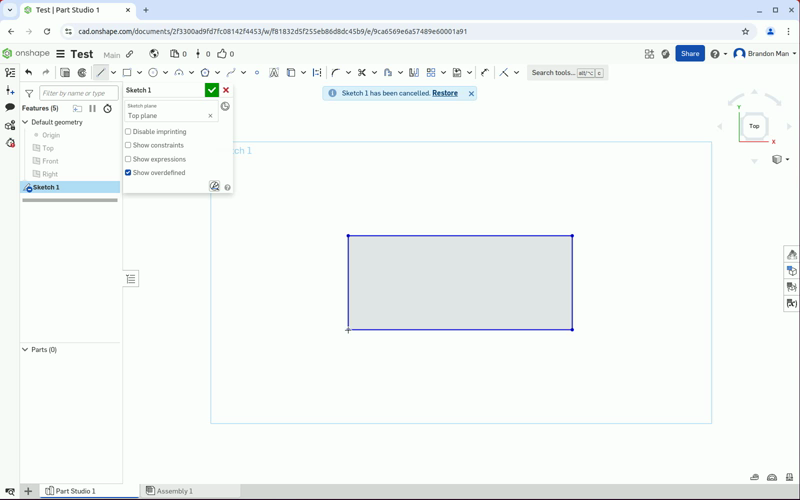
mouse_move(353, 324)
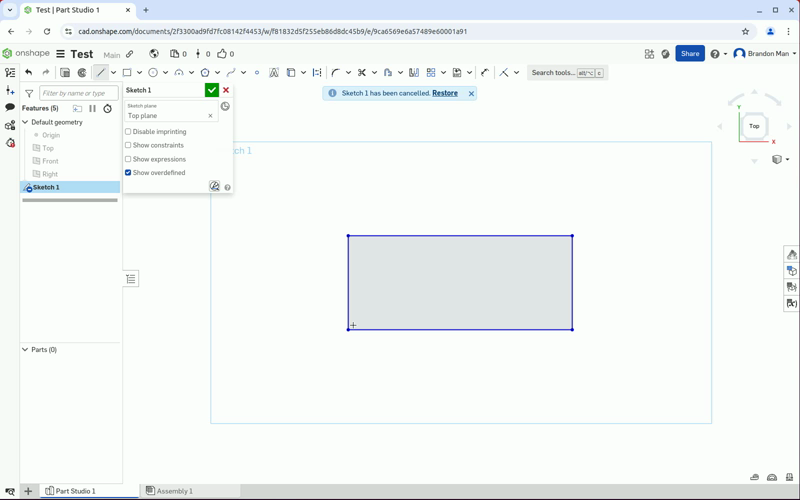
click(353, 324)
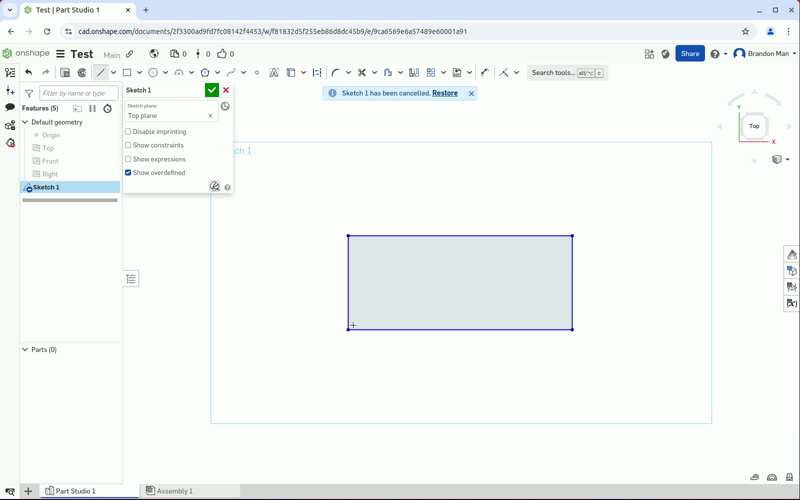
key_up(shift)
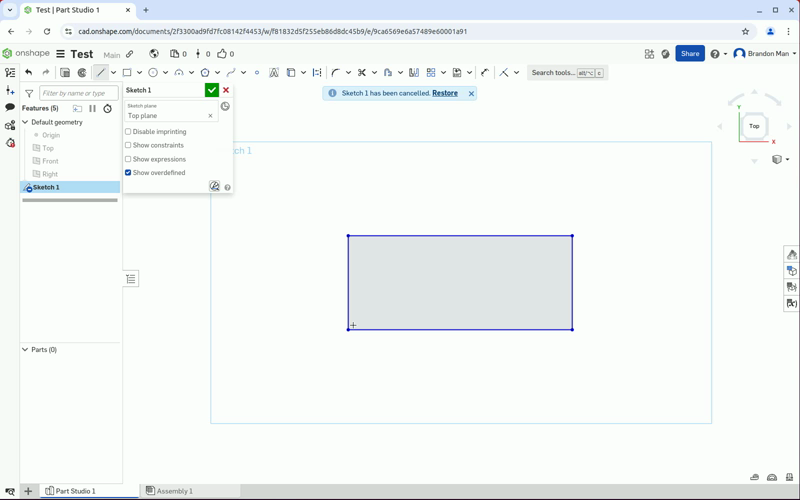
key_down(shift)
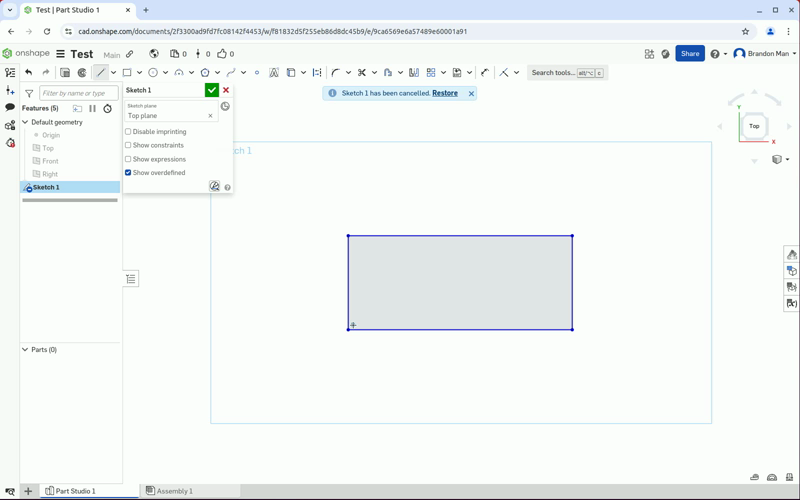
mouse_move(456, 324)
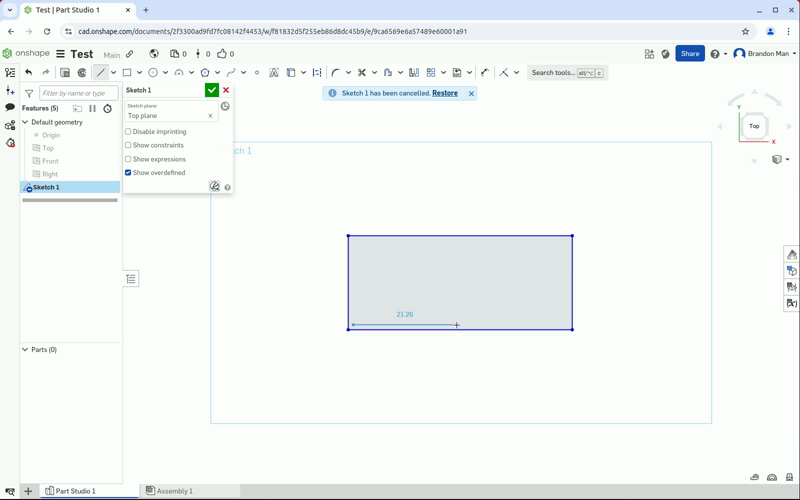
click(456, 324)
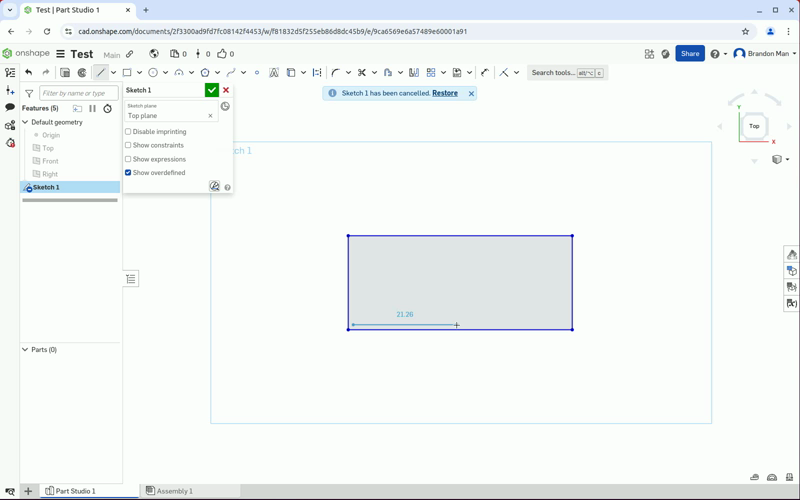
key_up(shift)
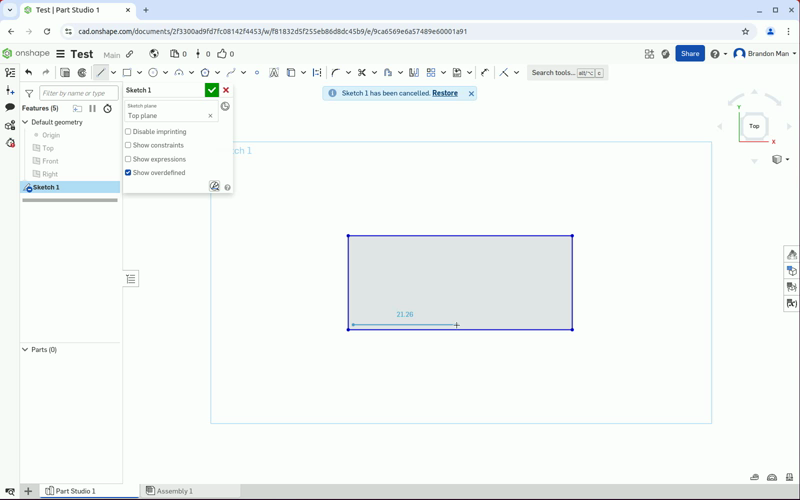
key_down(shift)
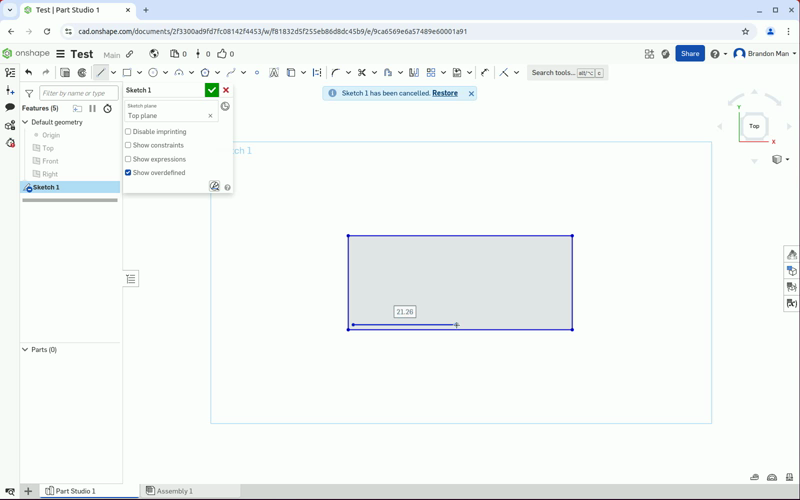
mouse_move(486, 324)
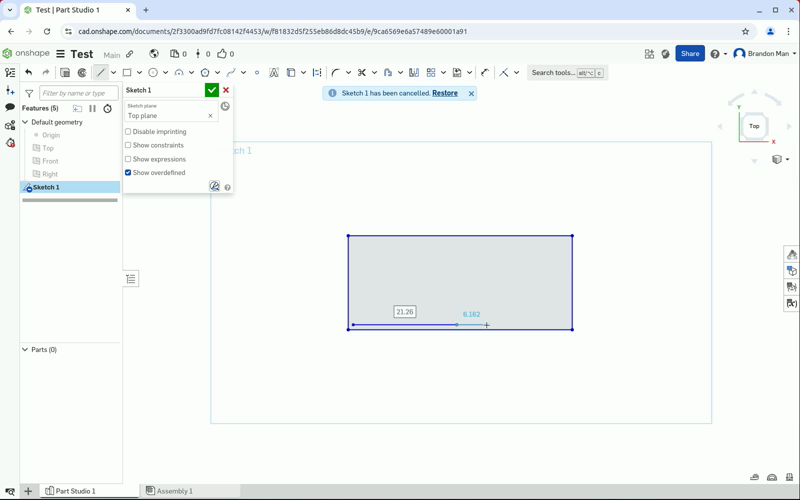
mouse_move(461, 324)
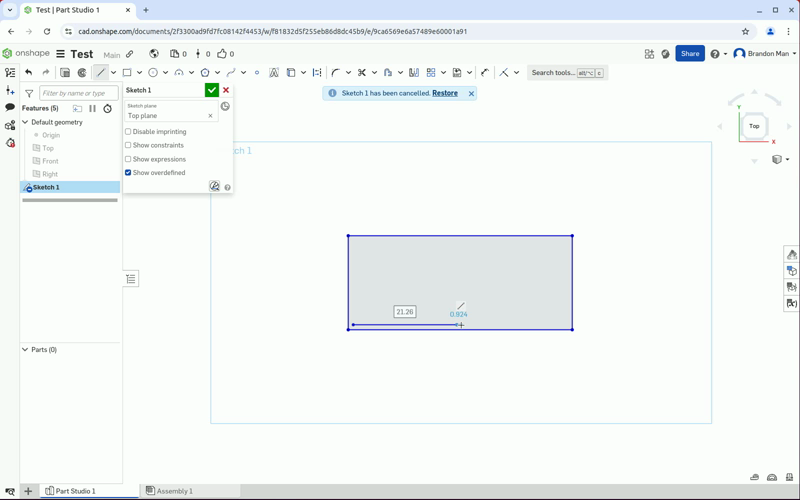
scroll(6)
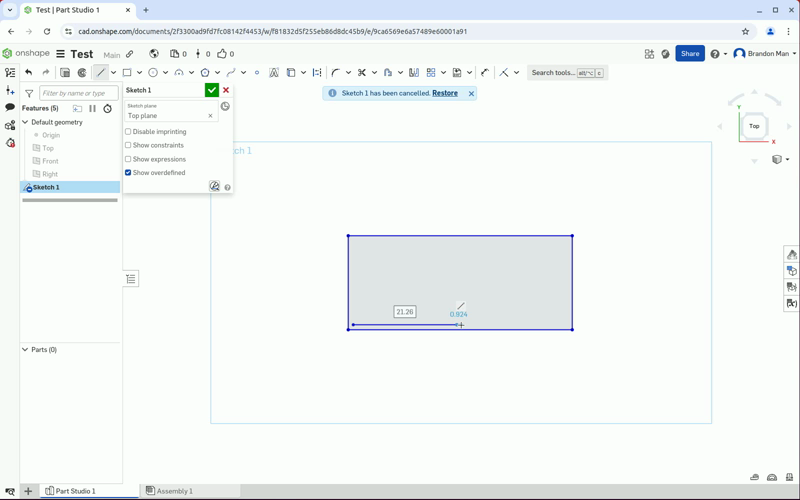
scroll(6)
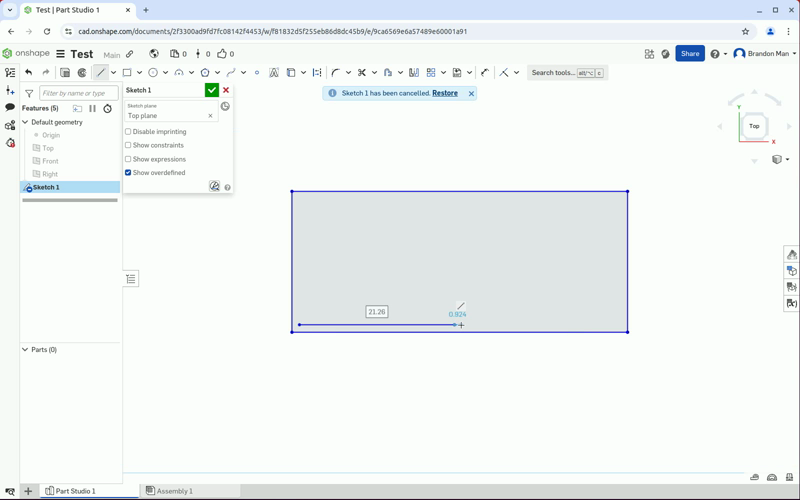
scroll(6)
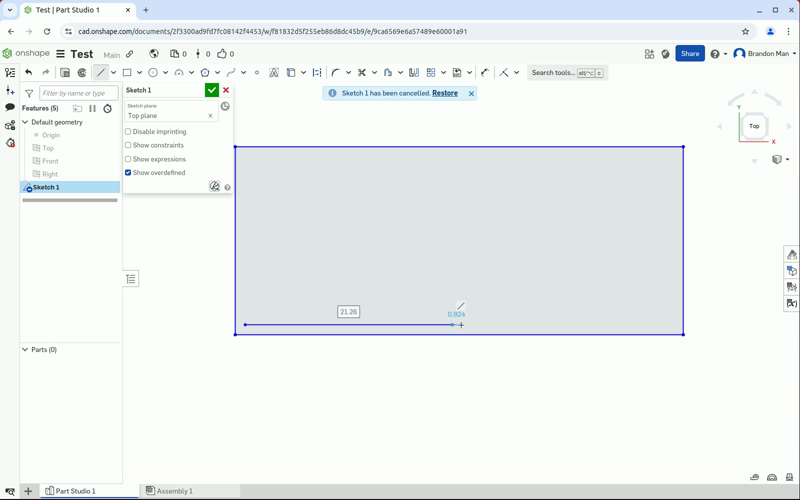
scroll(6)
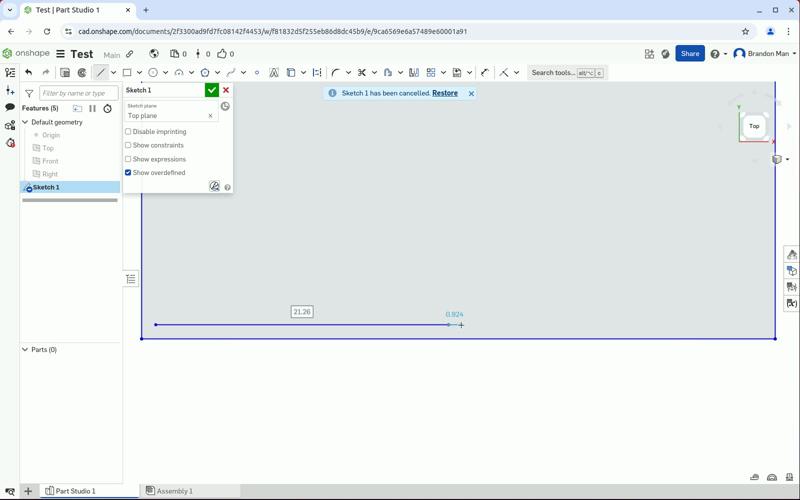
scroll(6)
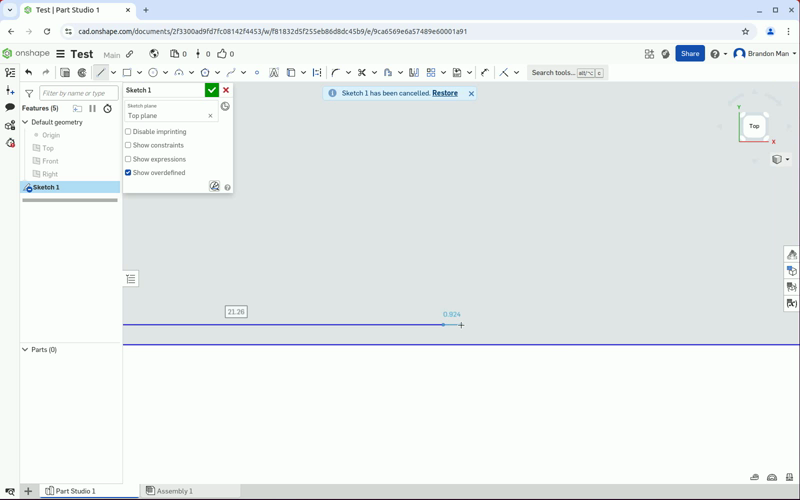
scroll(6)
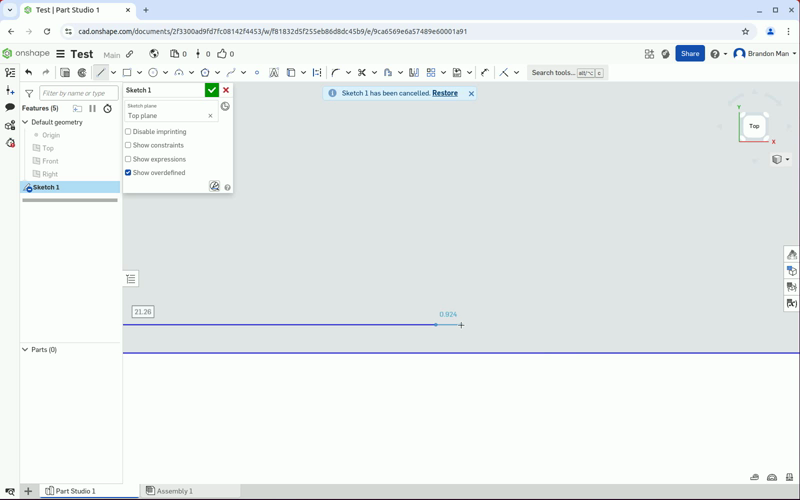
scroll(6)
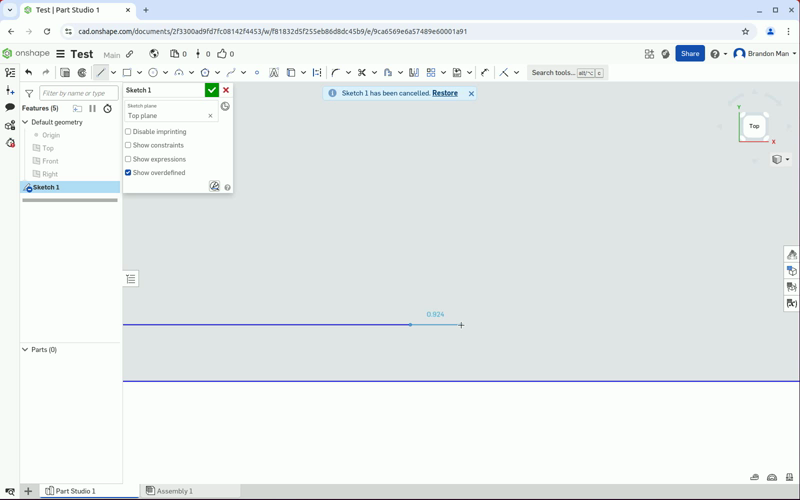
click(461, 324)
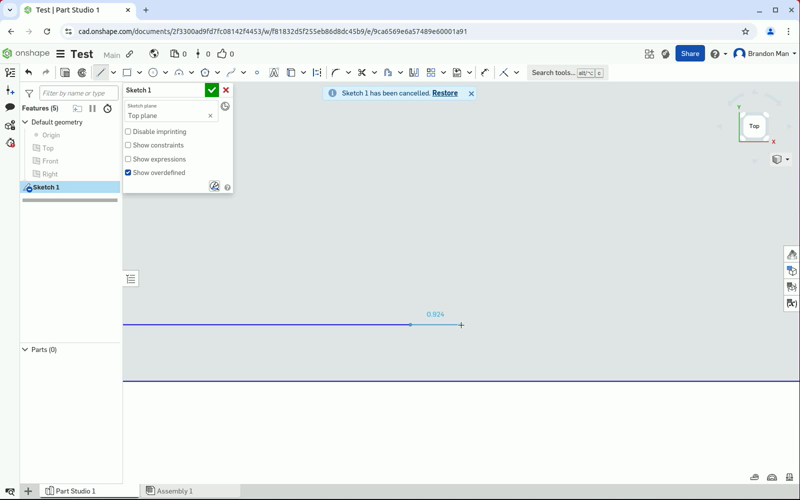
scroll(-6)
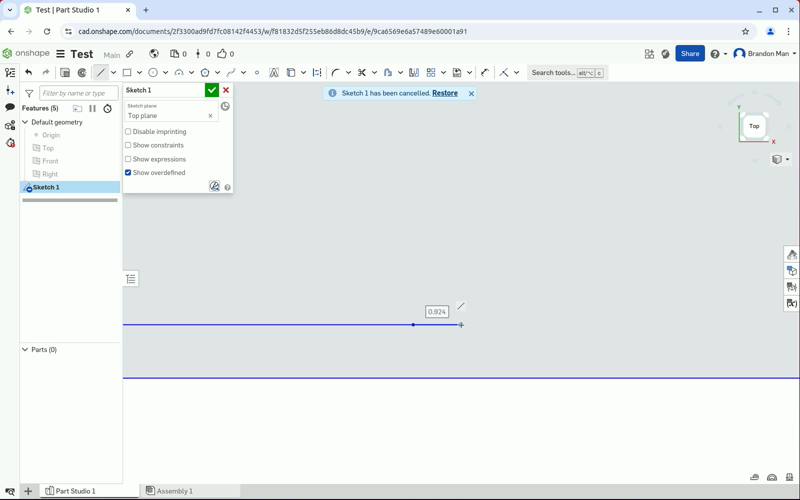
scroll(-6)
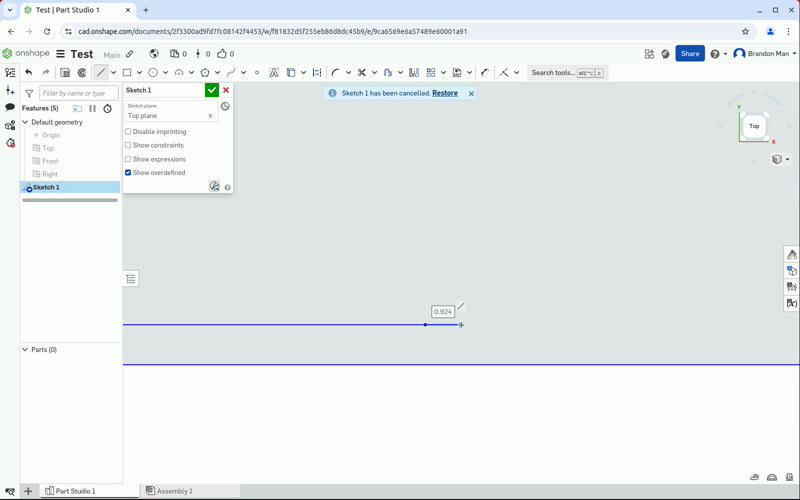
scroll(-6)
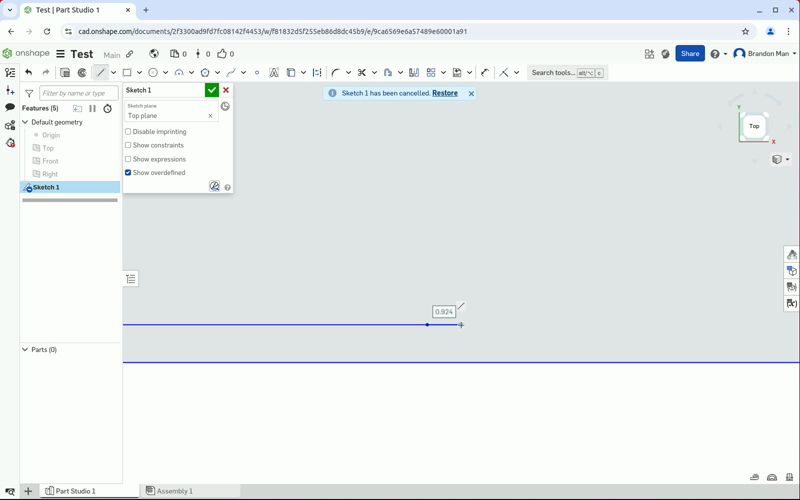
scroll(-6)
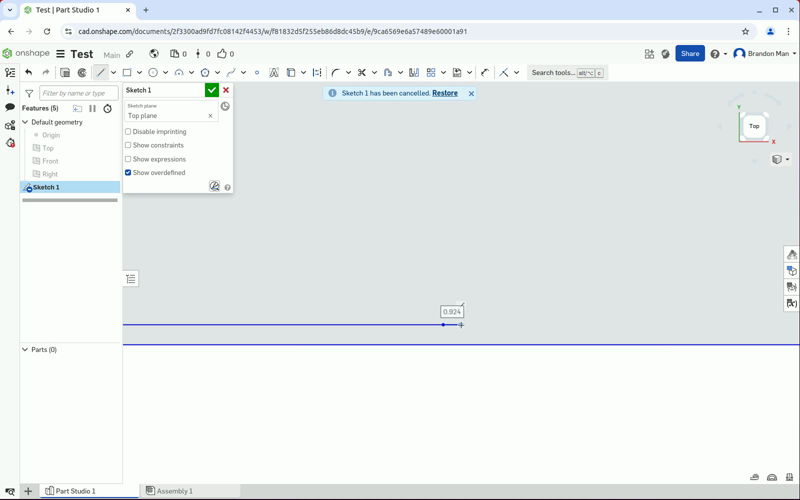
scroll(-6)
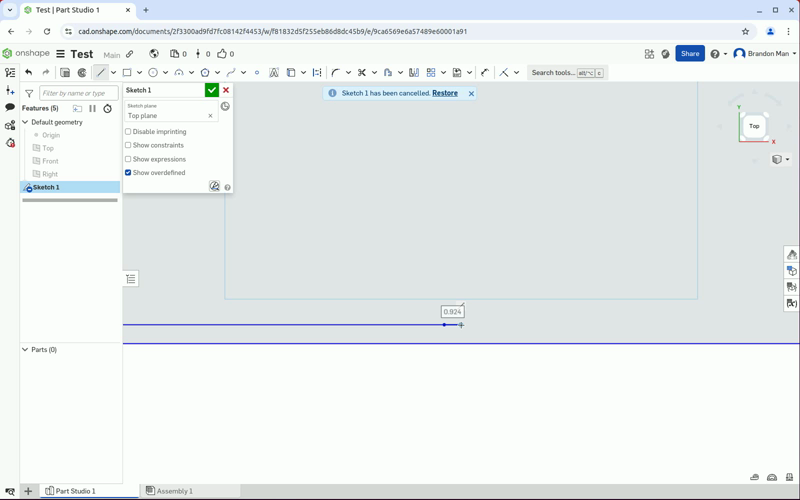
scroll(-6)
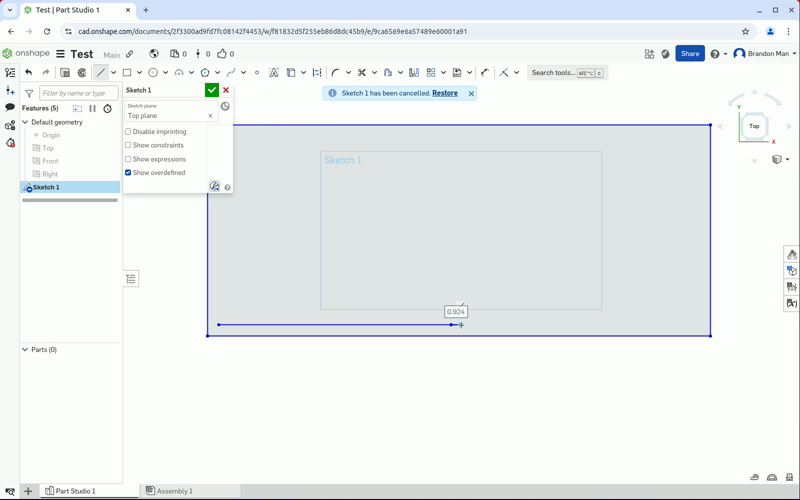
scroll(-6)
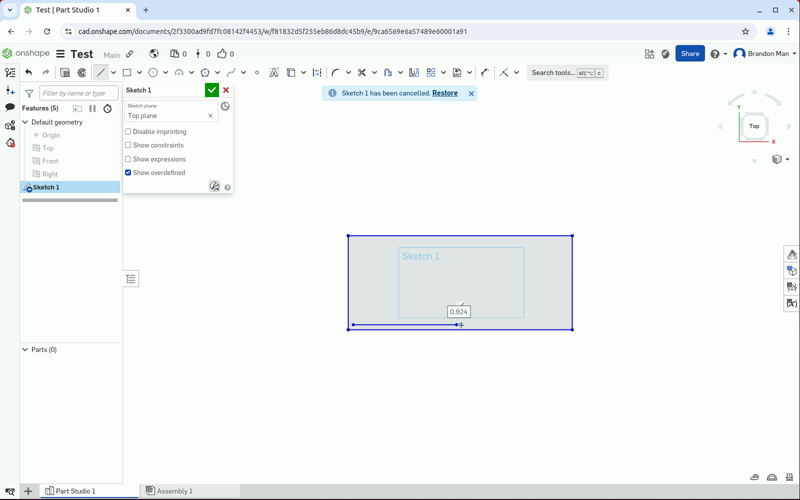
key_up(shift)
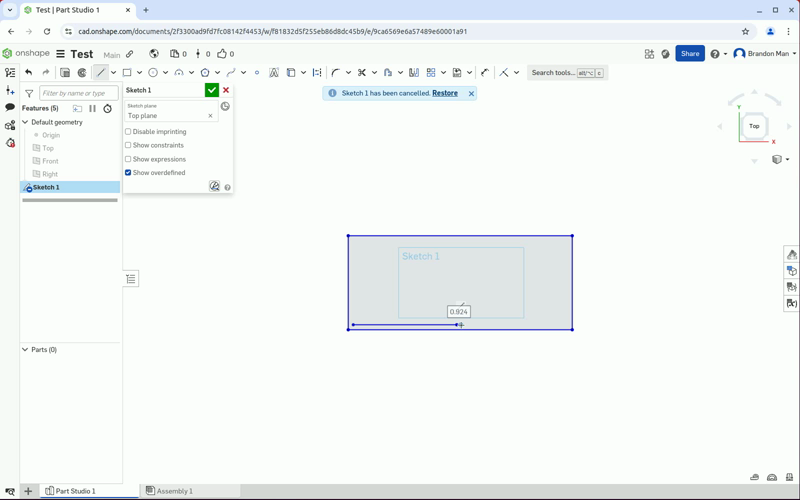
key_down(shift)
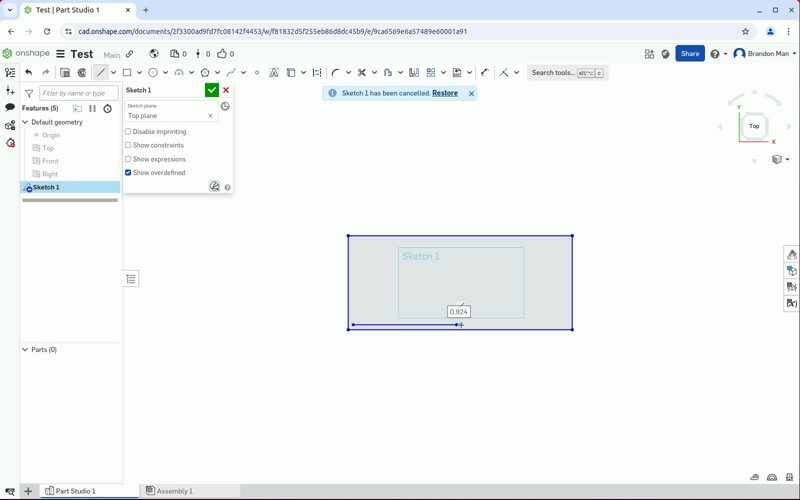
mouse_move(567, 324)
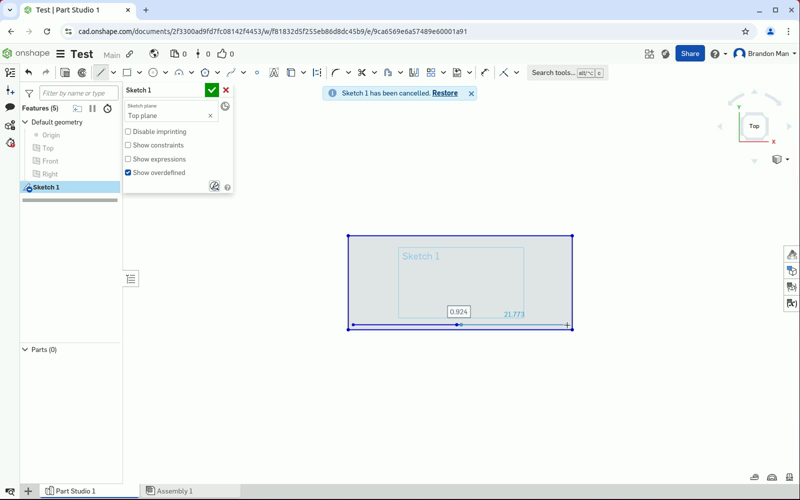
click(567, 324)
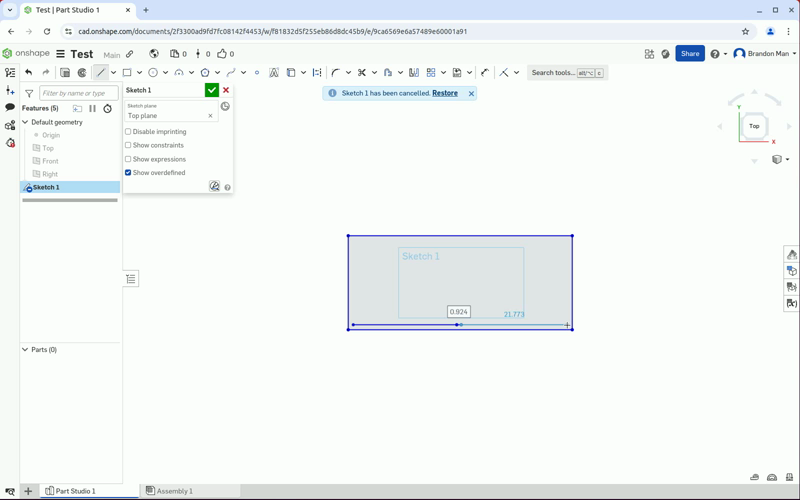
key_up(shift)
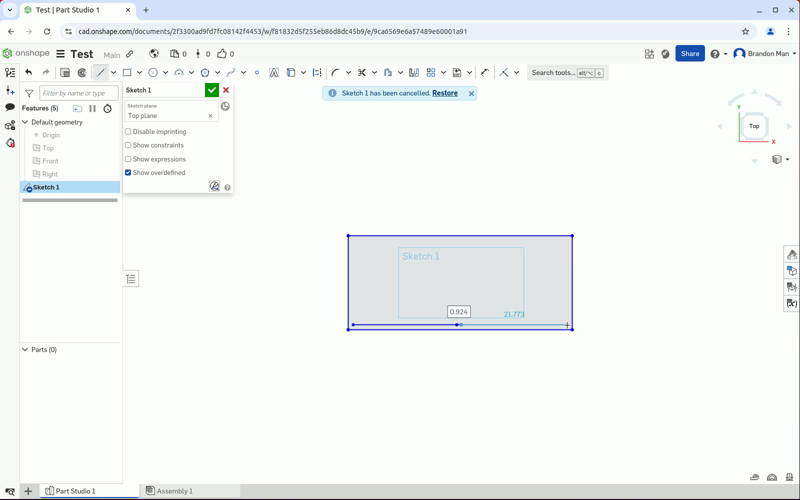
key_down(shift)
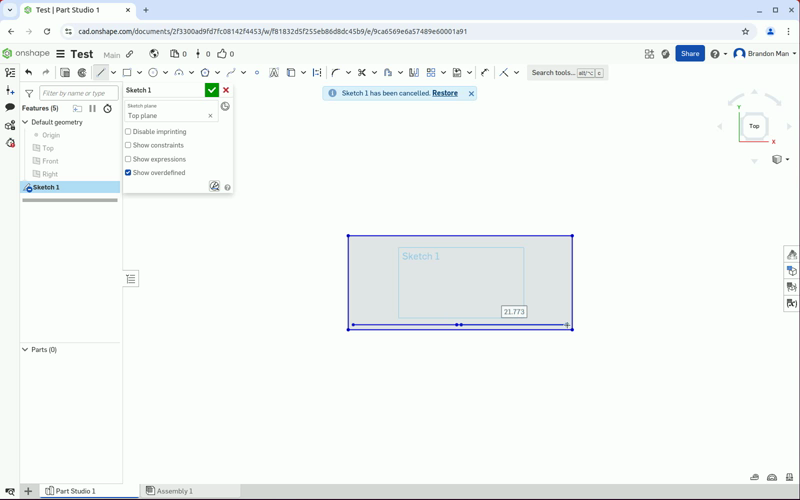
mouse_move(589, 324)
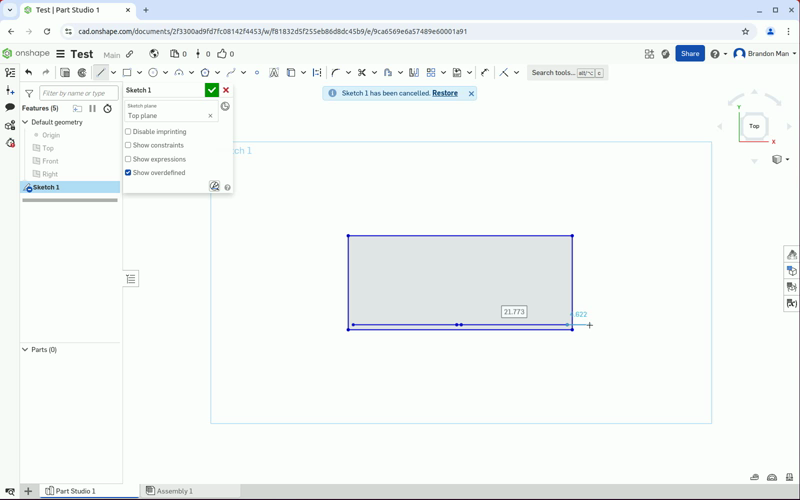
mouse_move(567, 285)
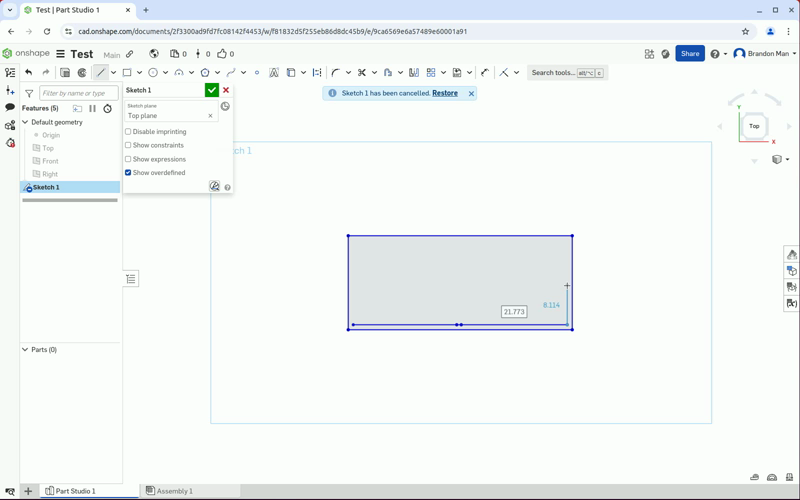
click(567, 285)
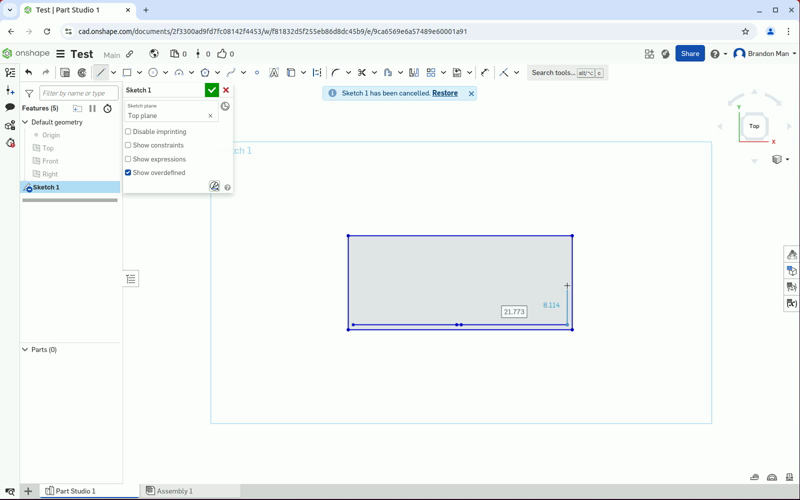
key_up(shift)
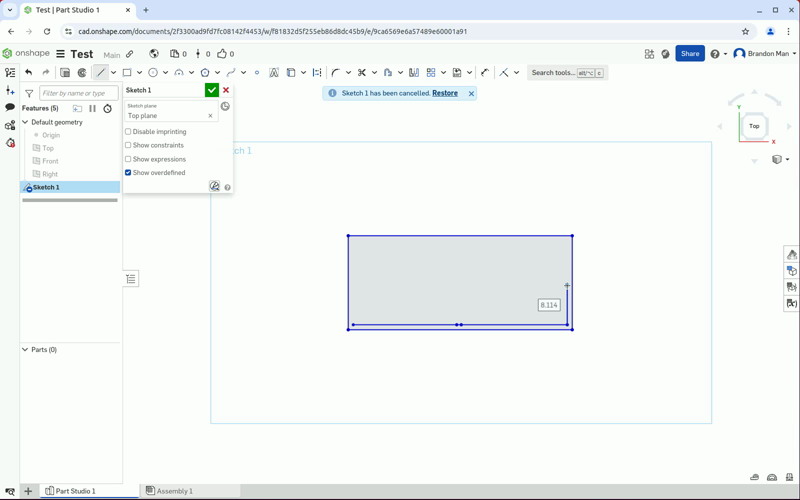
key_down(shift)
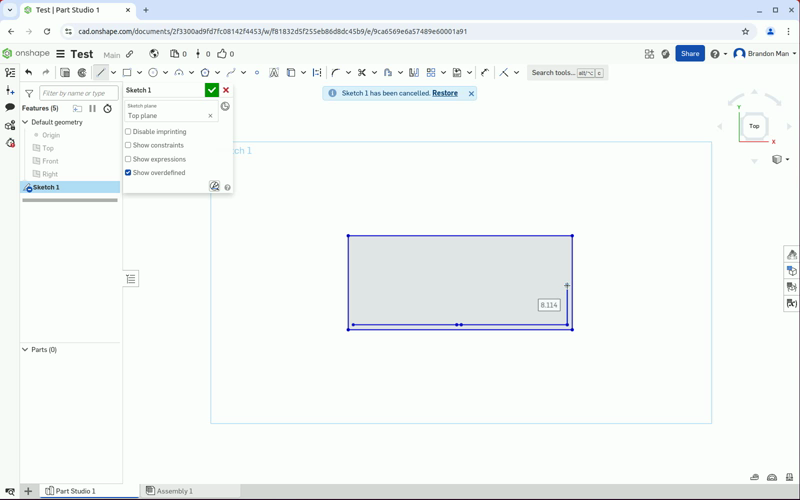
mouse_move(589, 285)
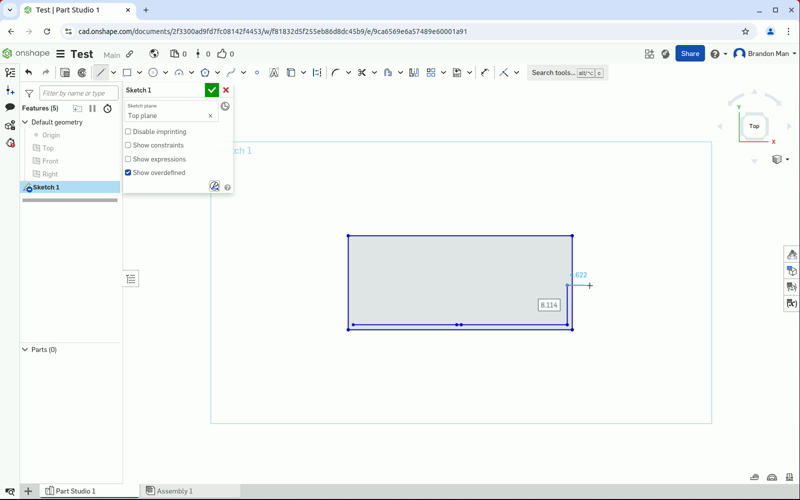
mouse_move(567, 280)
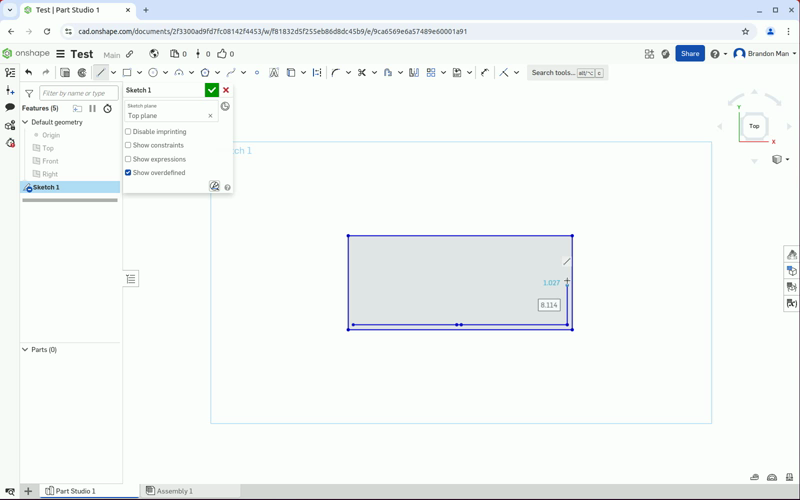
scroll(6)
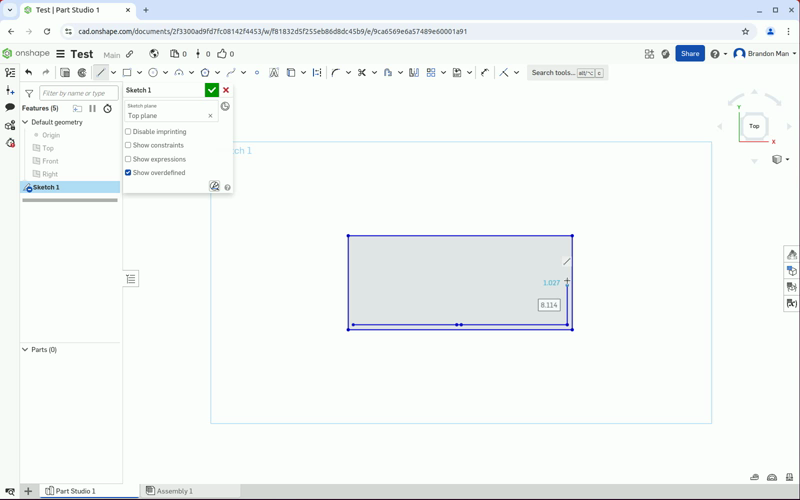
scroll(6)
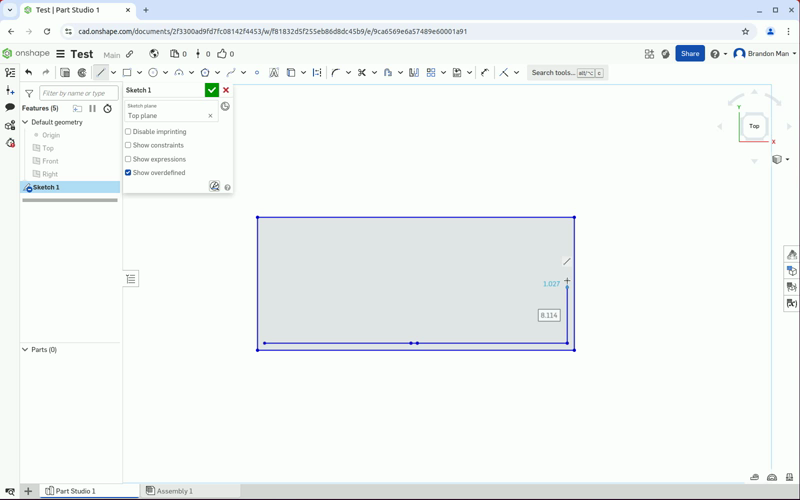
scroll(6)
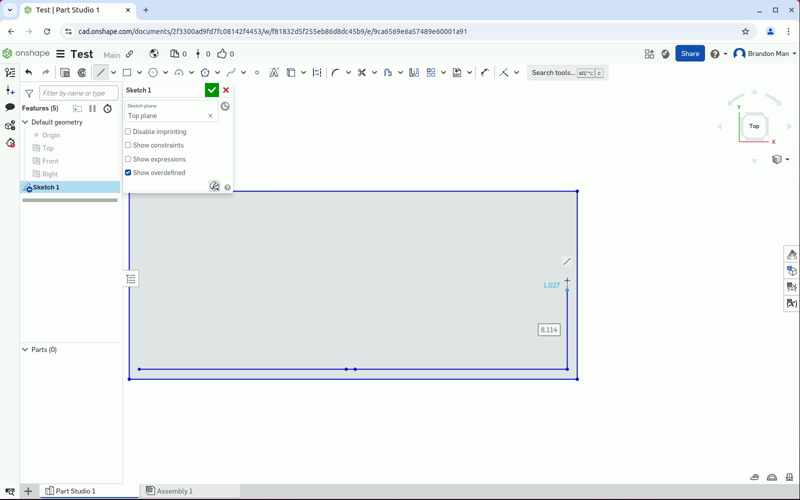
scroll(6)
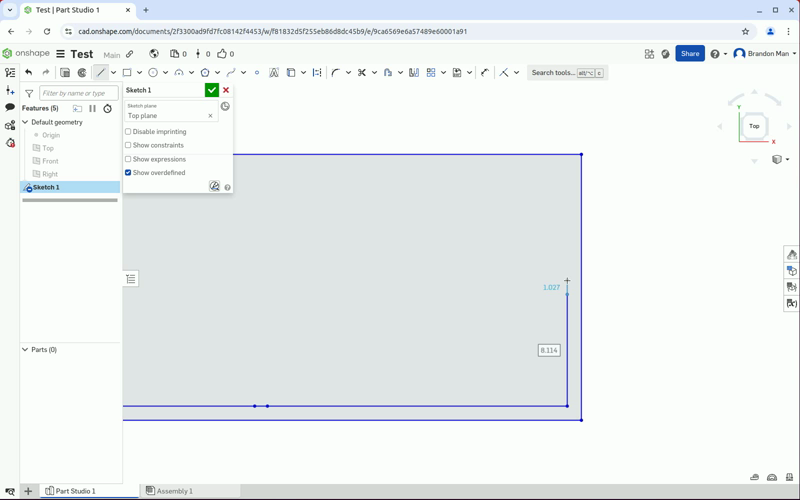
scroll(6)
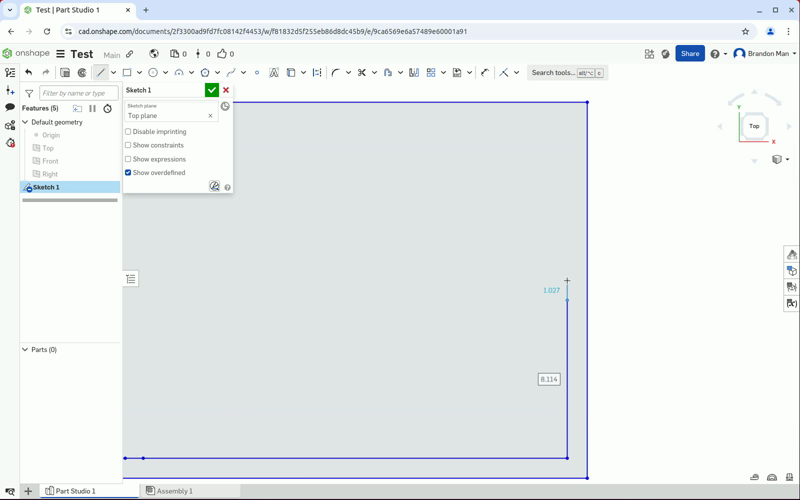
scroll(6)
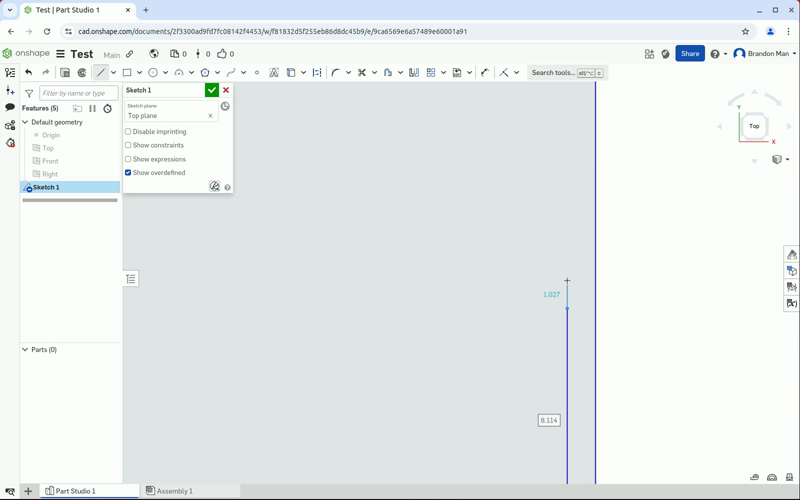
scroll(6)
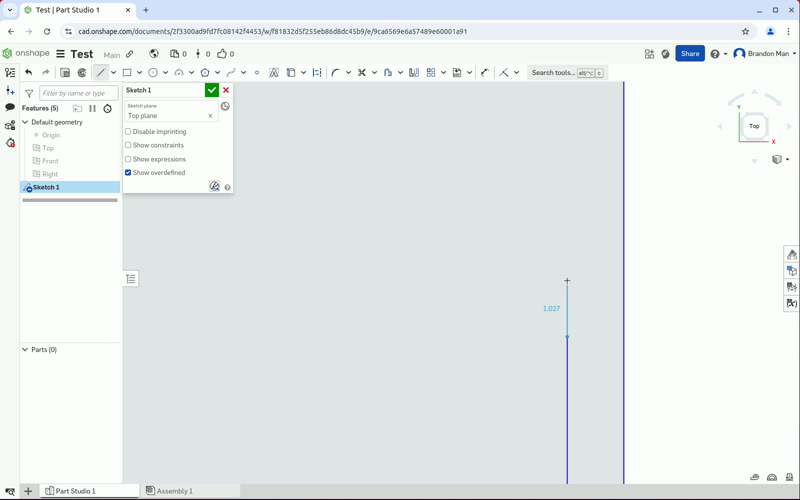
click(567, 280)
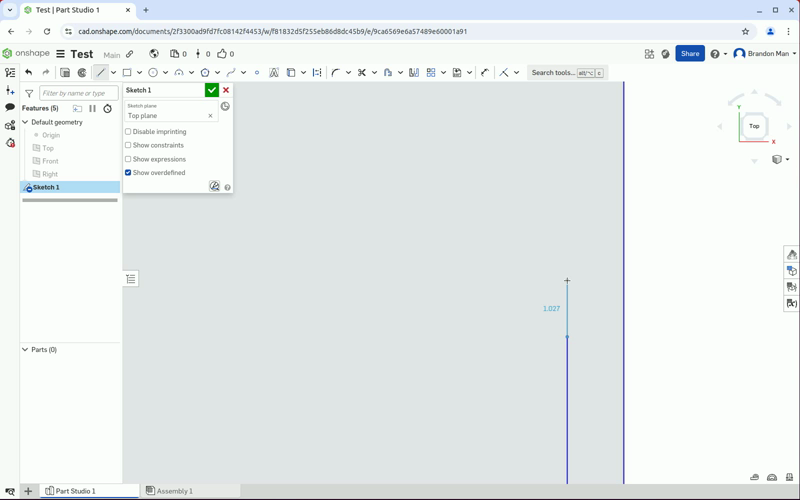
scroll(-6)
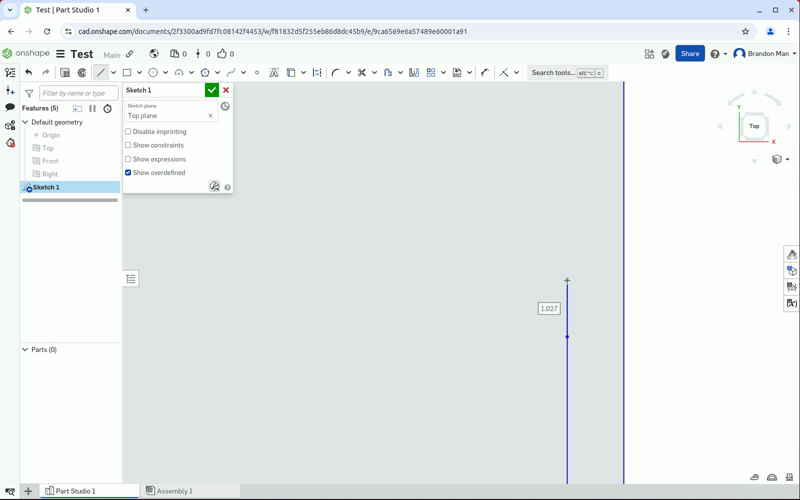
scroll(-6)
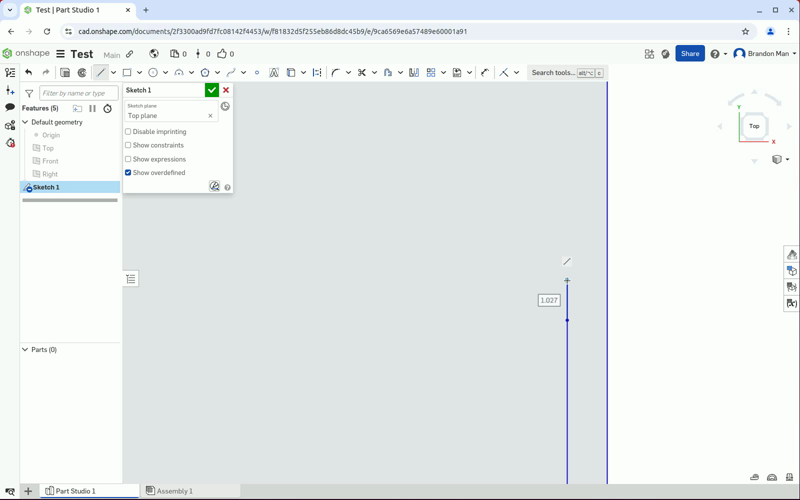
scroll(-6)
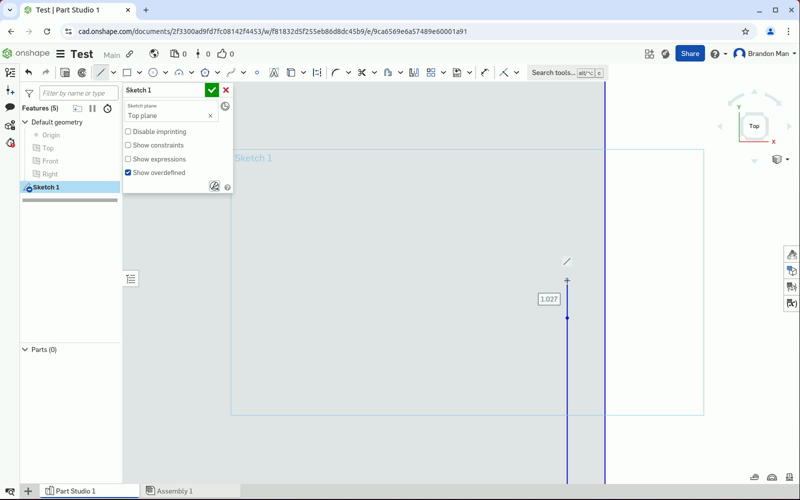
scroll(-6)
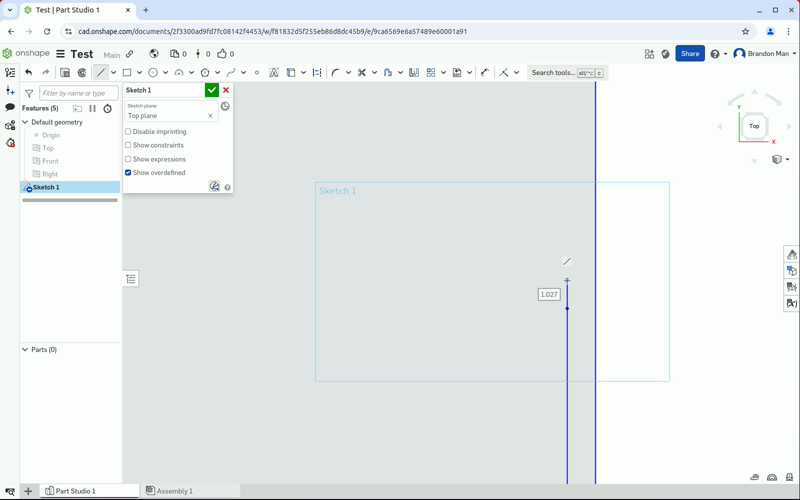
scroll(-6)
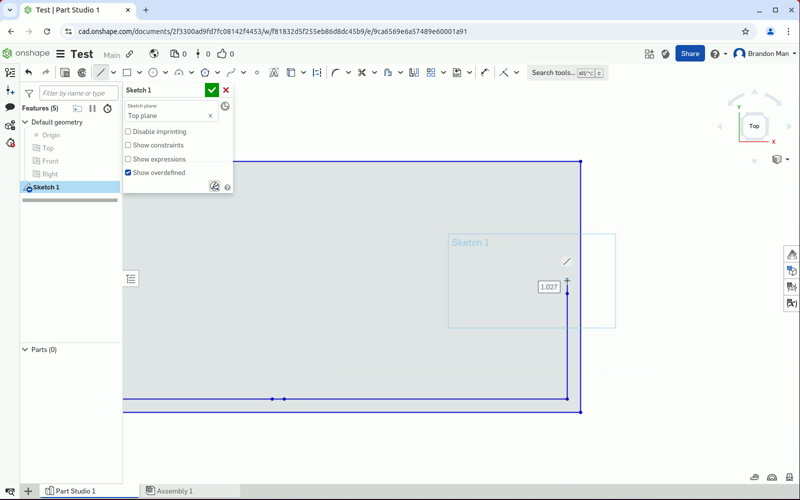
scroll(-6)
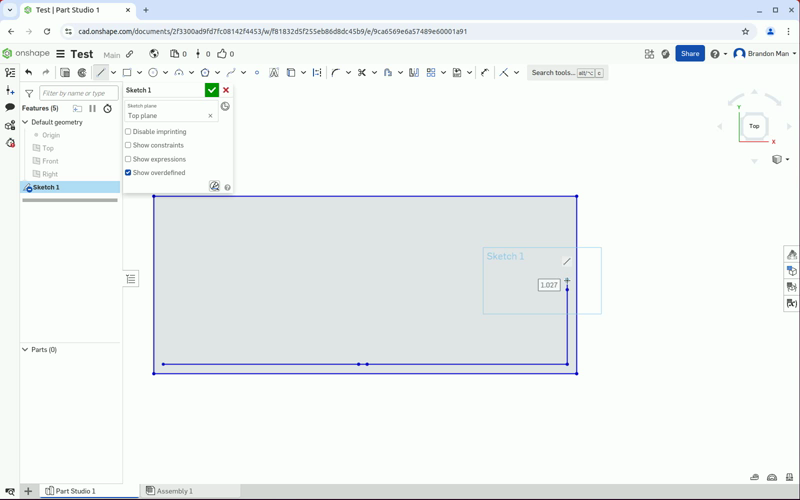
scroll(-6)
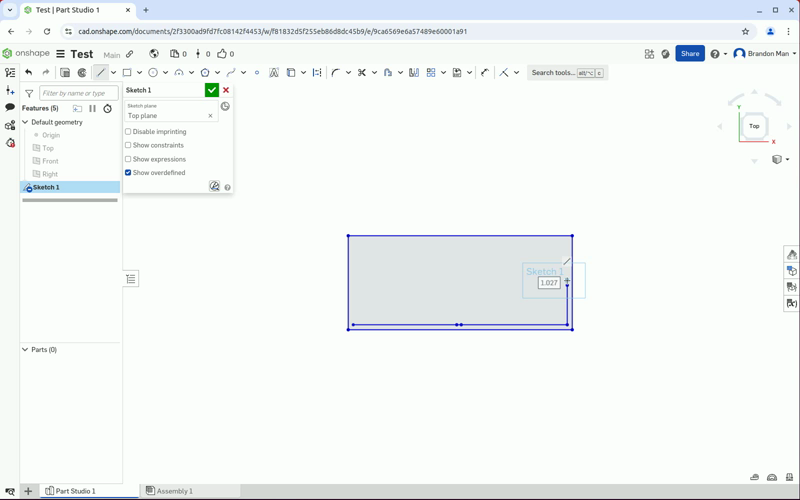
key_up(shift)
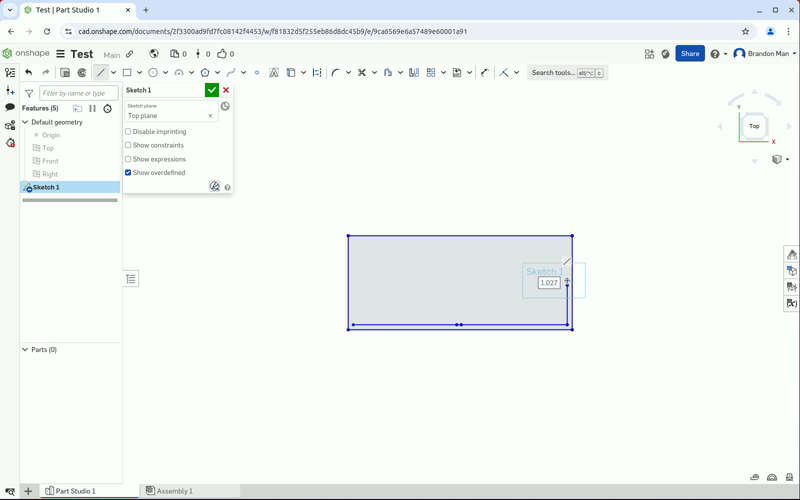
key_down(shift)
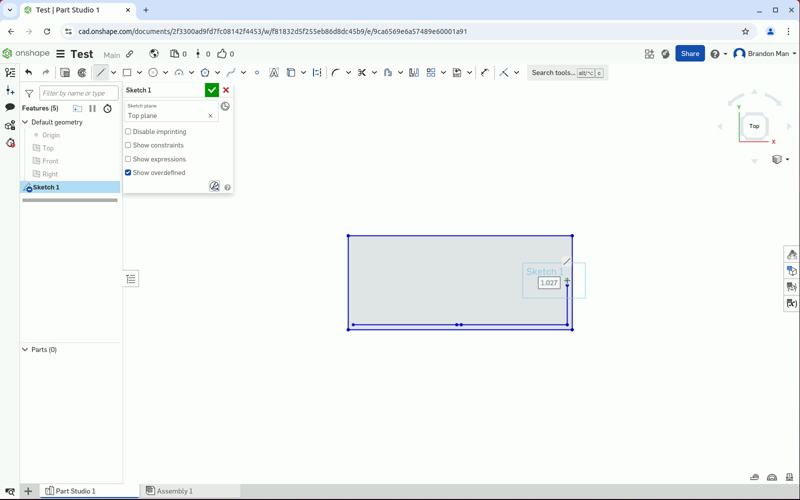
mouse_move(589, 280)
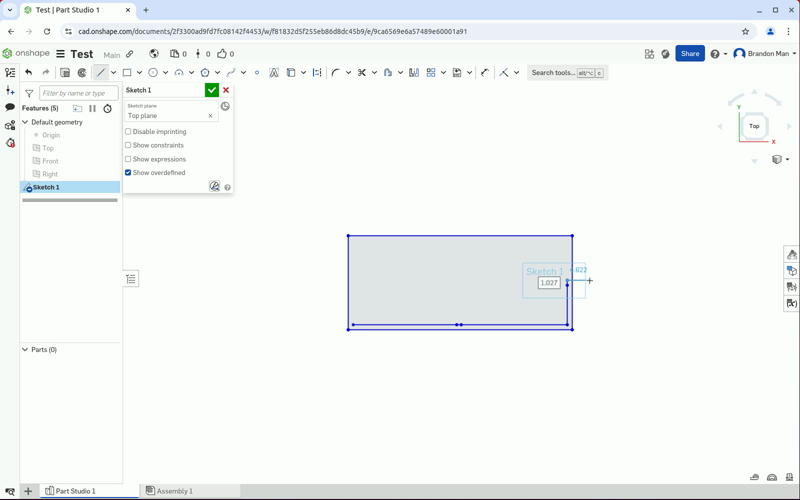
mouse_move(567, 240)
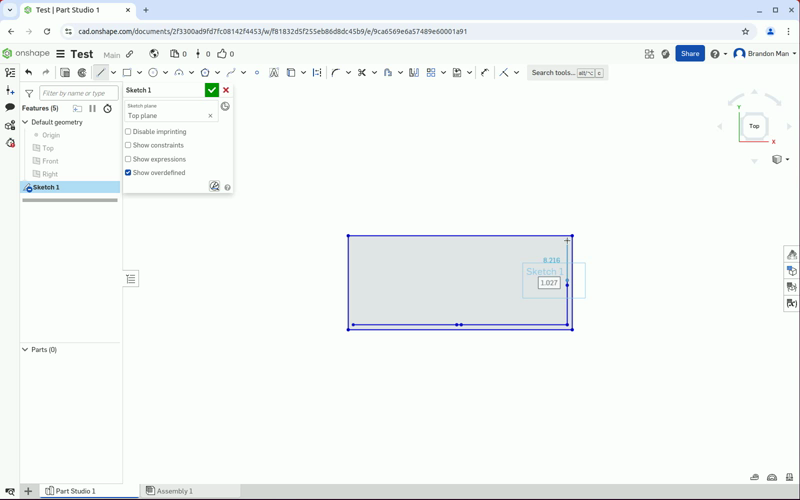
click(567, 240)
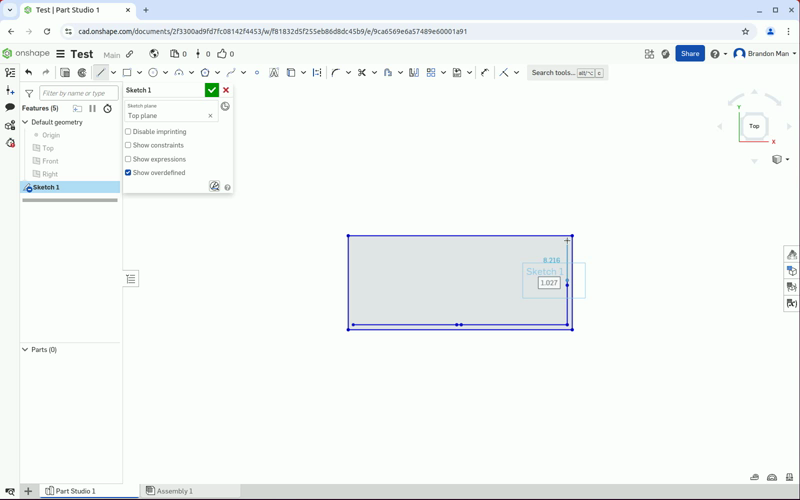
key_up(shift)
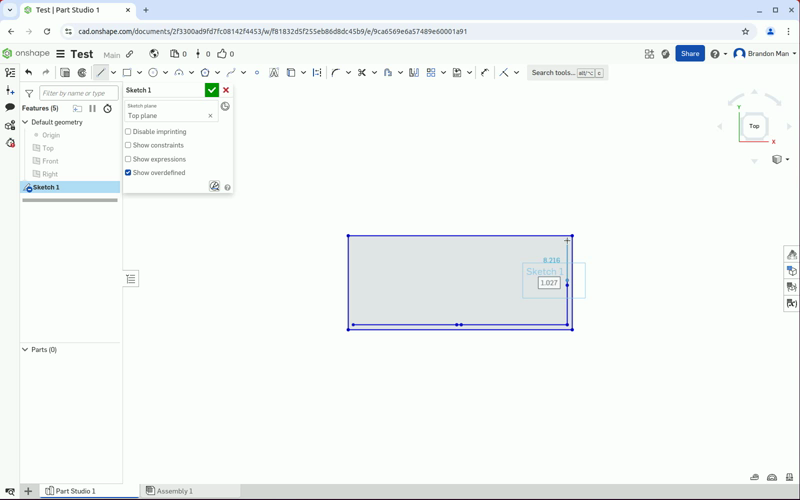
key_down(shift)
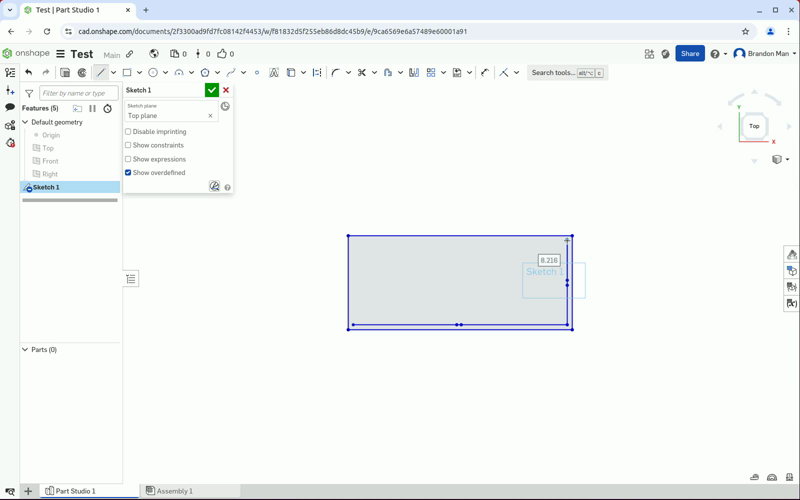
mouse_move(461, 240)
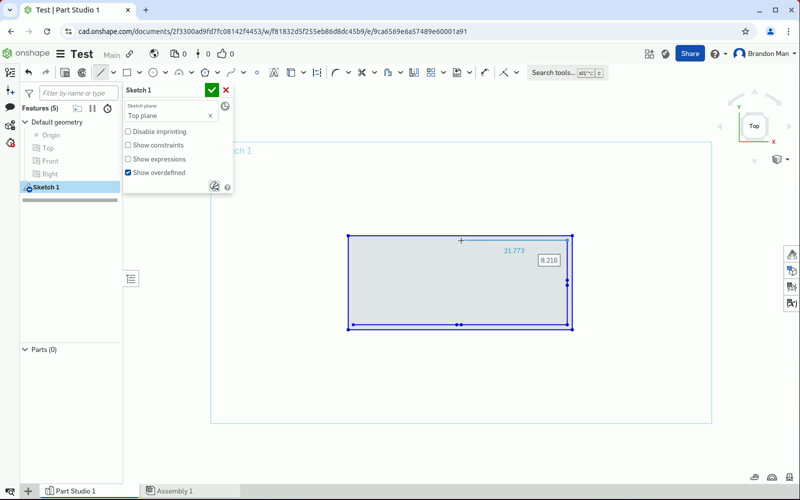
click(461, 240)
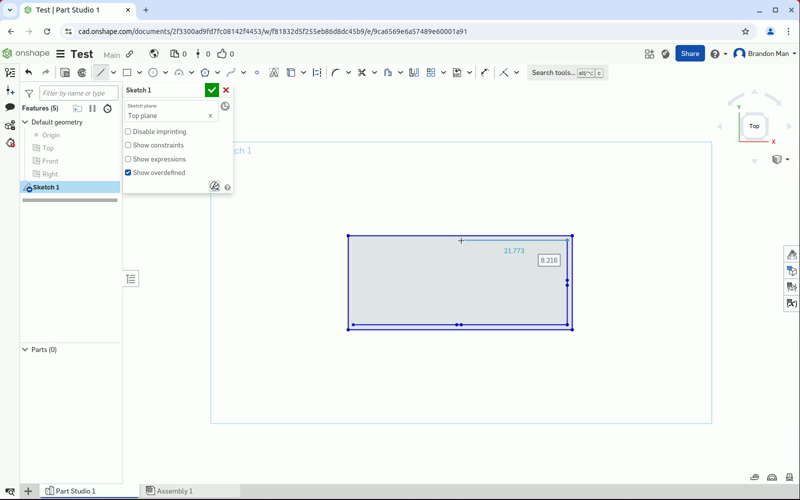
key_up(shift)
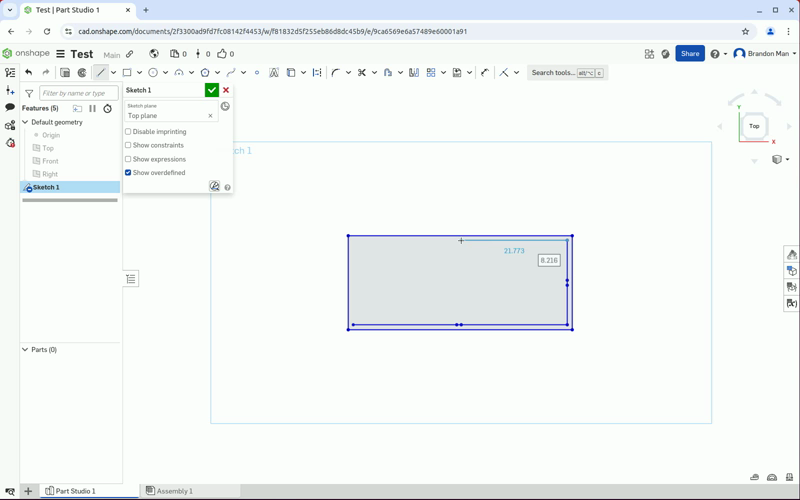
key_down(shift)
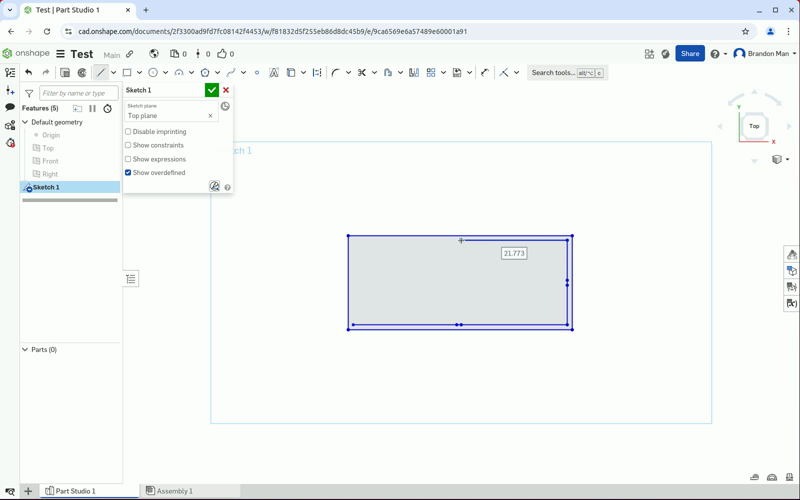
mouse_move(491, 240)
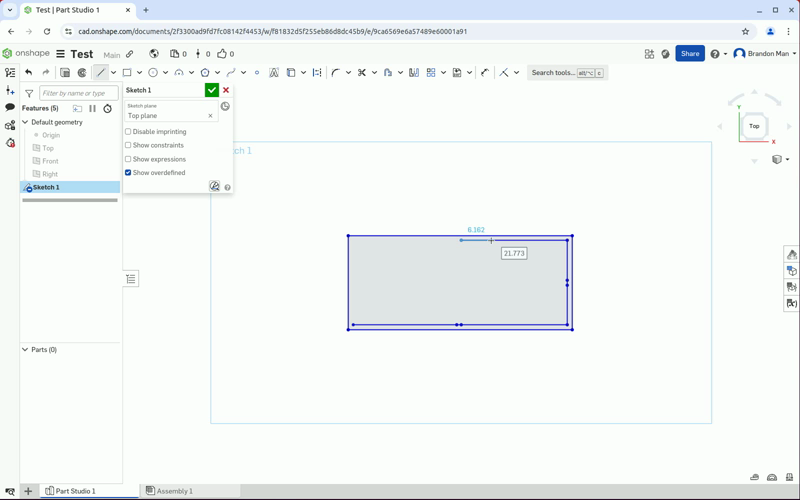
mouse_move(456, 240)
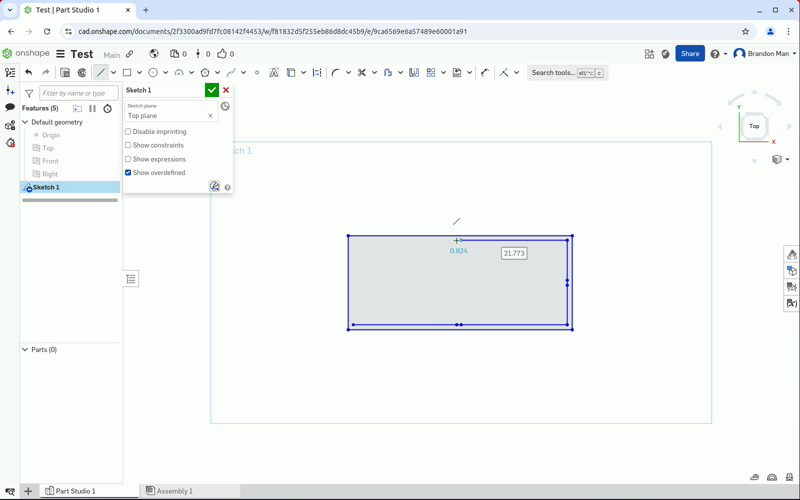
scroll(6)
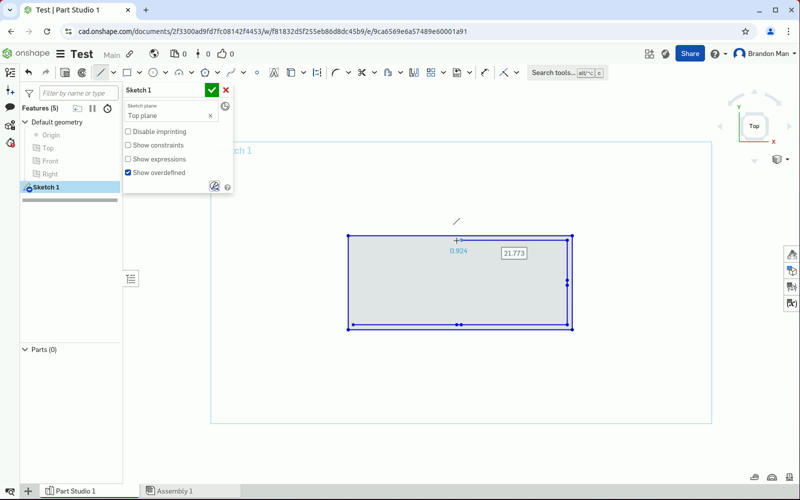
scroll(6)
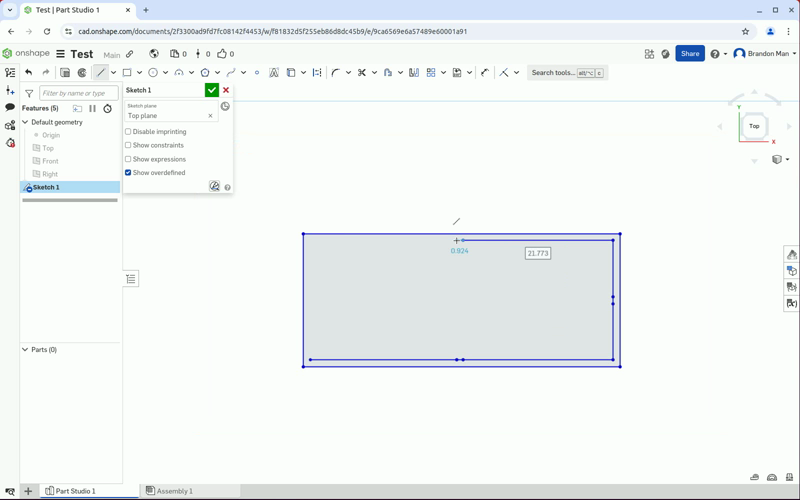
scroll(6)
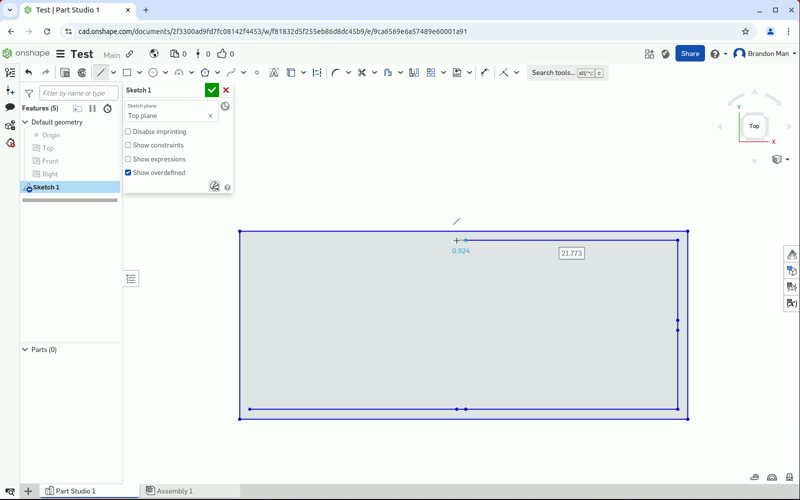
scroll(6)
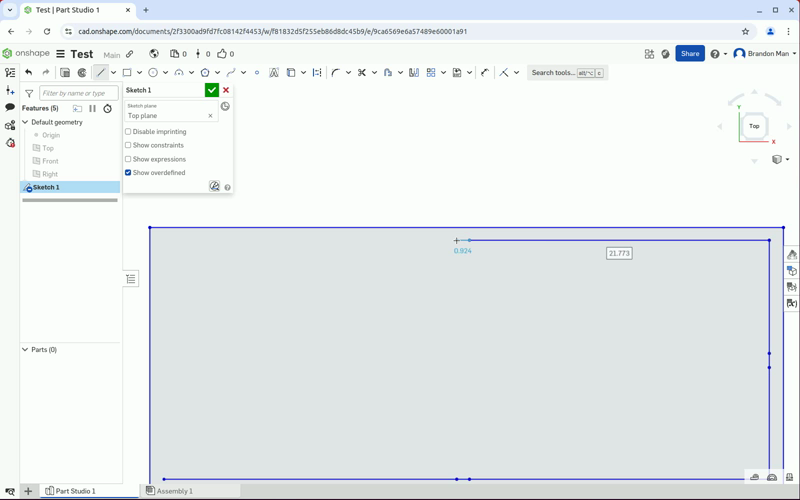
scroll(6)
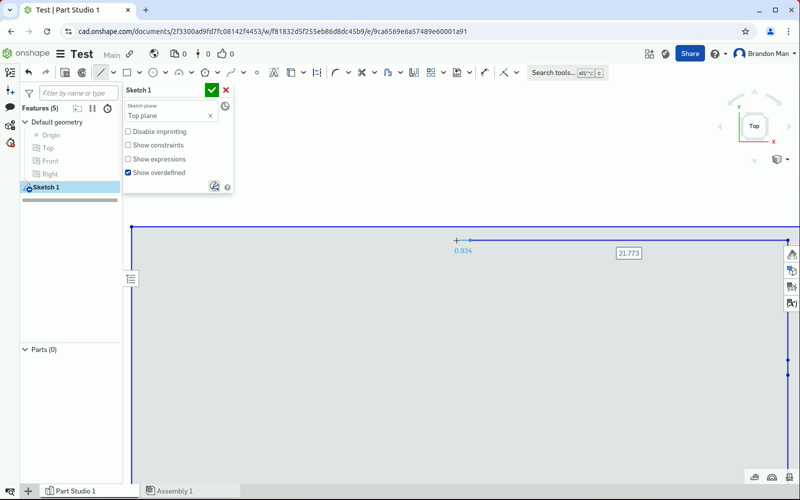
scroll(6)
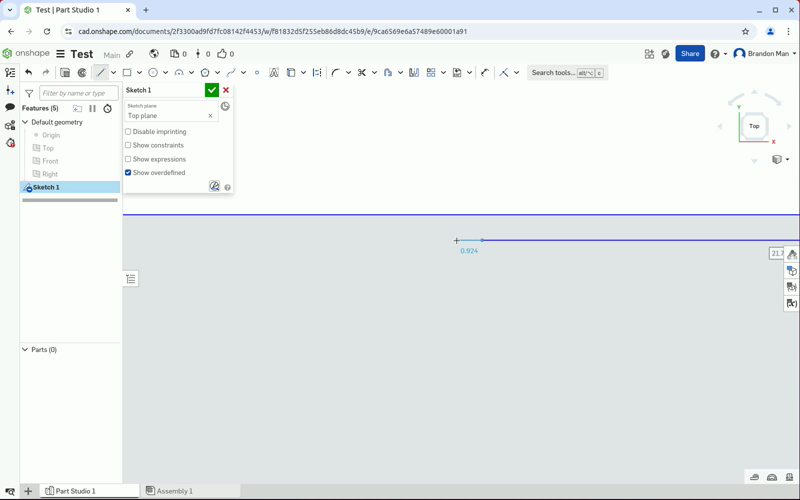
scroll(6)
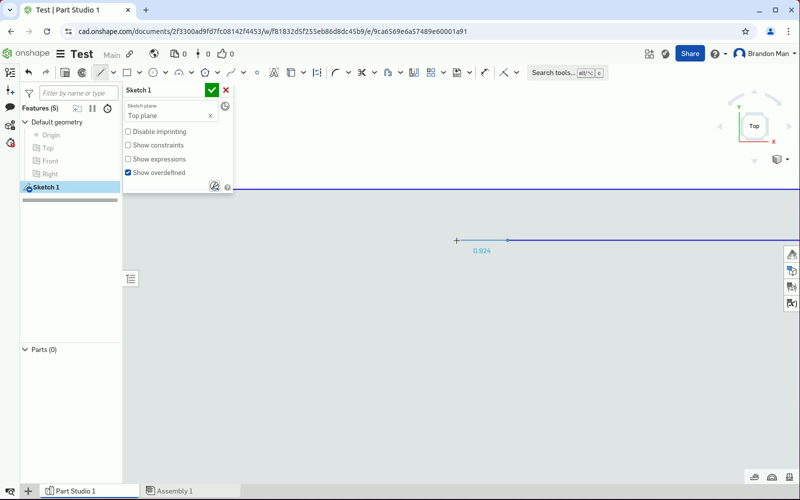
click(456, 240)
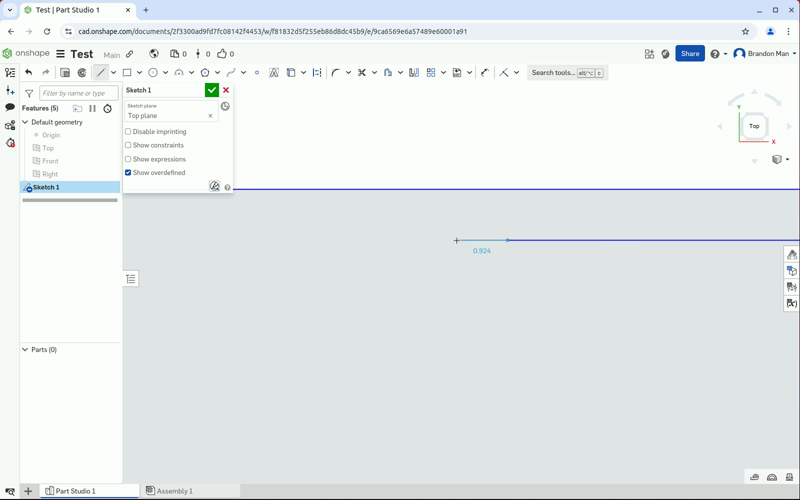
scroll(-6)
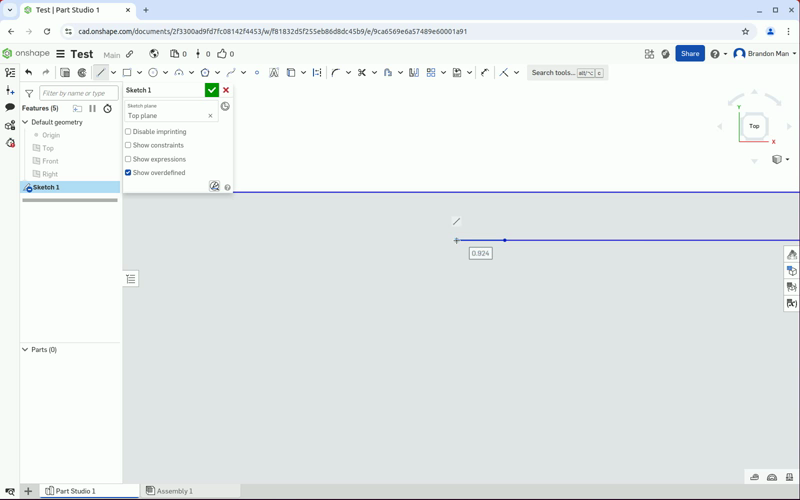
scroll(-6)
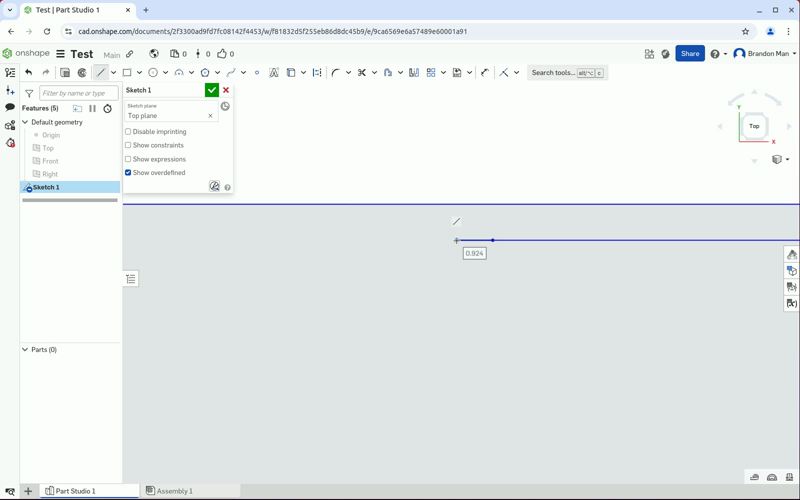
scroll(-6)
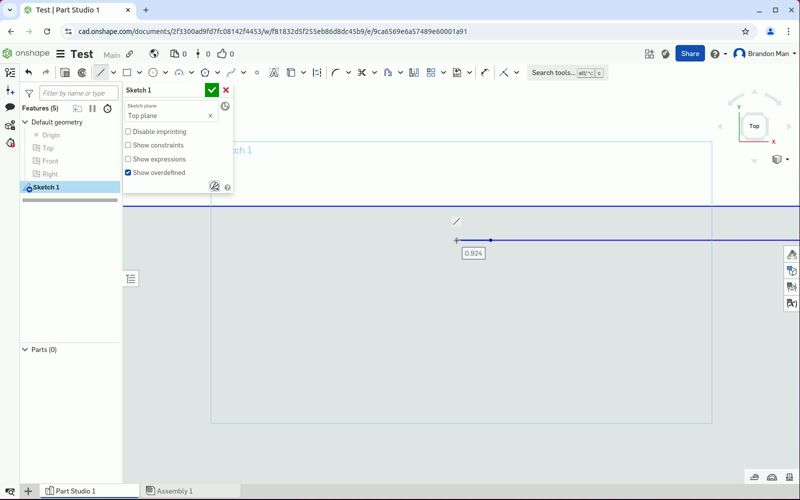
scroll(-6)
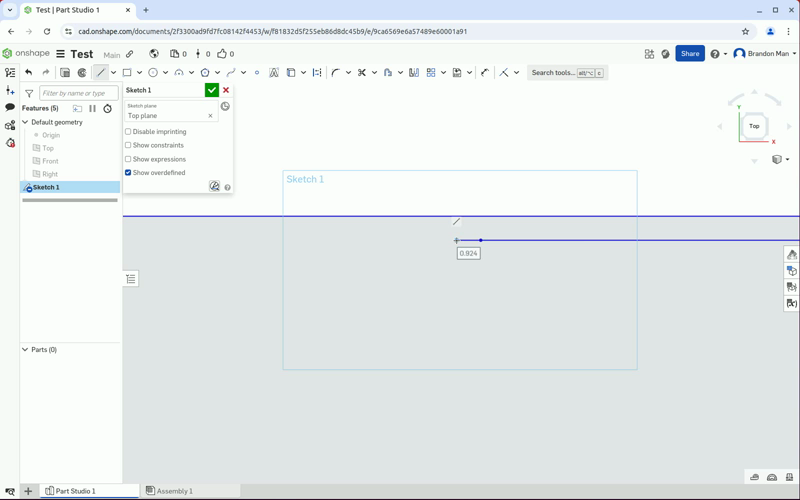
scroll(-6)
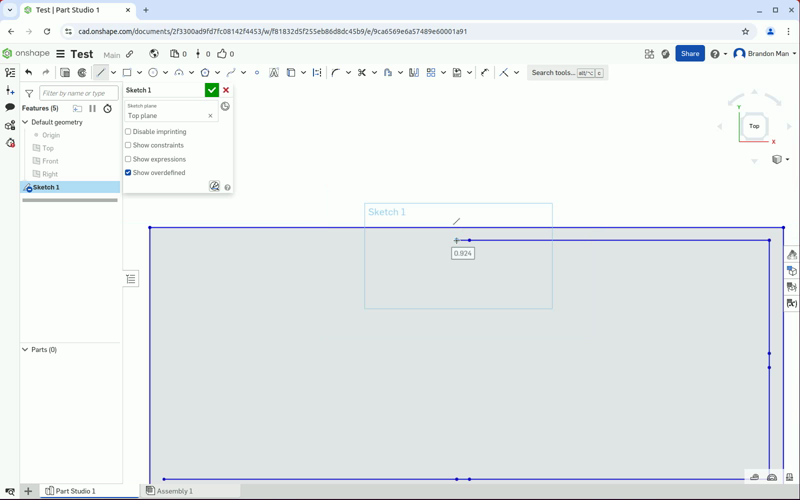
scroll(-6)
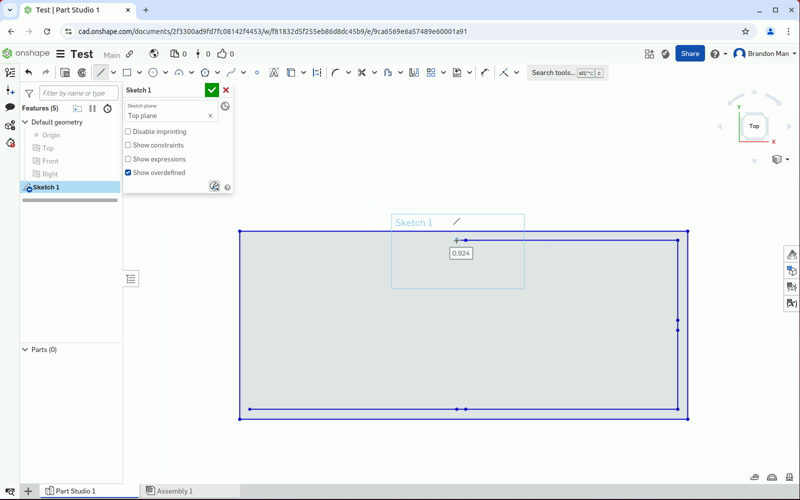
scroll(-6)
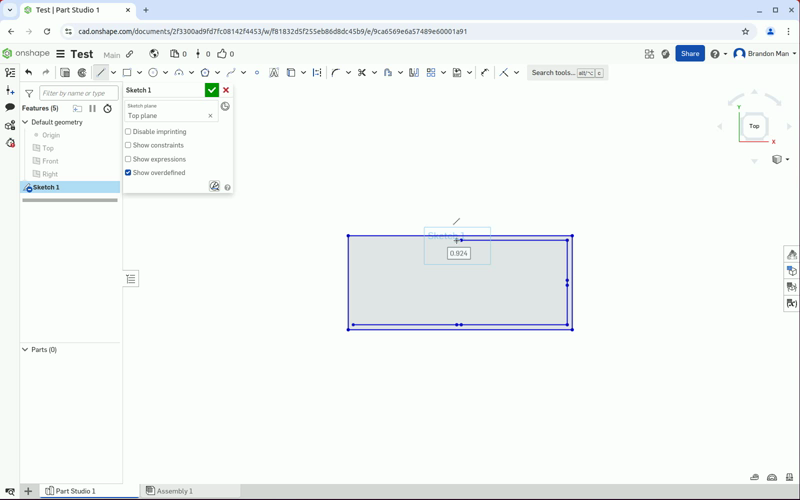
key_up(shift)
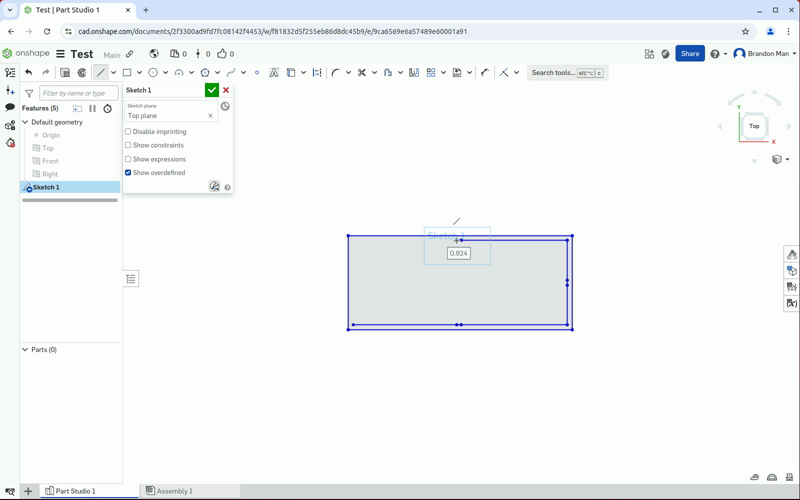
key_down(shift)
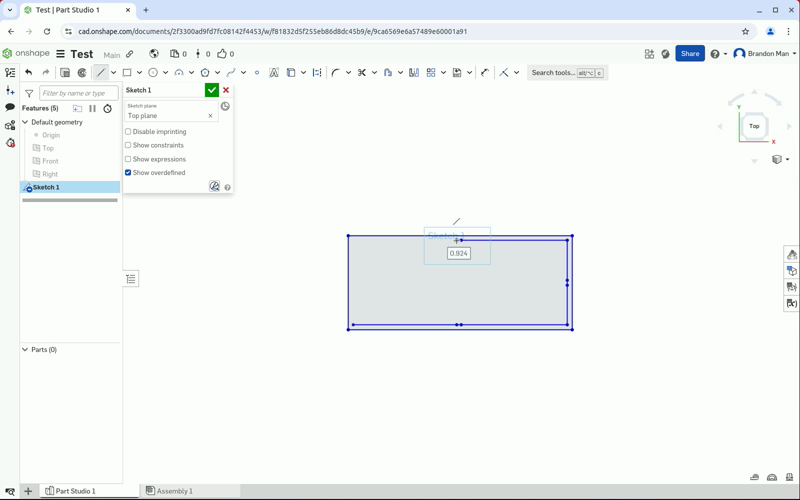
mouse_move(353, 240)
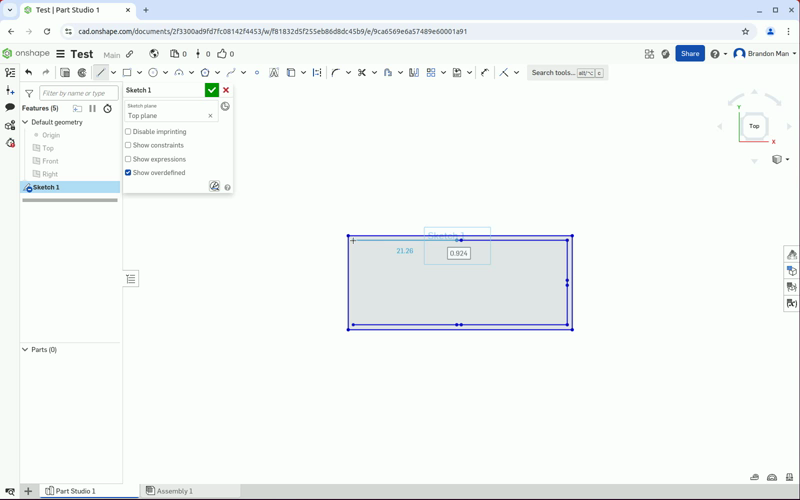
click(353, 240)
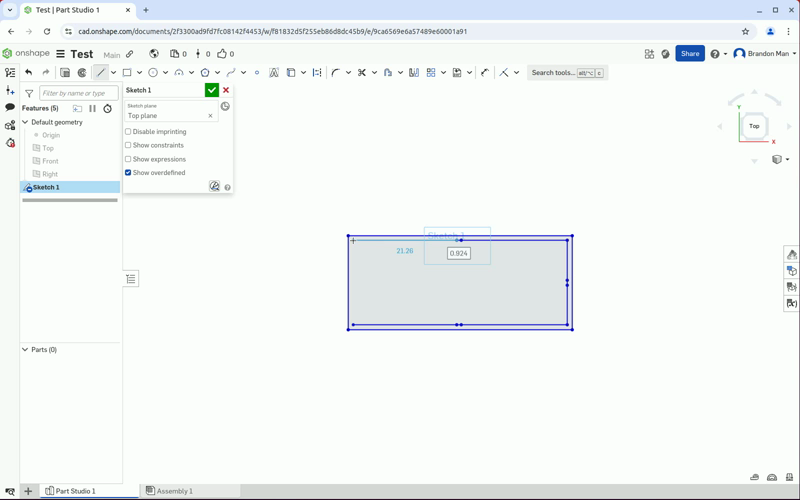
key_up(shift)
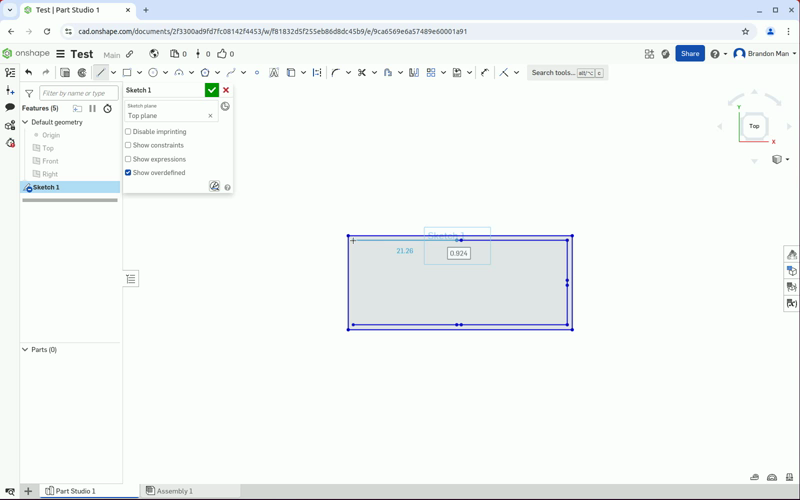
key_down(shift)
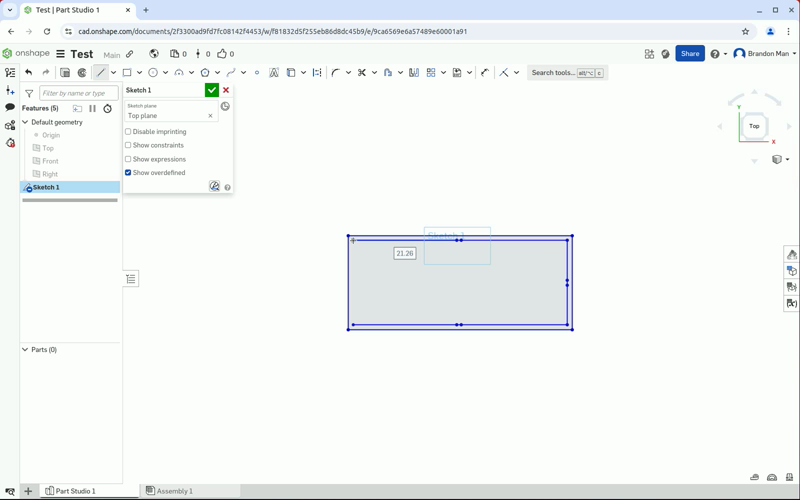
mouse_move(383, 240)
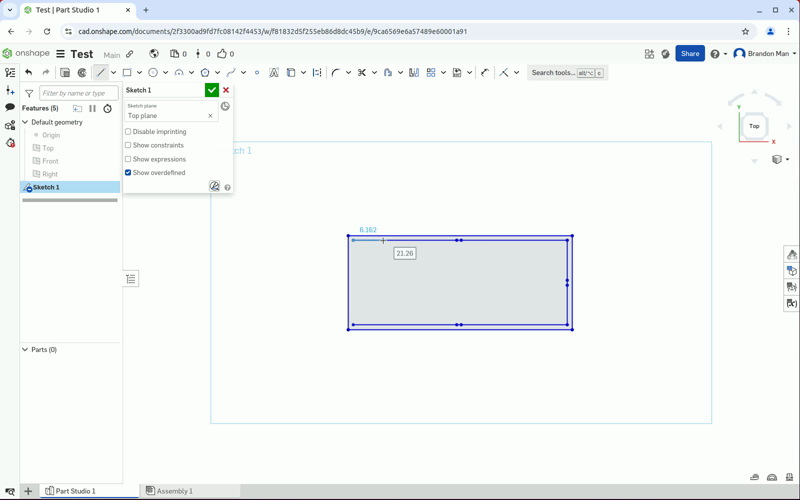
mouse_move(353, 280)
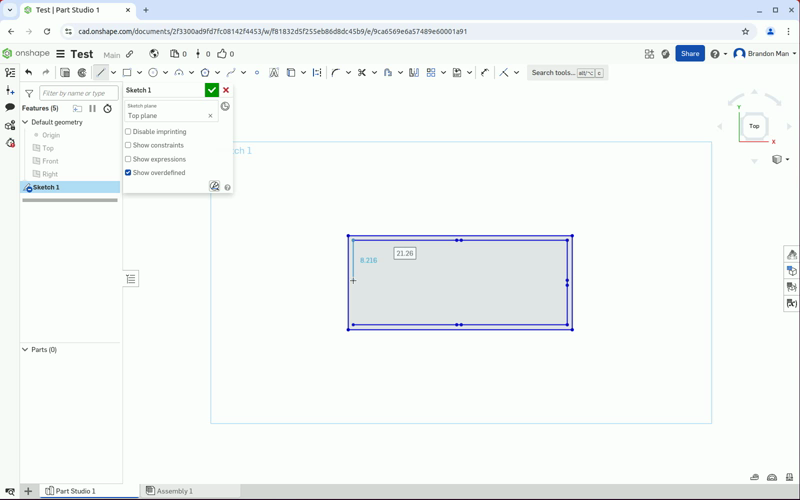
click(353, 280)
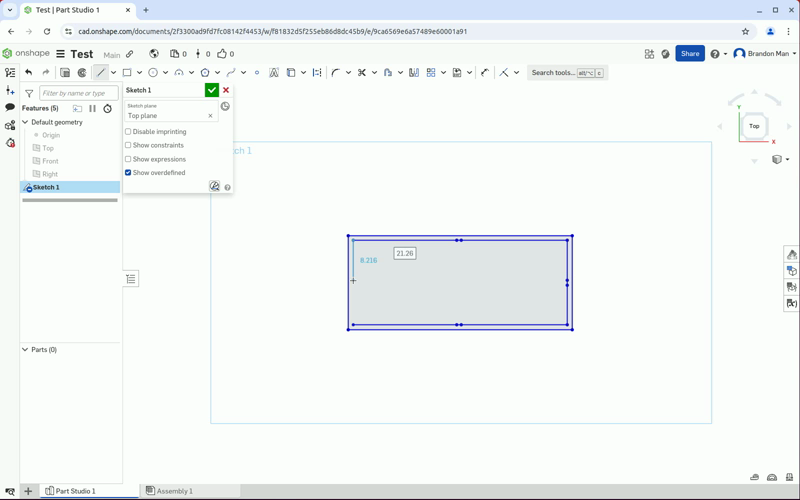
key_up(shift)
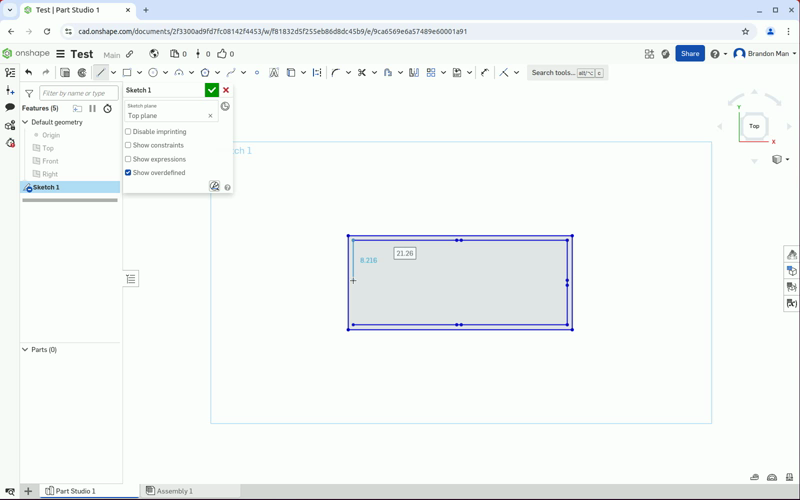
key_down(shift)
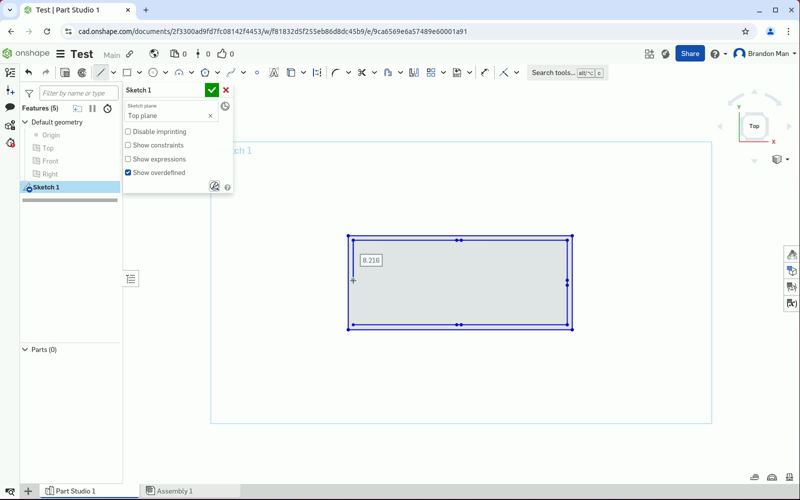
mouse_move(383, 280)
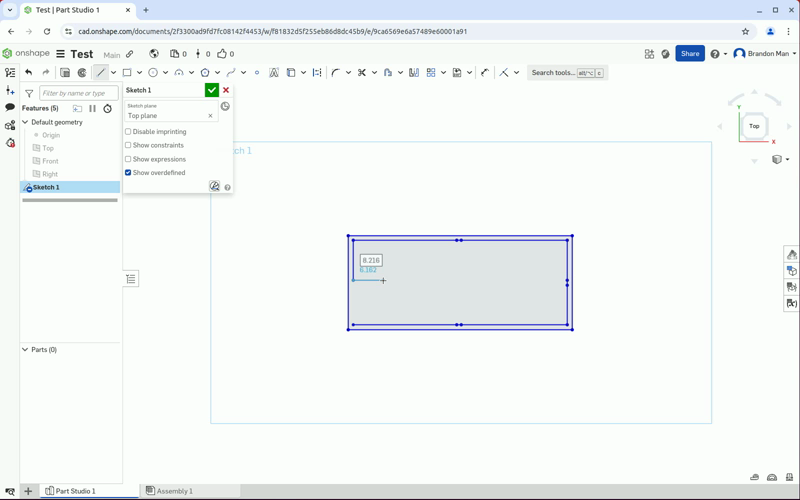
mouse_move(353, 285)
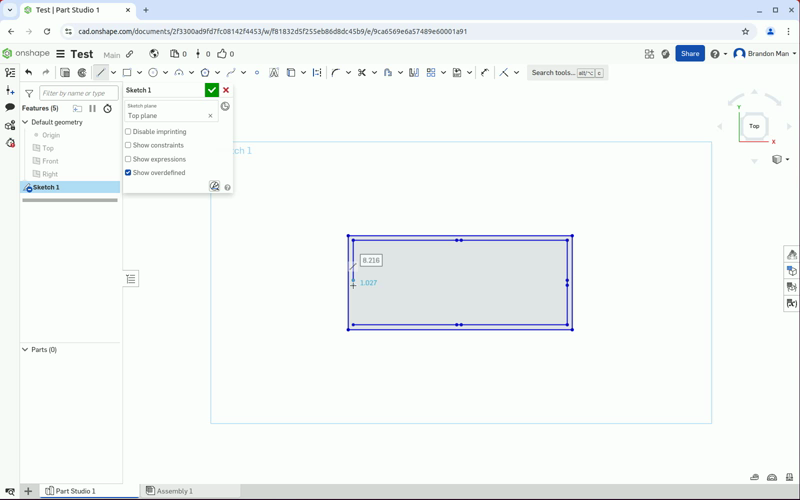
scroll(6)
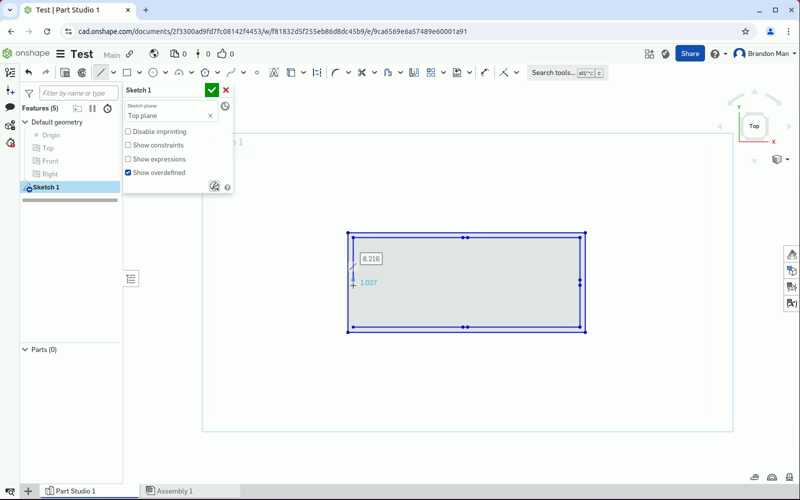
scroll(6)
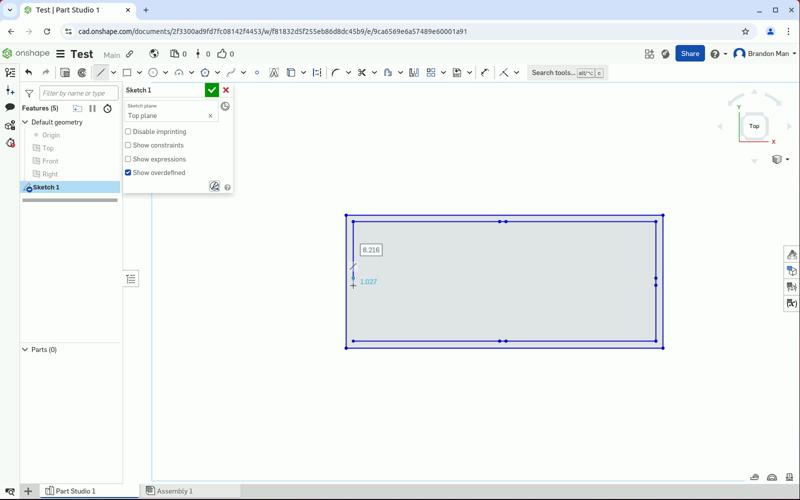
scroll(6)
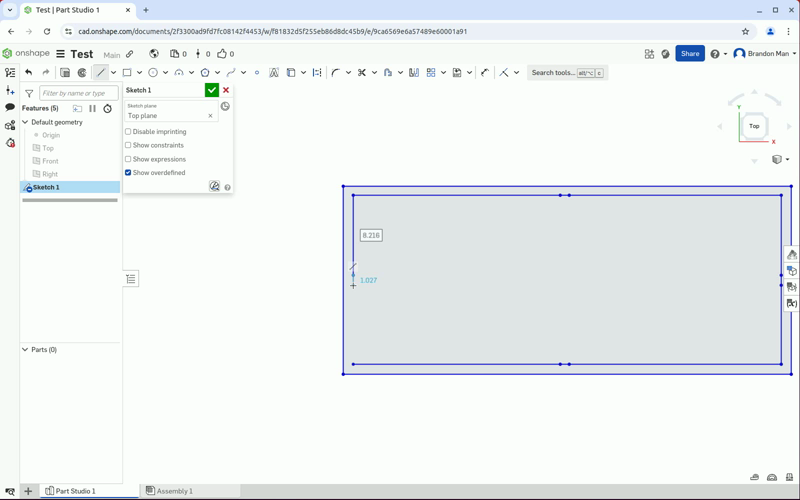
scroll(6)
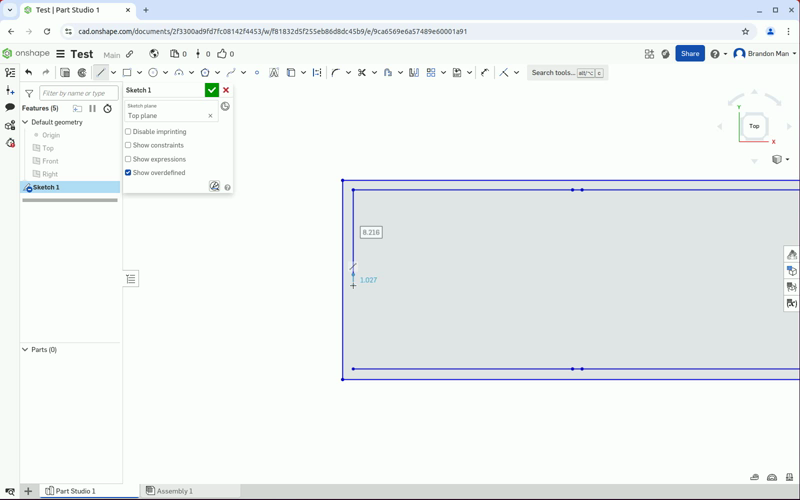
scroll(6)
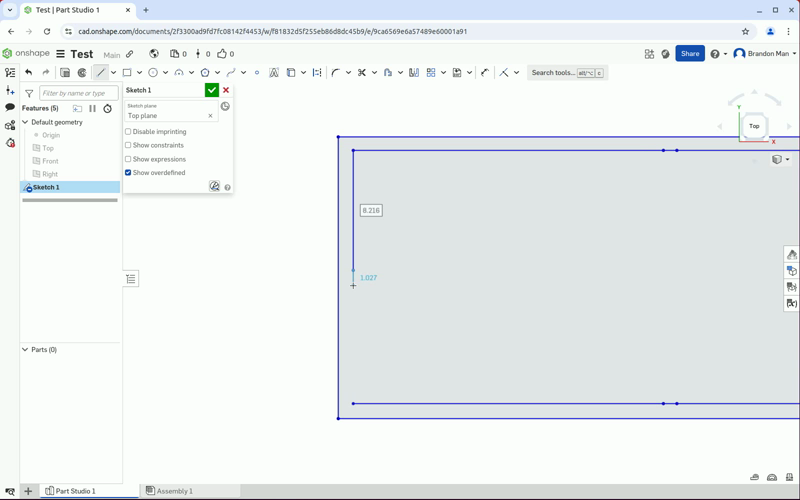
scroll(6)
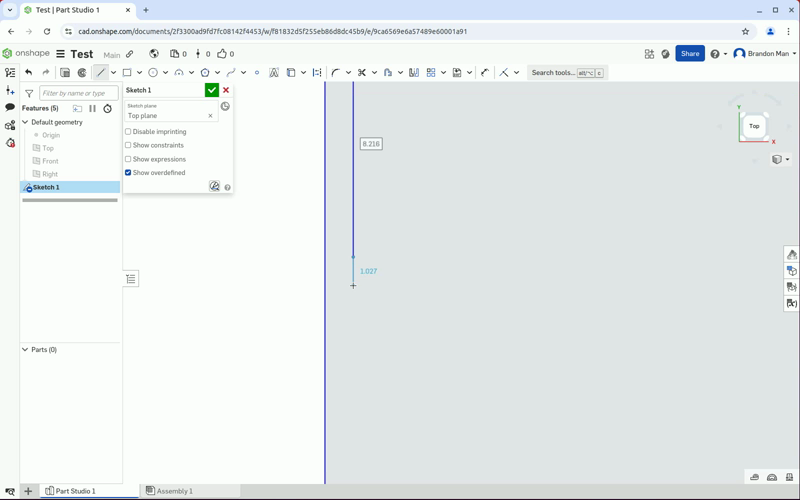
scroll(6)
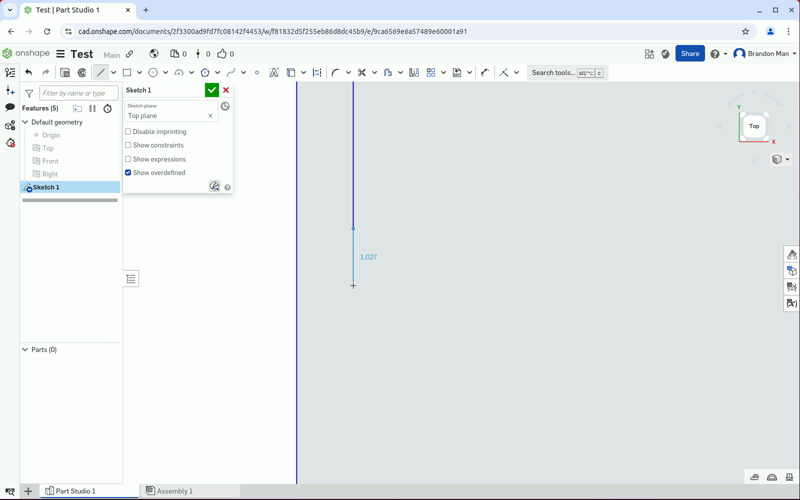
click(353, 285)
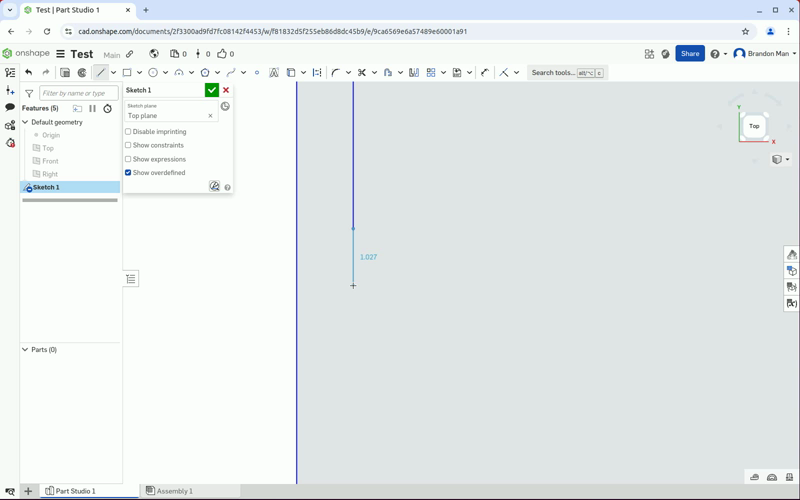
scroll(-6)
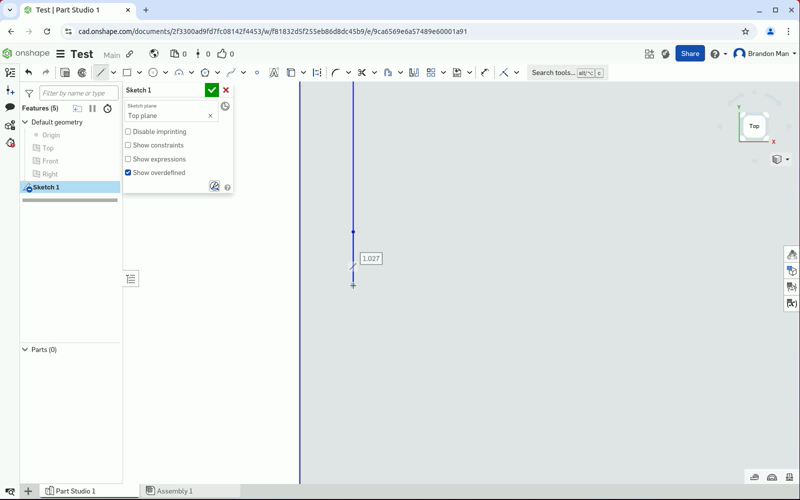
scroll(-6)
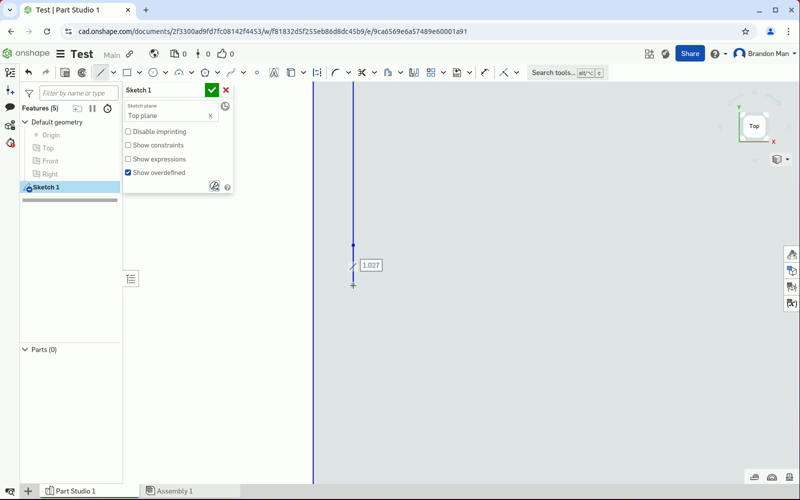
scroll(-6)
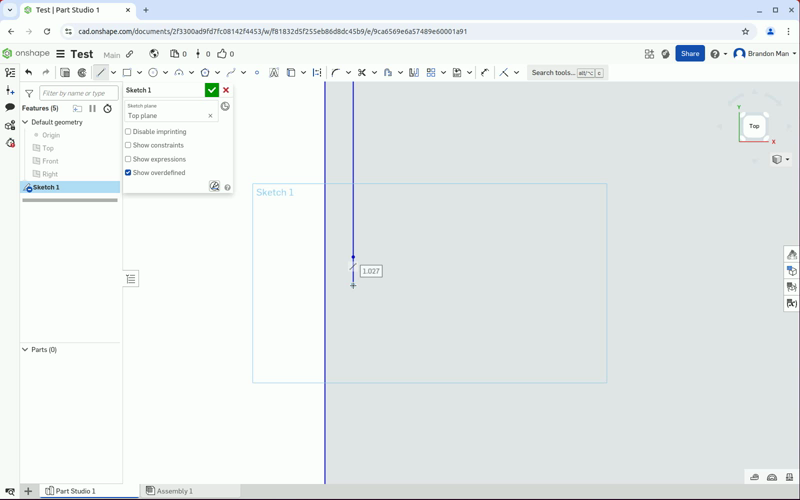
scroll(-6)
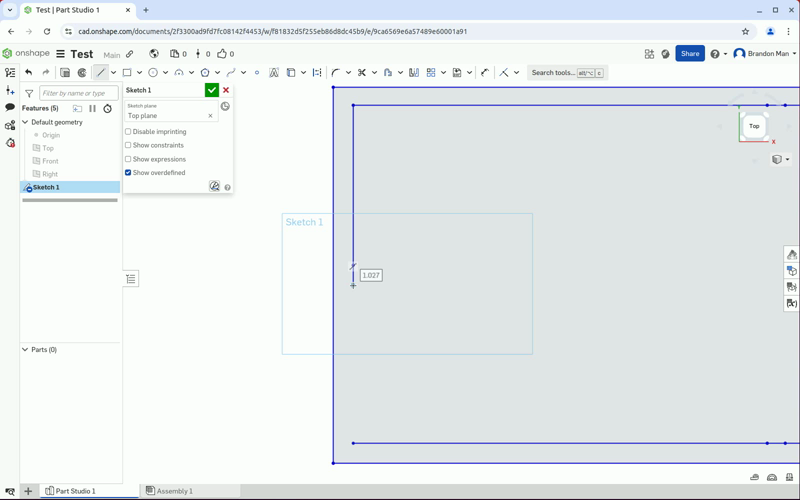
scroll(-6)
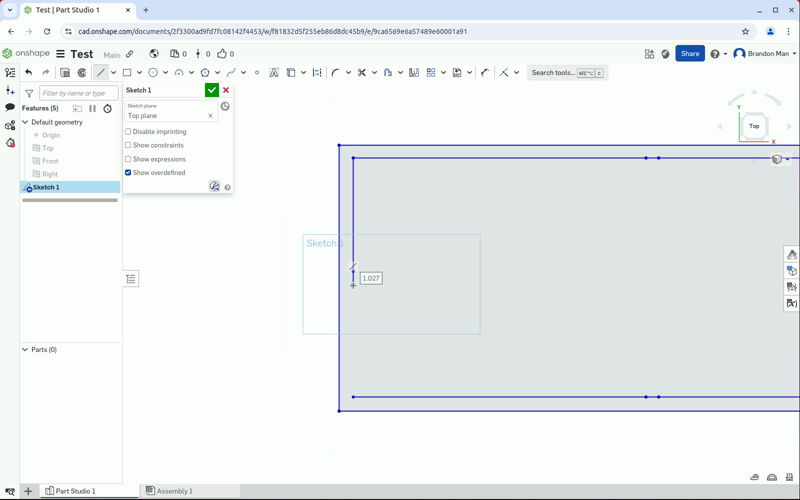
scroll(-6)
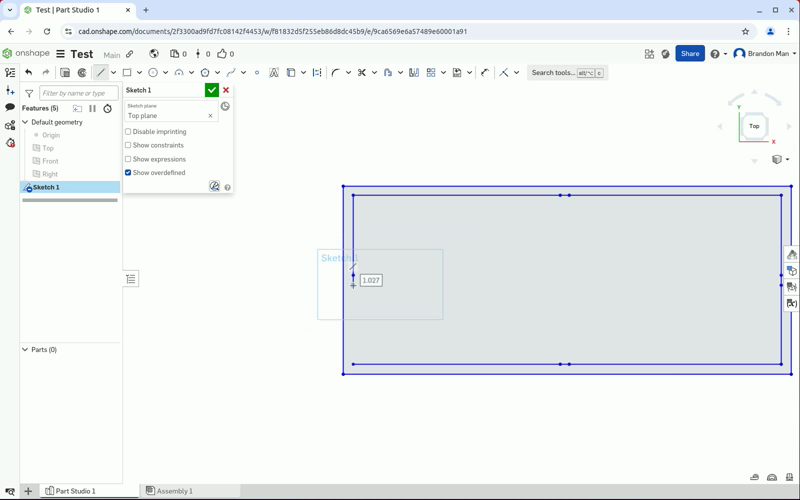
scroll(-6)
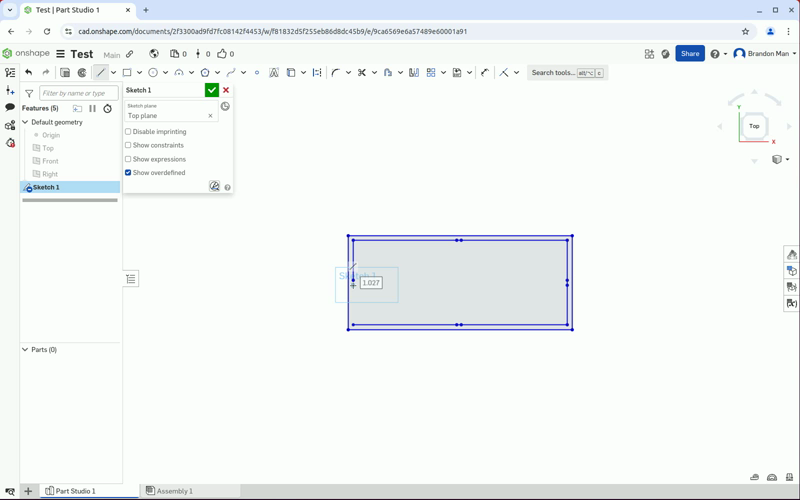
key_up(shift)
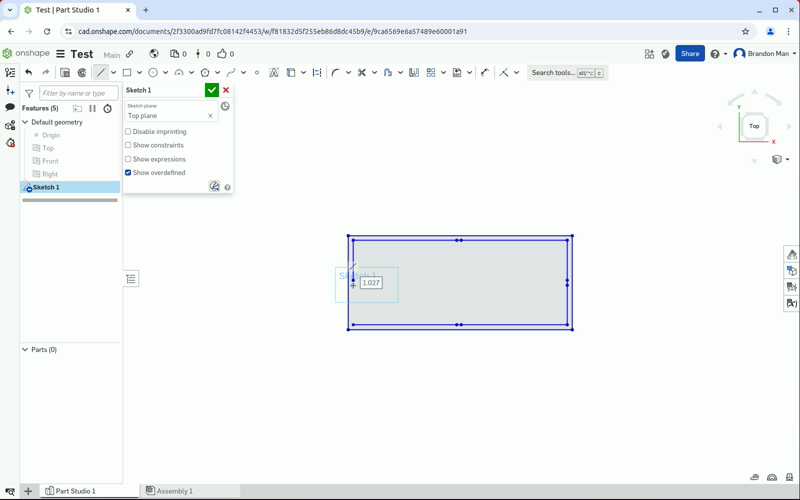
mouse_move(383, 285)
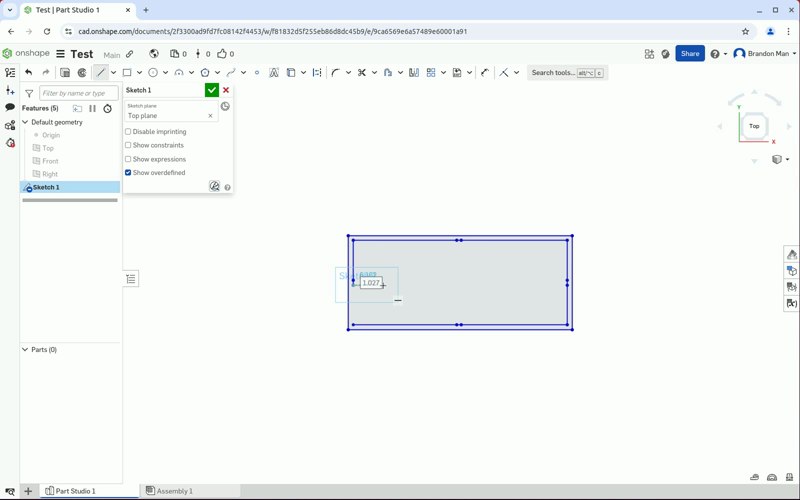
key_down(shift)
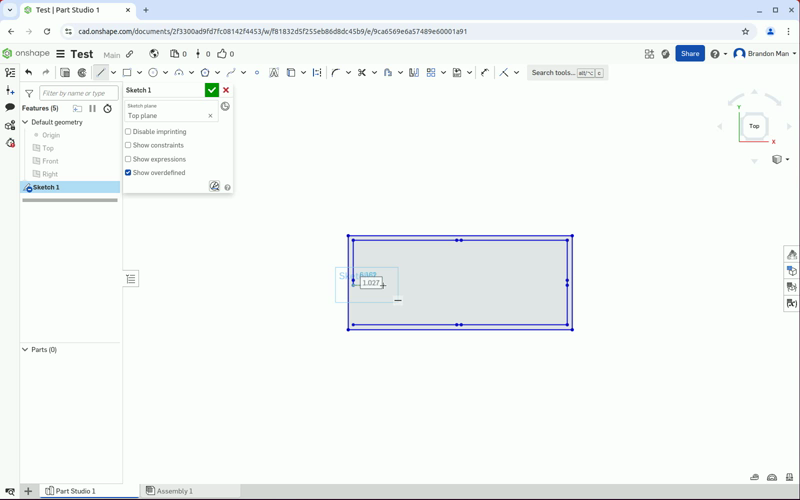
mouse_move(353, 324)
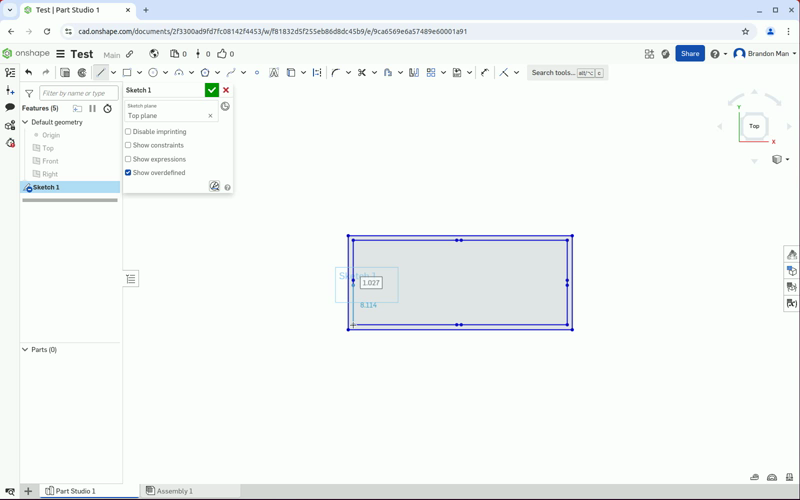
key_up(shift)
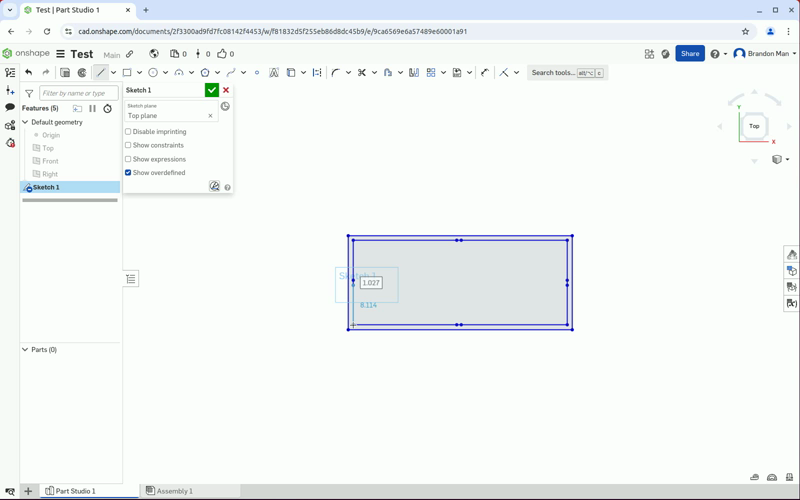
click(353, 324)
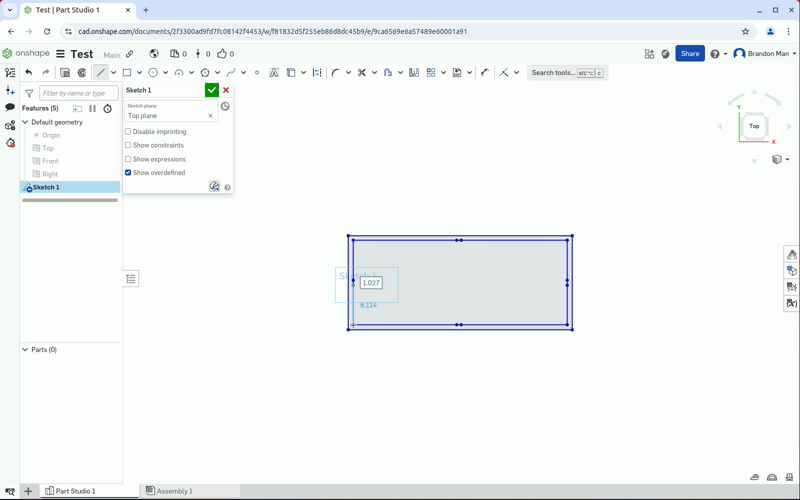
key(esc)
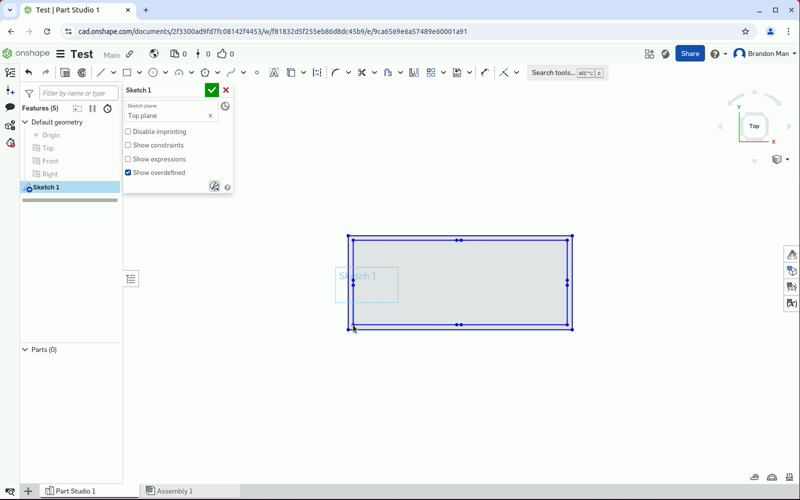
mouse_move(350, 240)
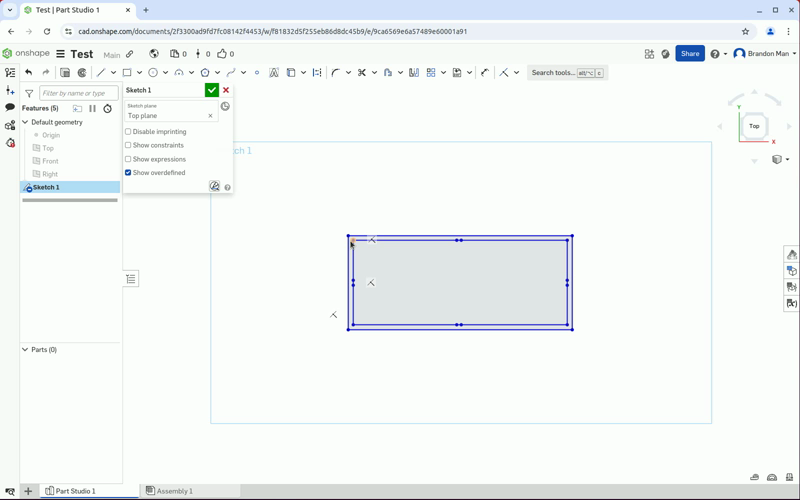
click(350, 240)
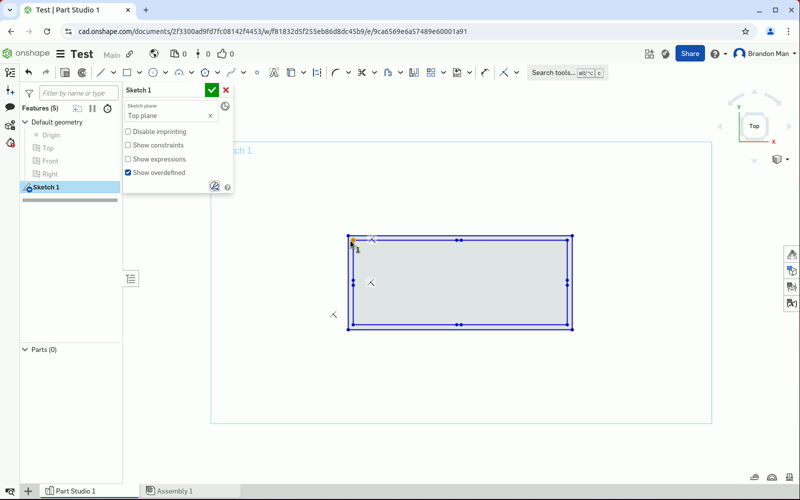
mouse_move(73, 352)
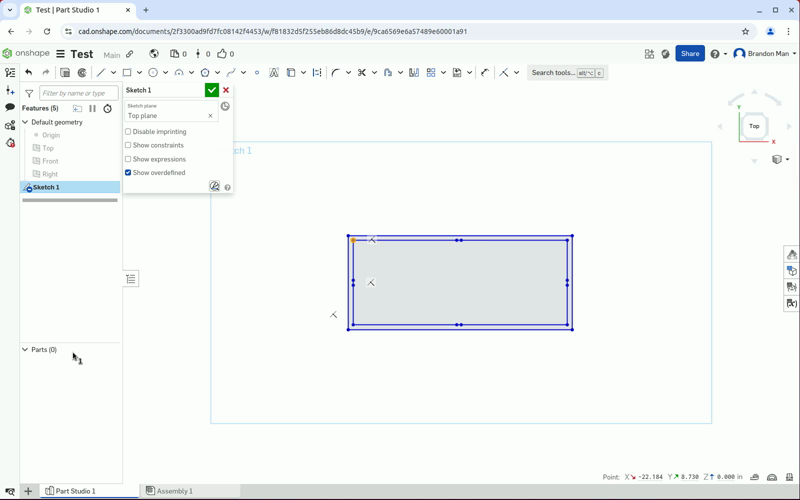
key(shift+y)
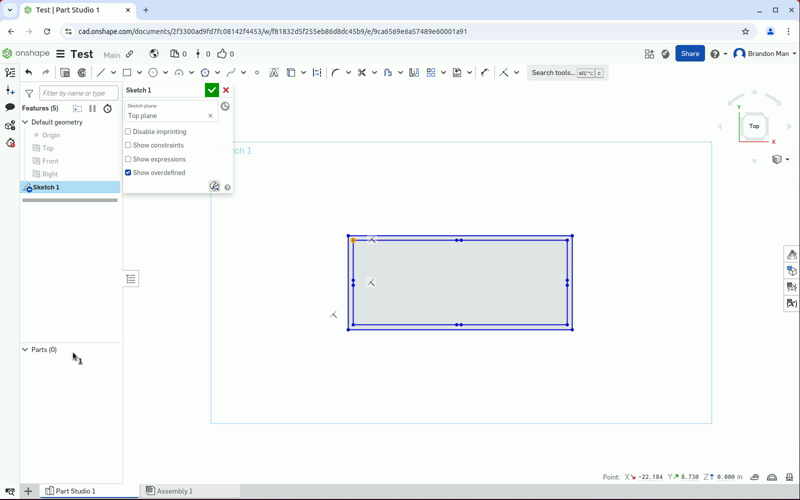
key(shift+e)
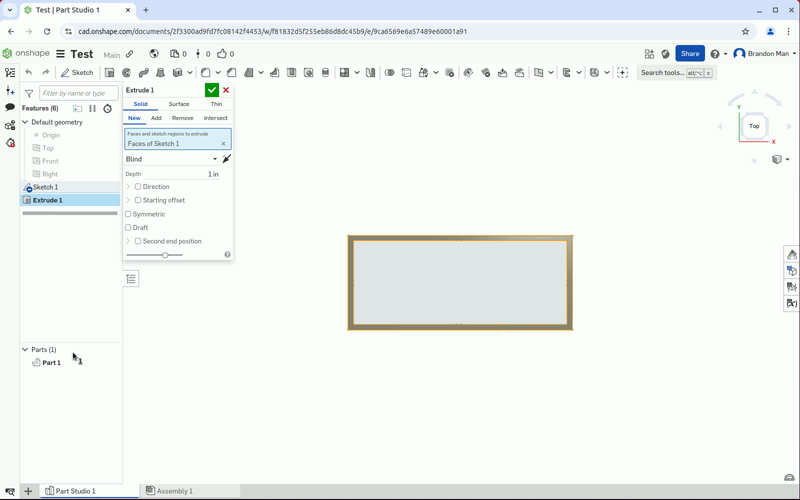
mouse_move(143, 106)
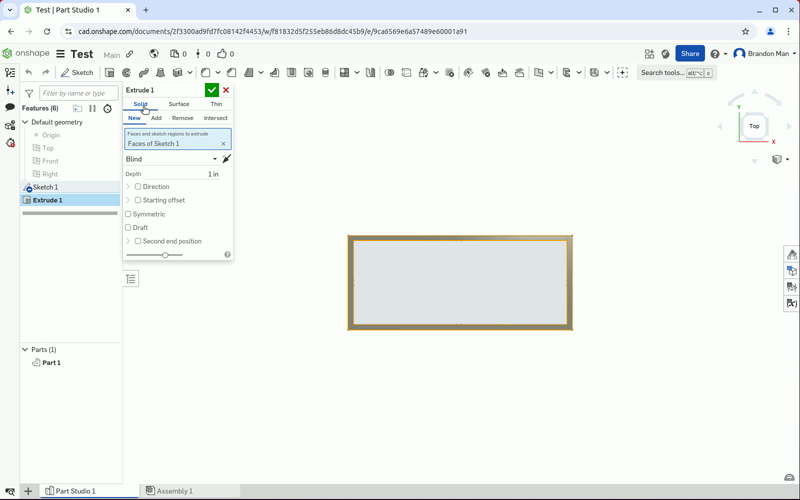
click(143, 106)
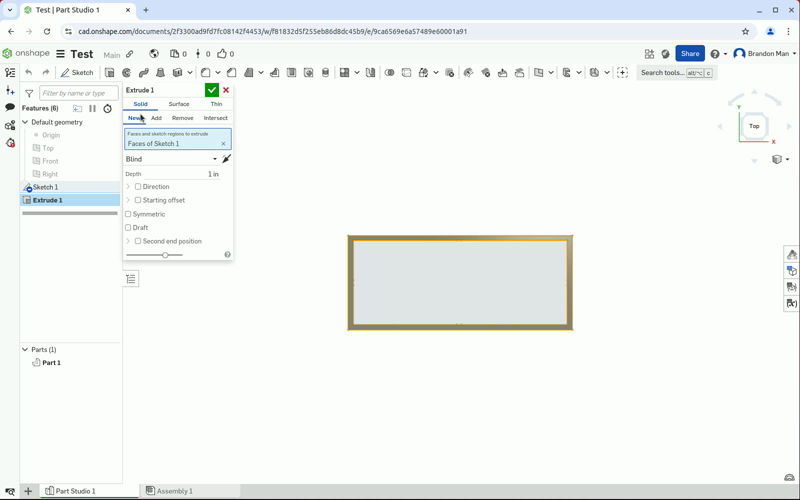
mouse_move(137, 120)
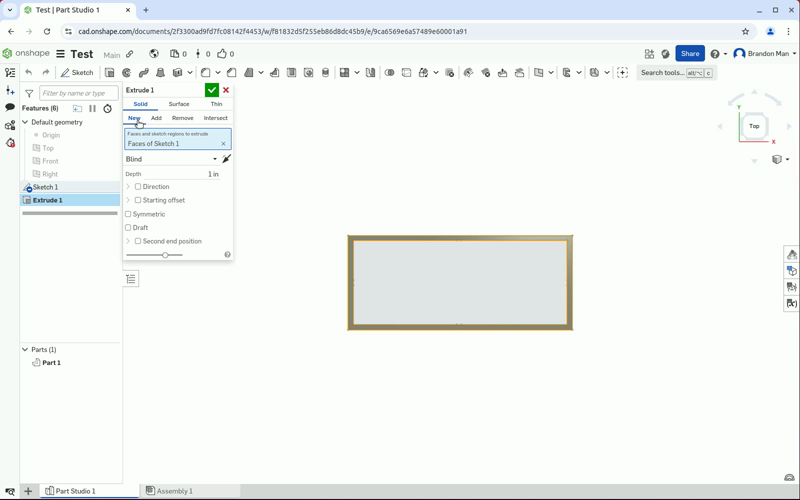
click(137, 120)
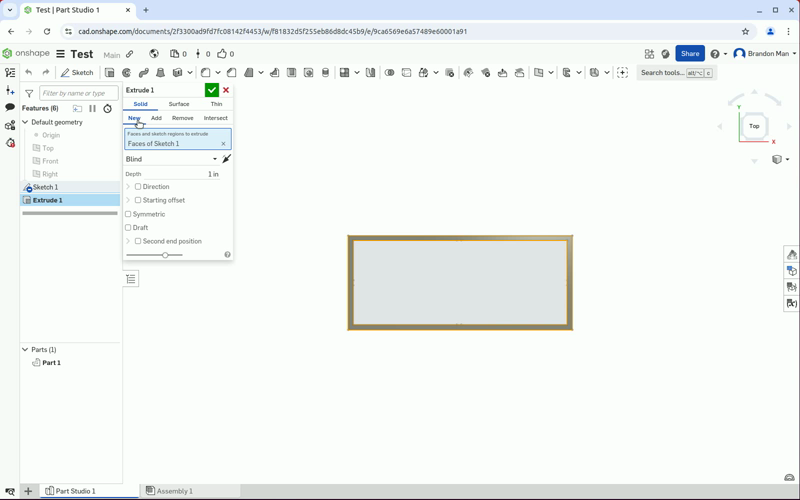
key(tab, 4)
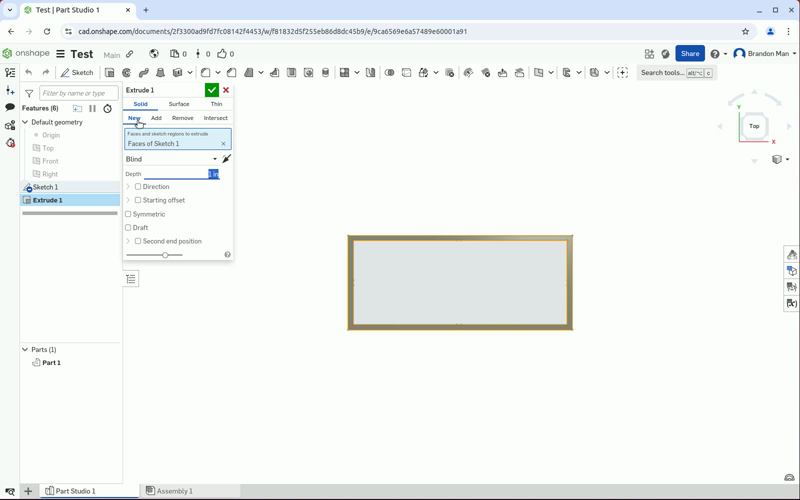
text(0.722)
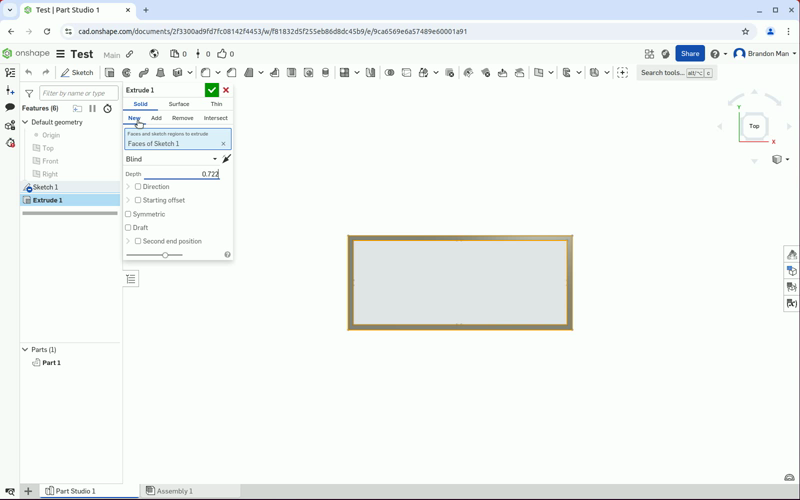
key(enter)
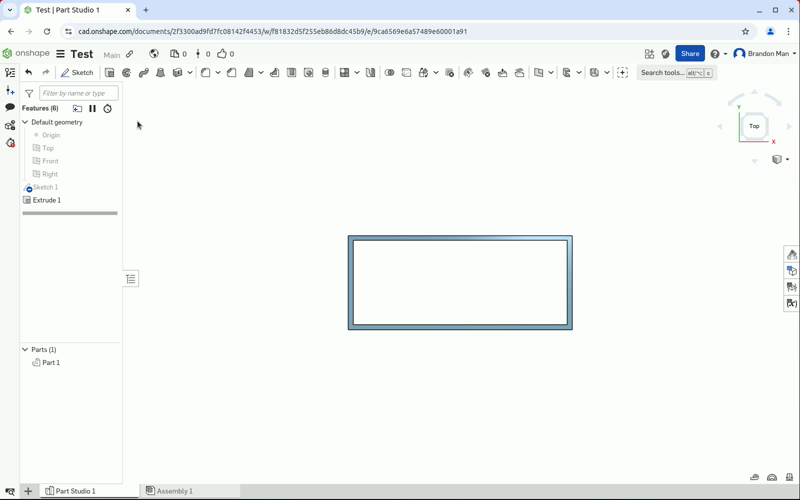
key(shift+h)
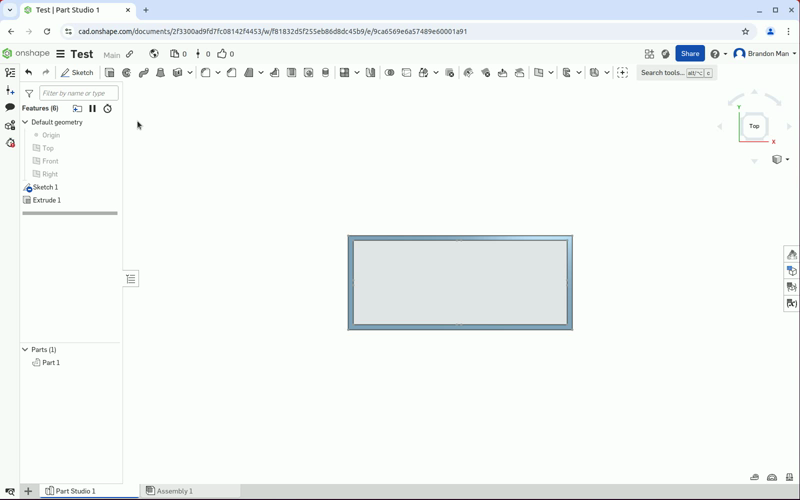
key(shift+h)
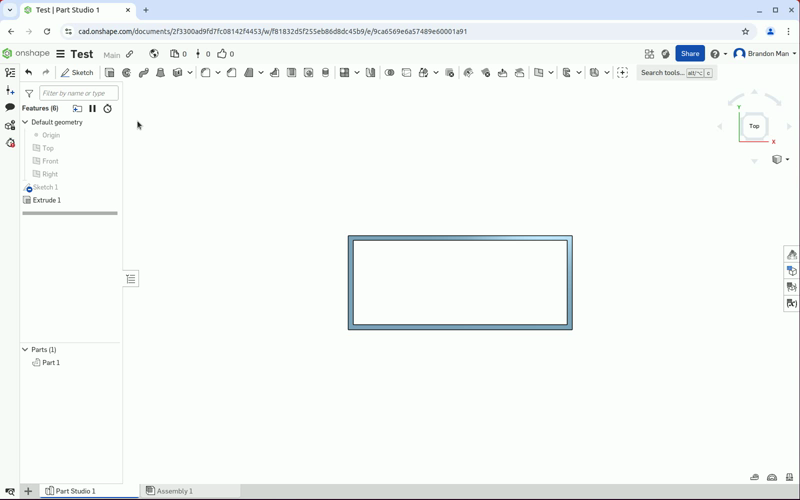
mouse_move(73, 189)
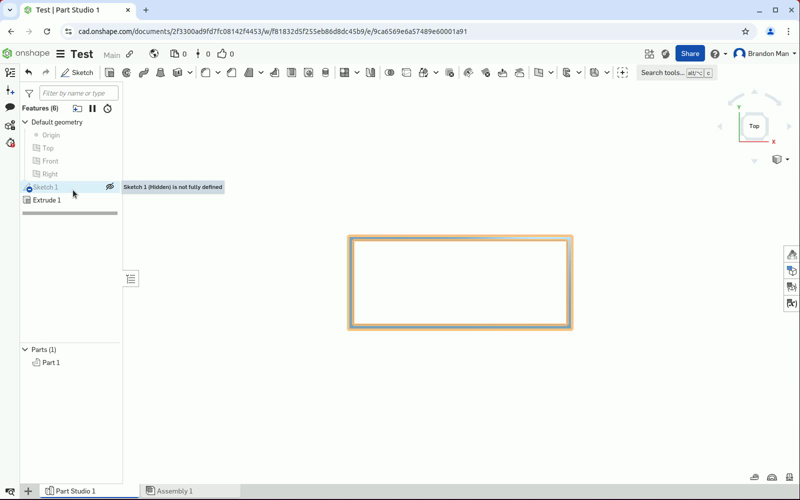
click(73, 189)
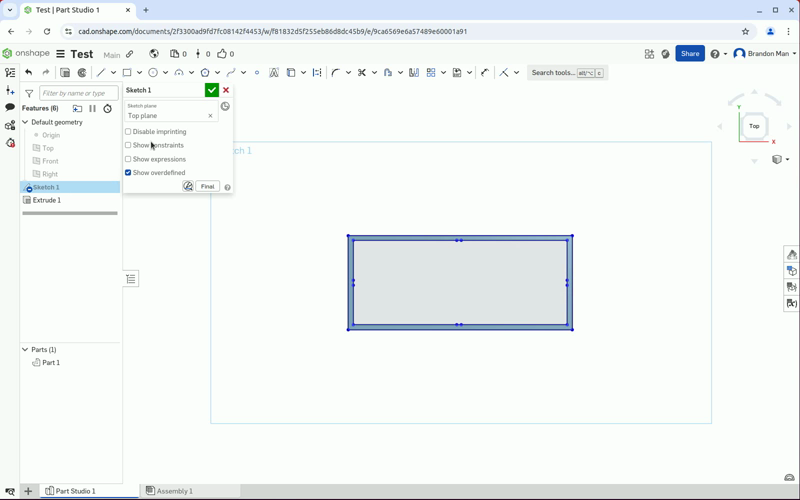
mouse_move(229, 92)
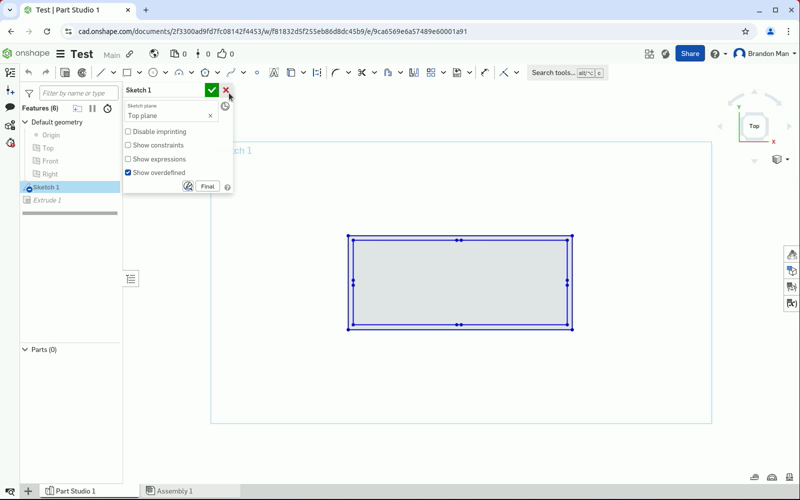
click(229, 92)
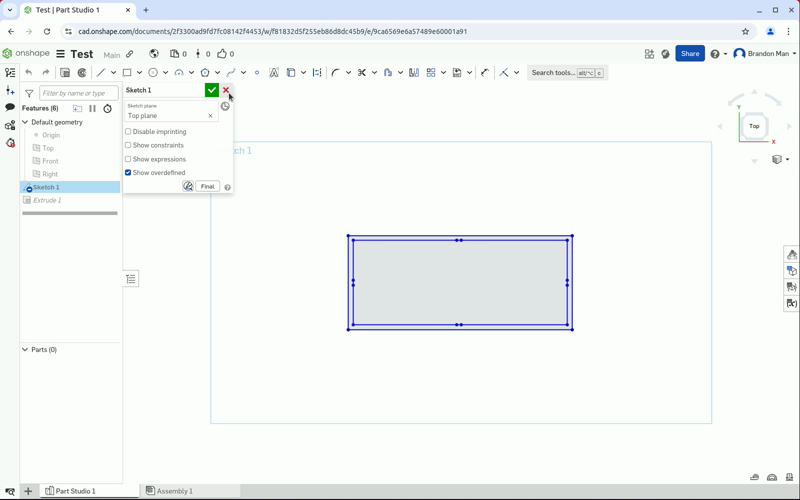
key(shift+s)
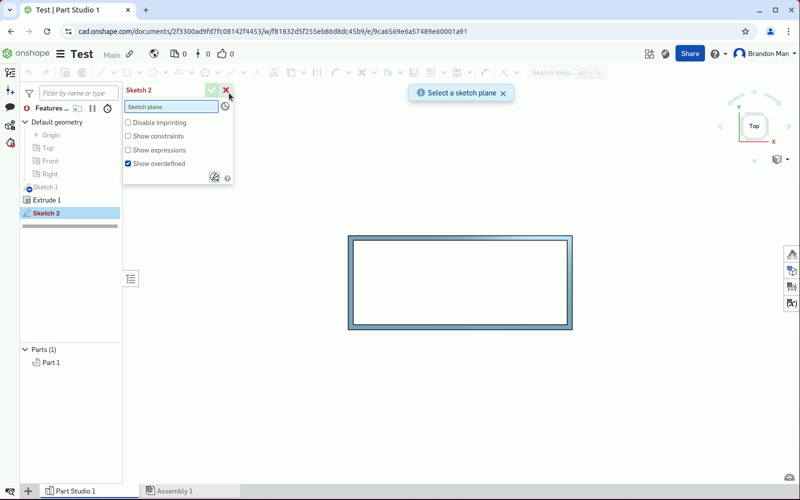
mouse_move(73, 150)
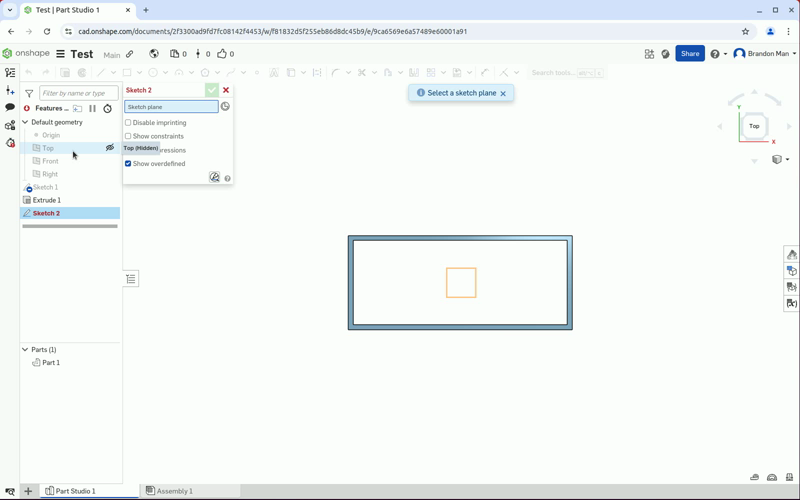
click(73, 150)
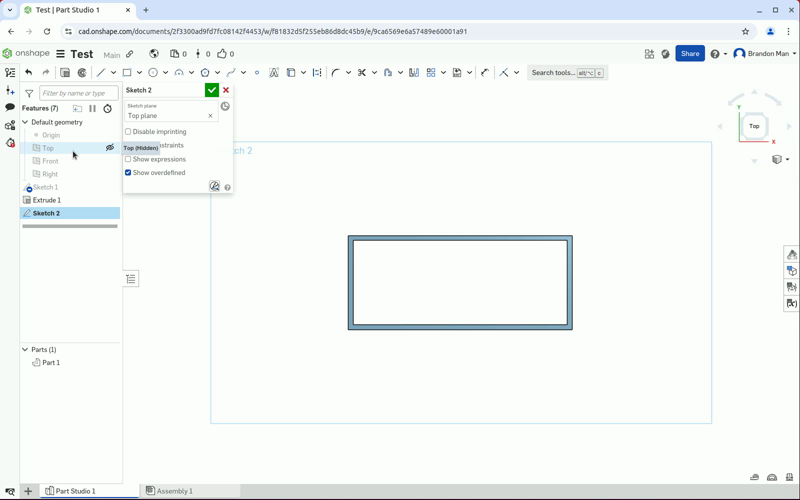
mouse_move(73, 352)
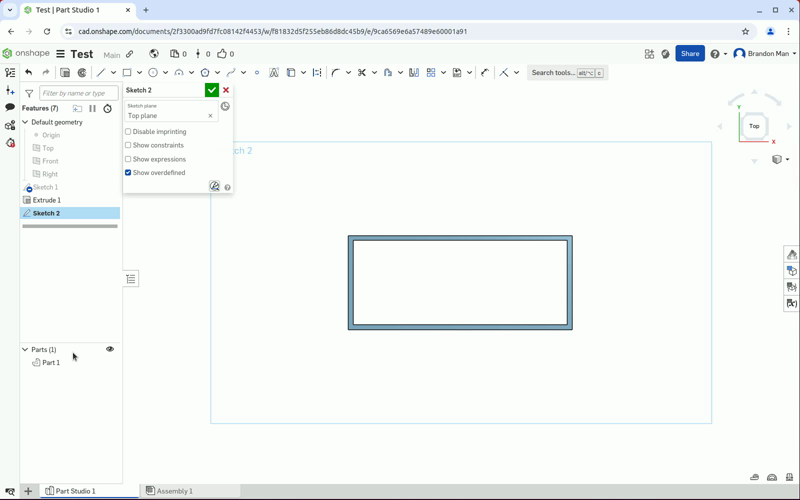
key(y)
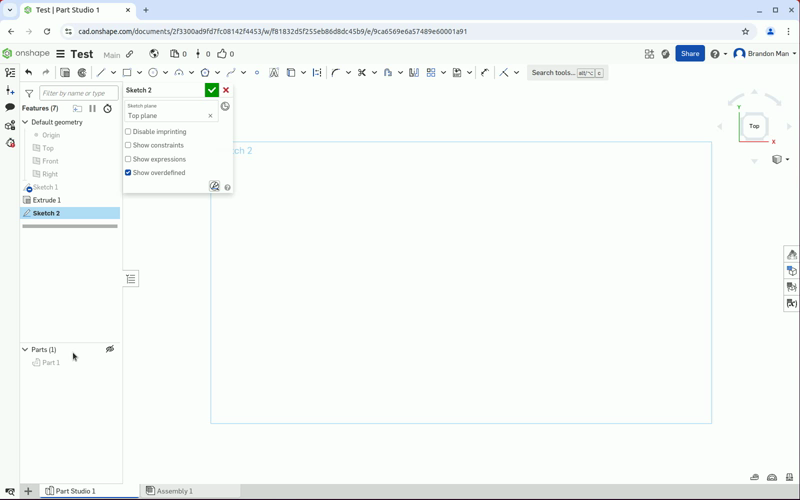
key(l)
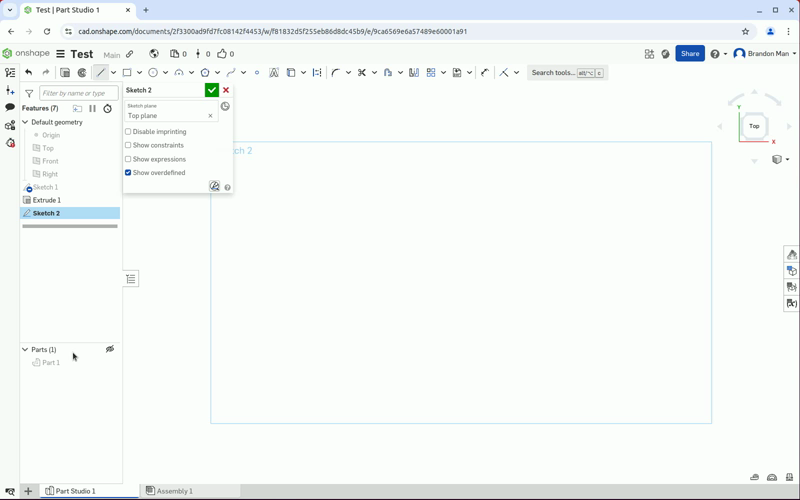
key_down(shift)
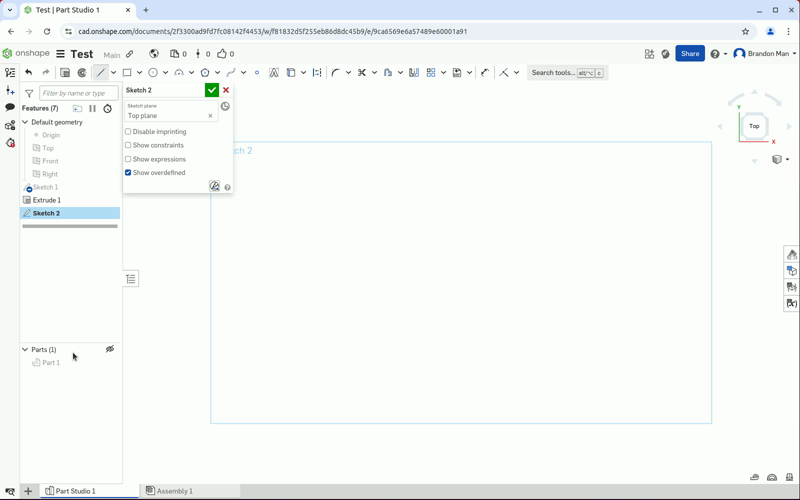
mouse_move(352, 285)
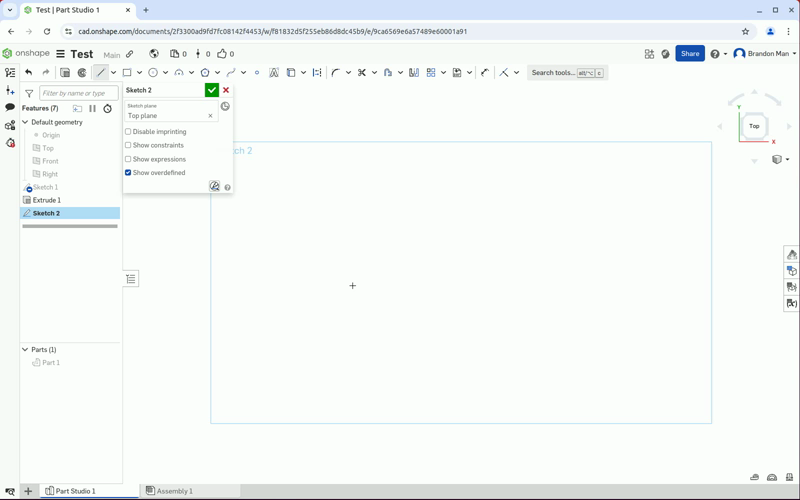
click(352, 285)
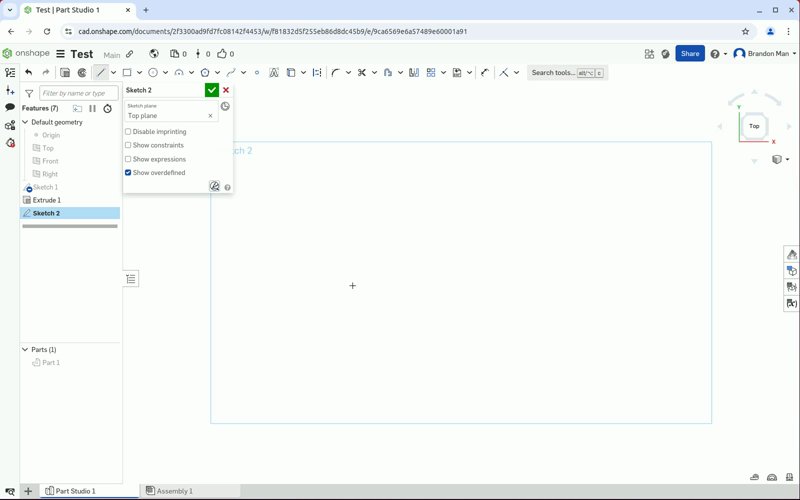
key_up(shift)
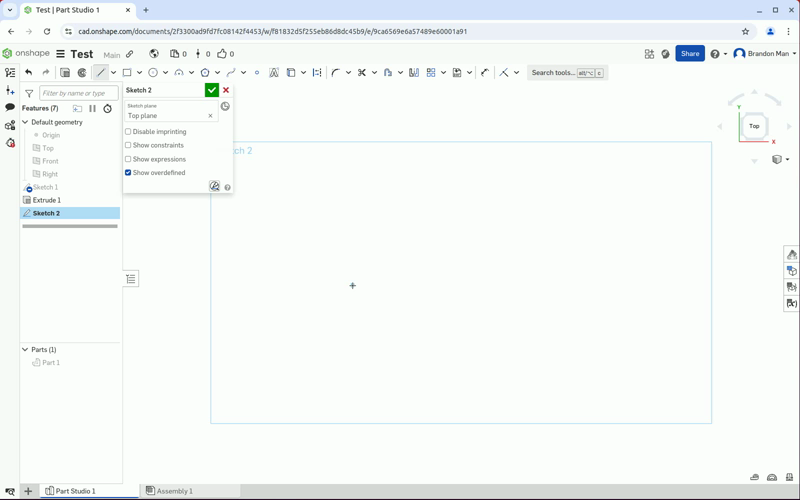
key_down(shift)
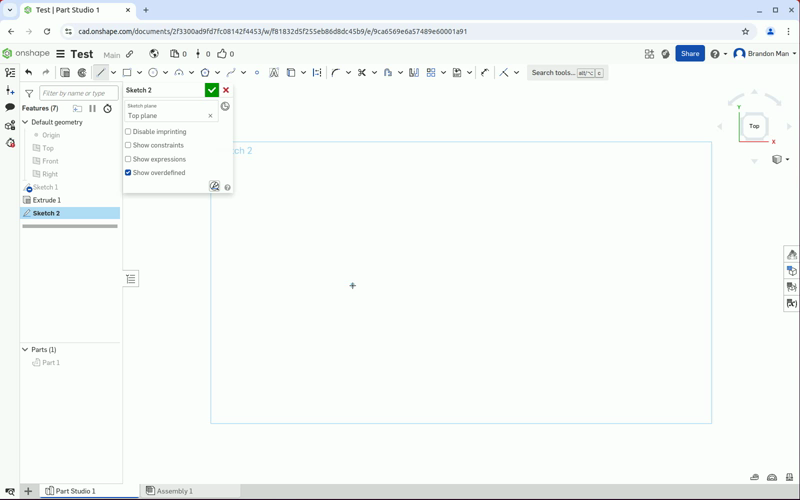
mouse_move(456, 285)
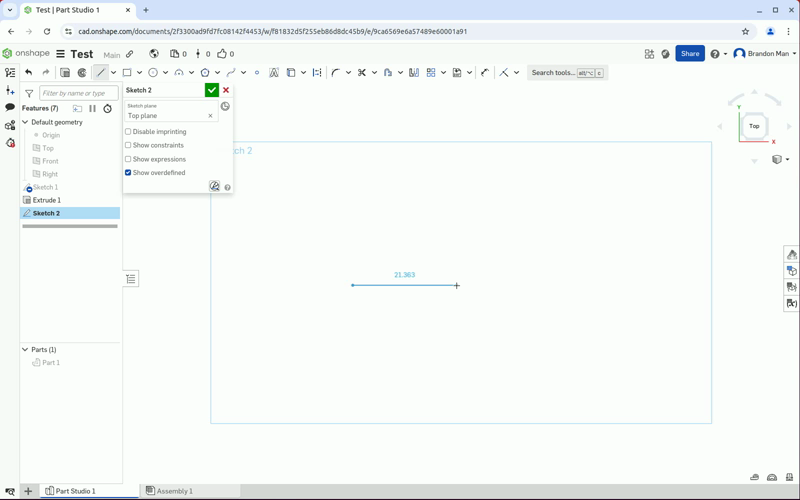
click(456, 285)
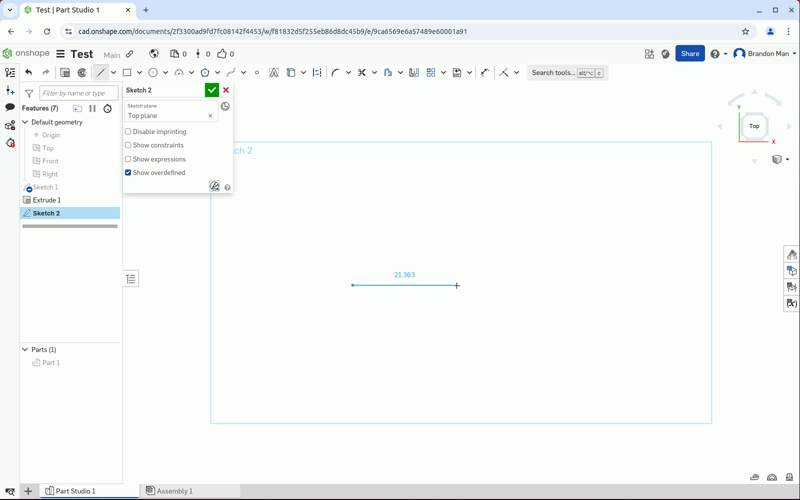
key_up(shift)
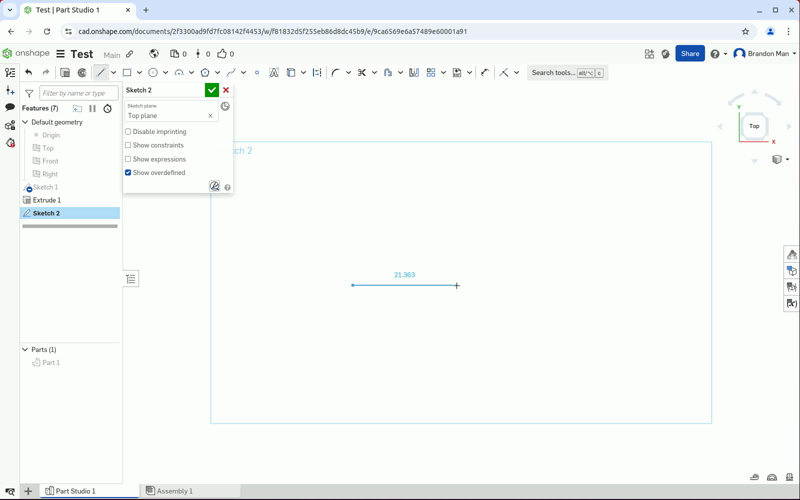
key_down(shift)
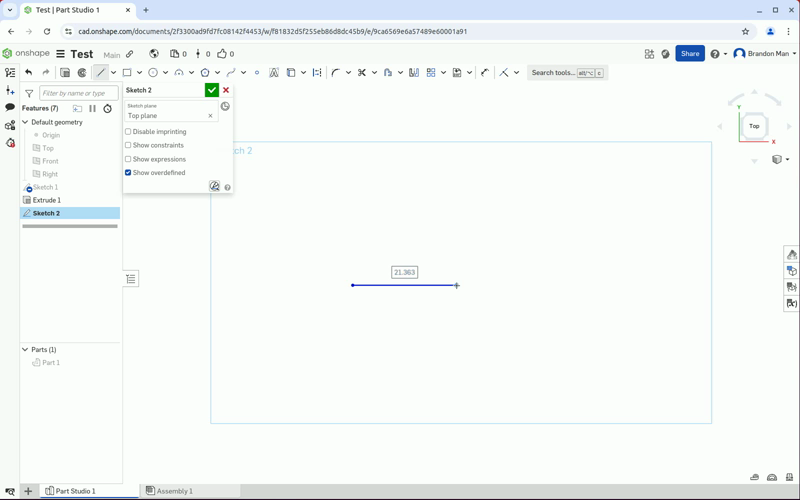
mouse_move(486, 285)
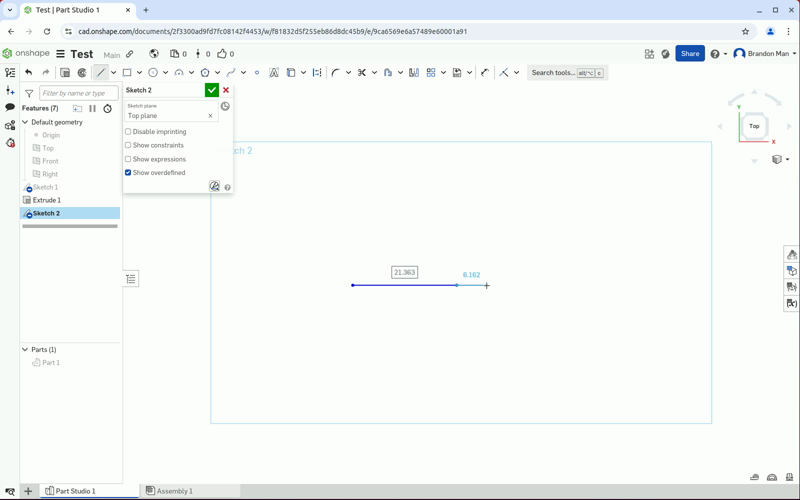
mouse_move(456, 325)
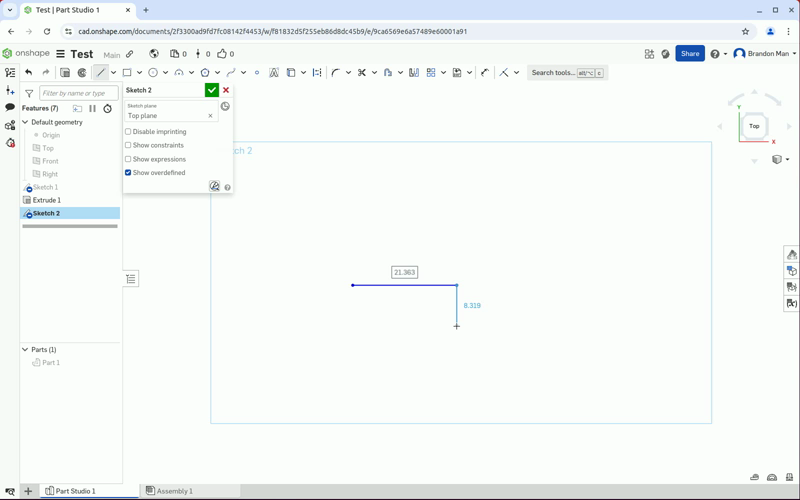
click(456, 325)
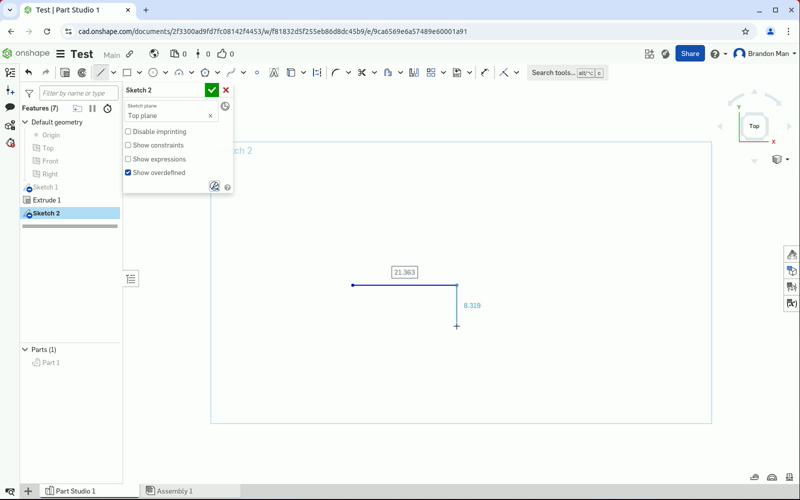
key_up(shift)
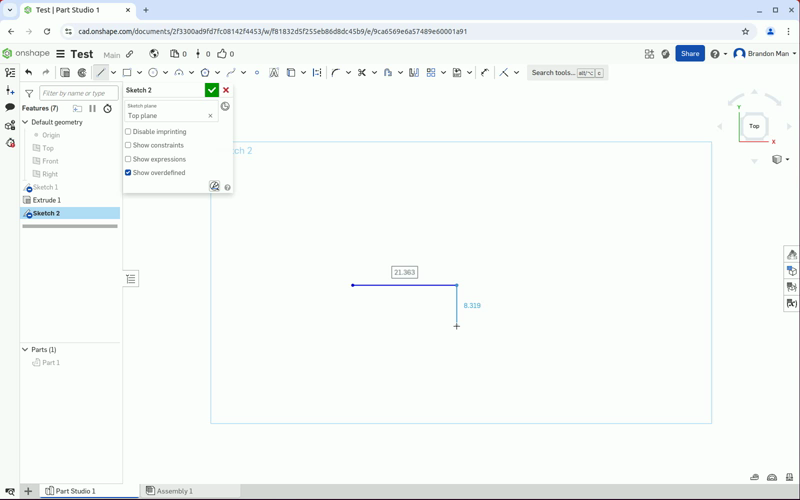
key_down(shift)
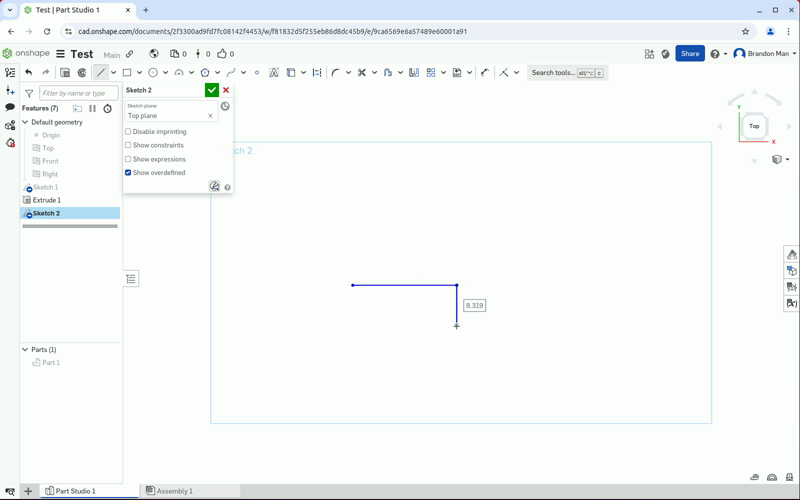
mouse_move(486, 325)
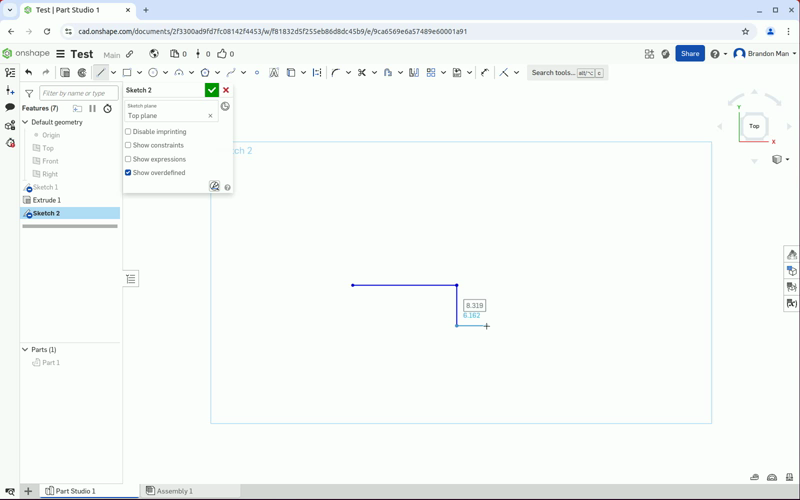
mouse_move(463, 325)
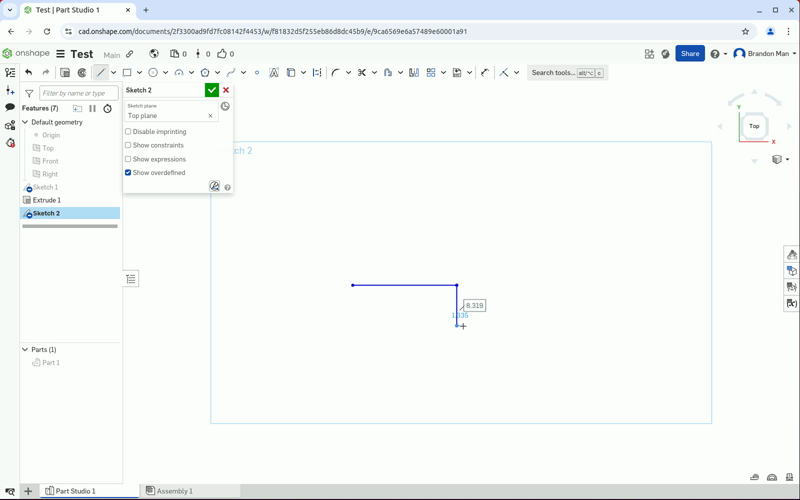
scroll(6)
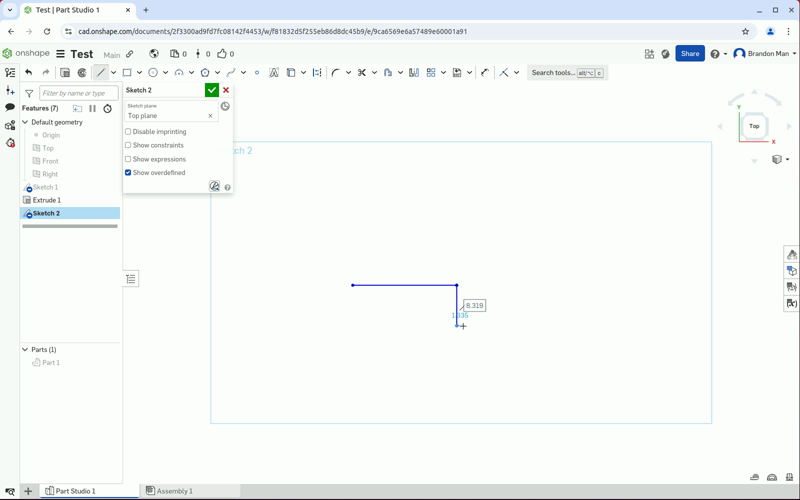
scroll(6)
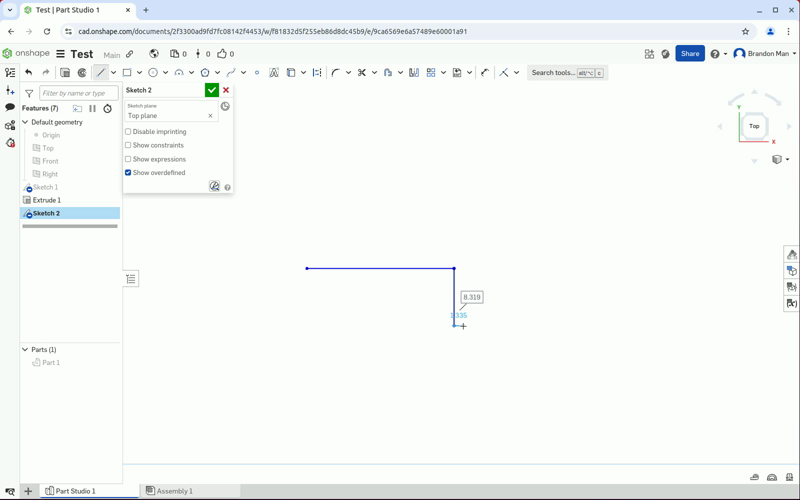
scroll(6)
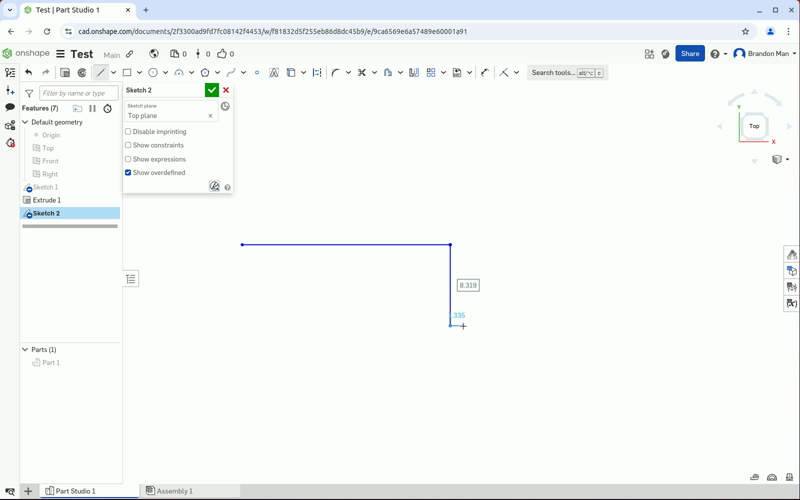
scroll(6)
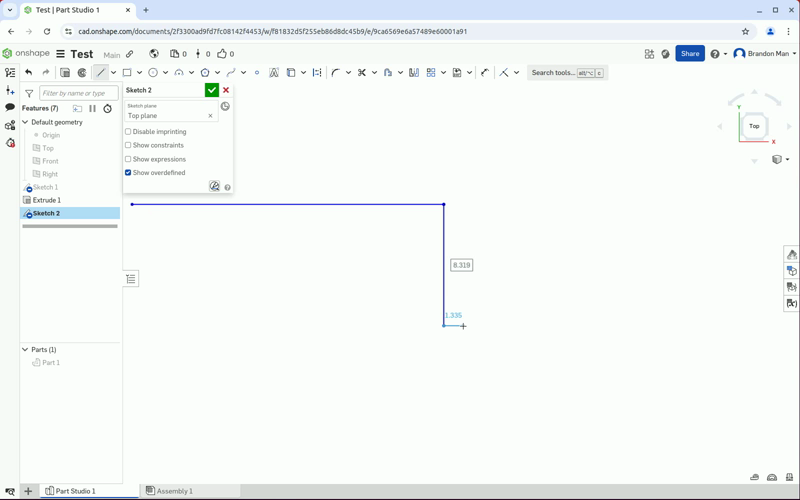
scroll(6)
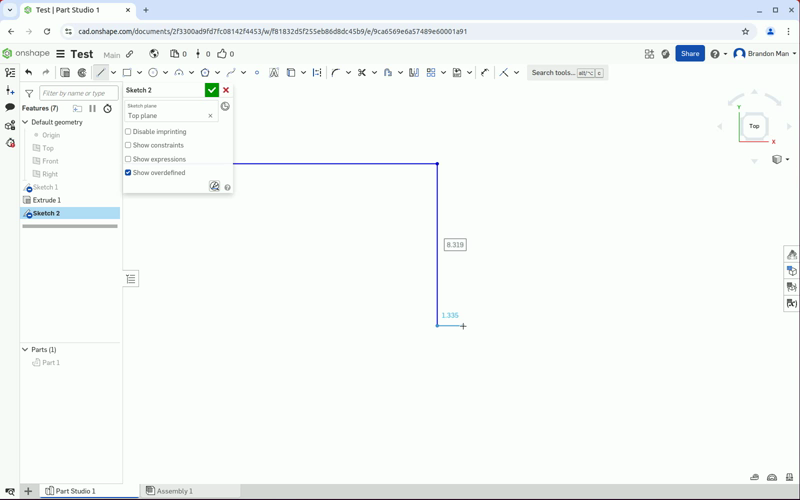
scroll(6)
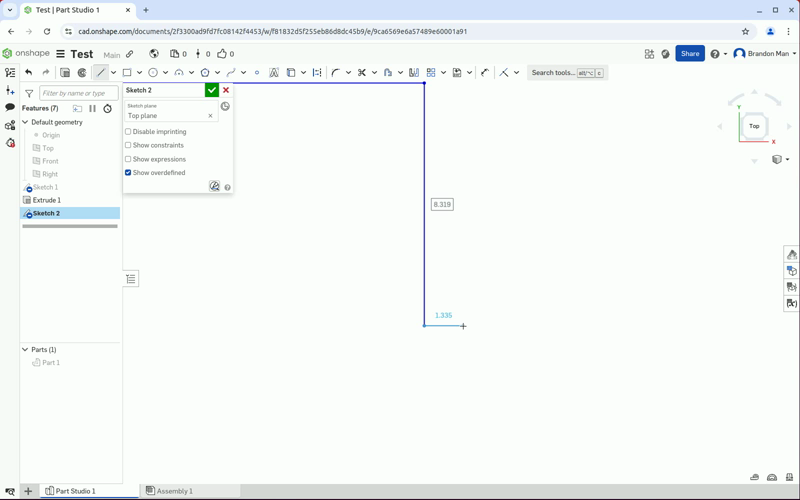
scroll(6)
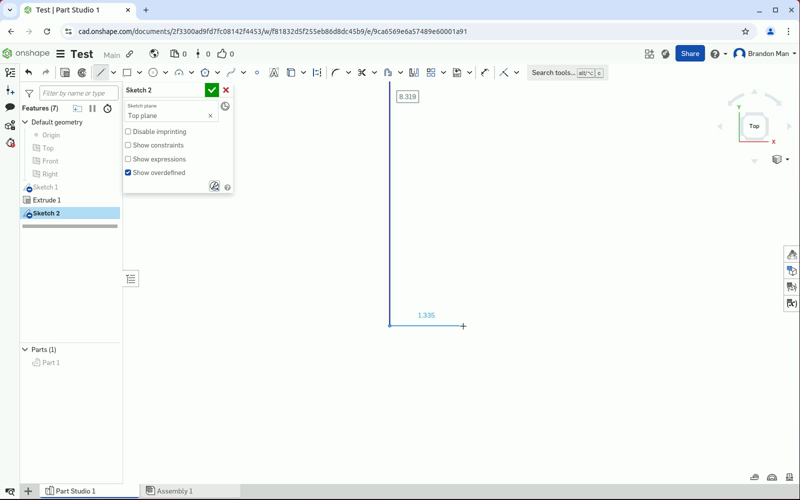
click(463, 325)
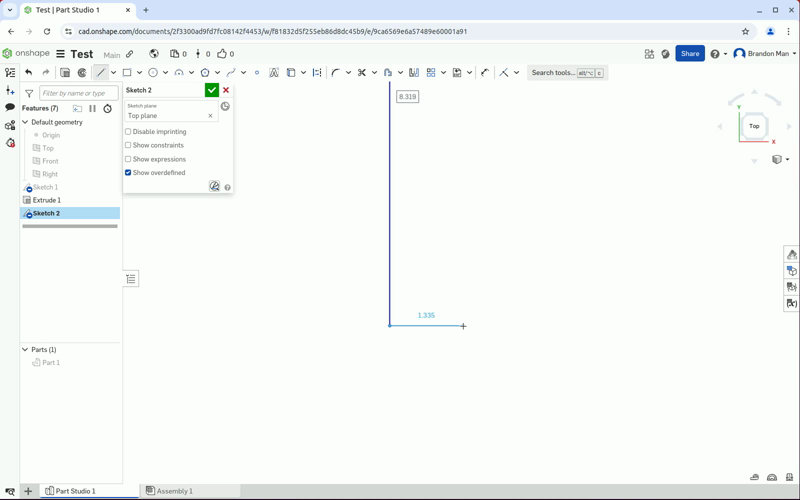
scroll(-6)
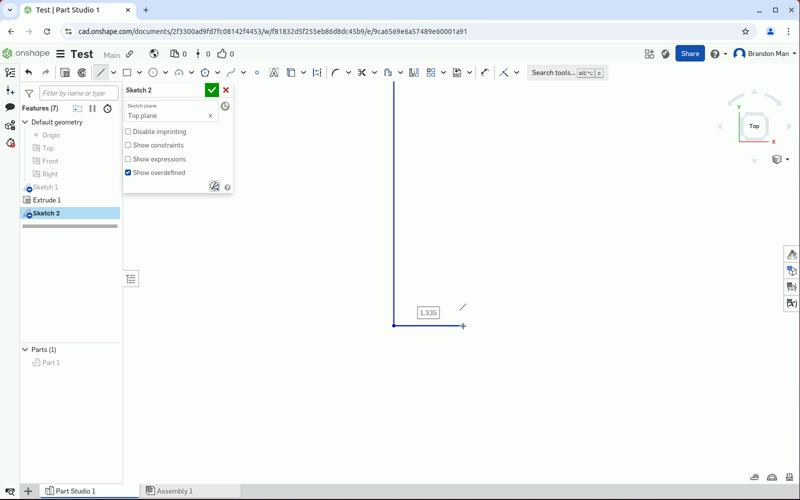
scroll(-6)
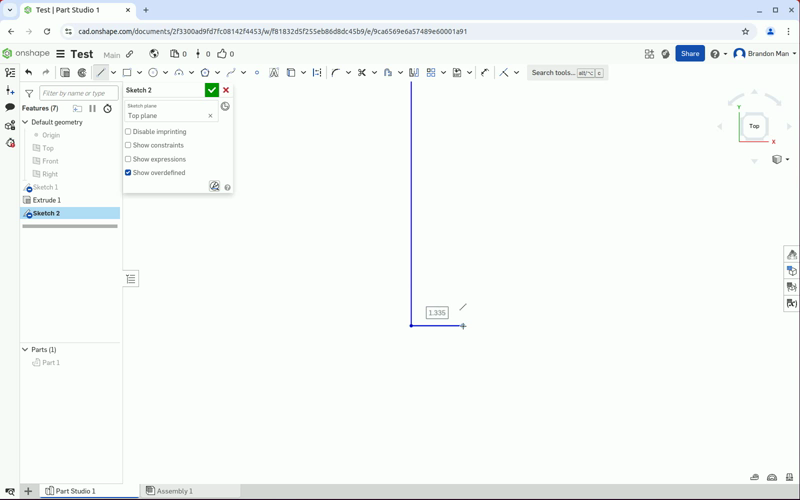
scroll(-6)
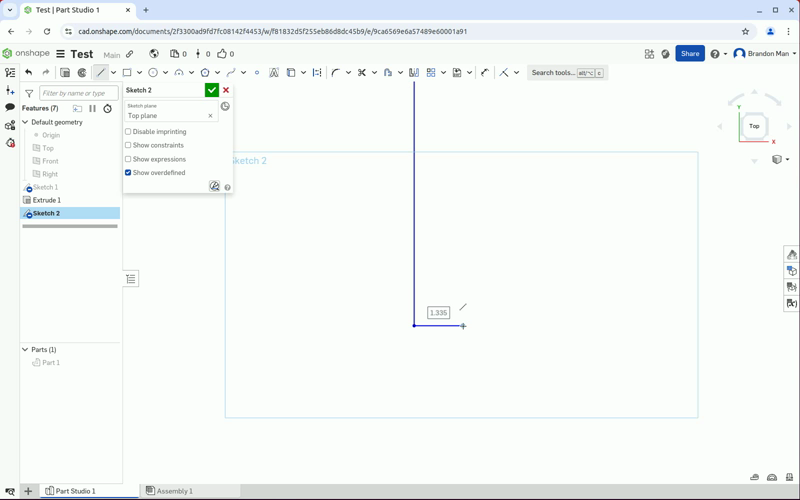
scroll(-6)
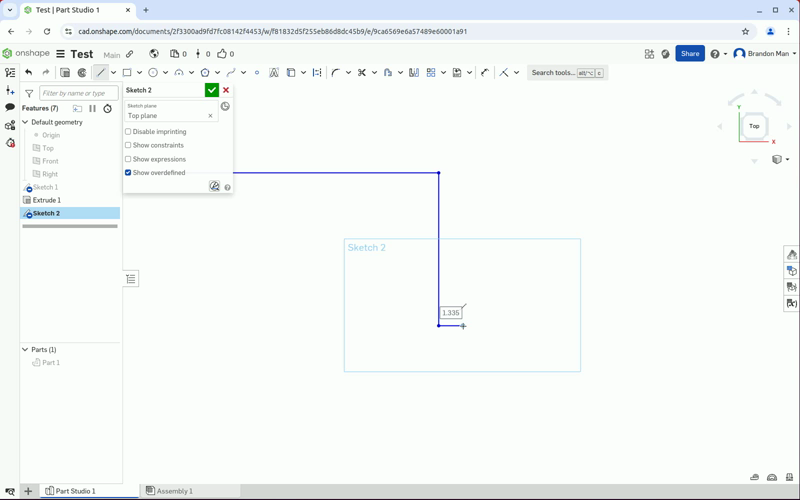
scroll(-6)
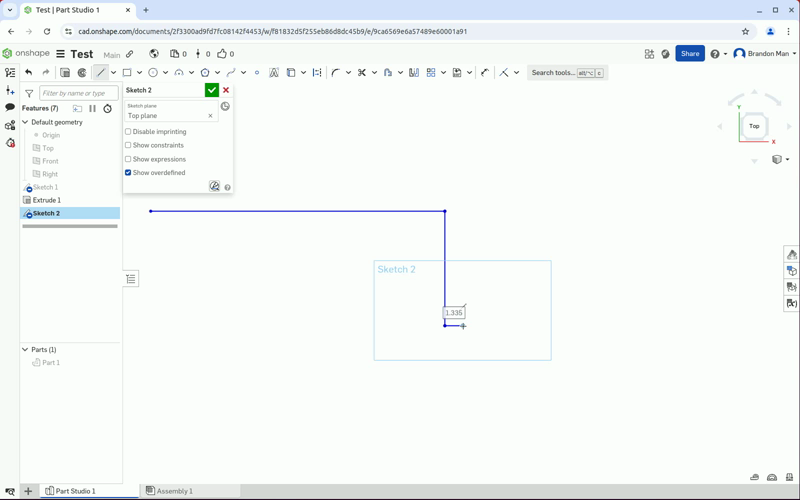
scroll(-6)
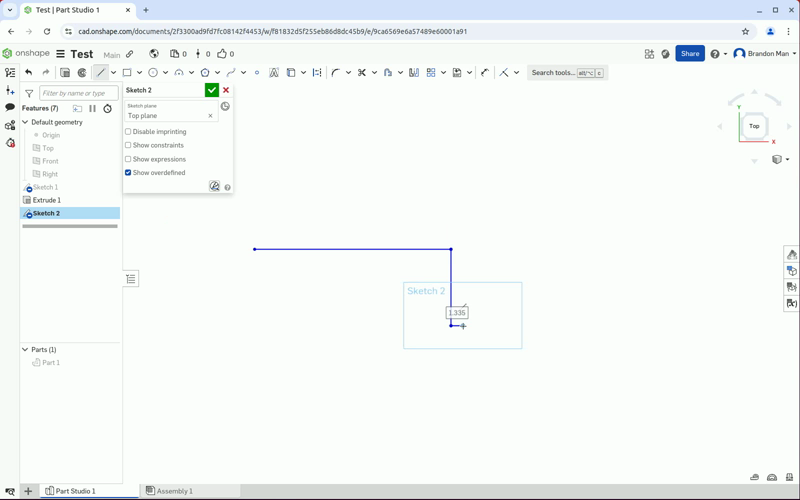
scroll(-6)
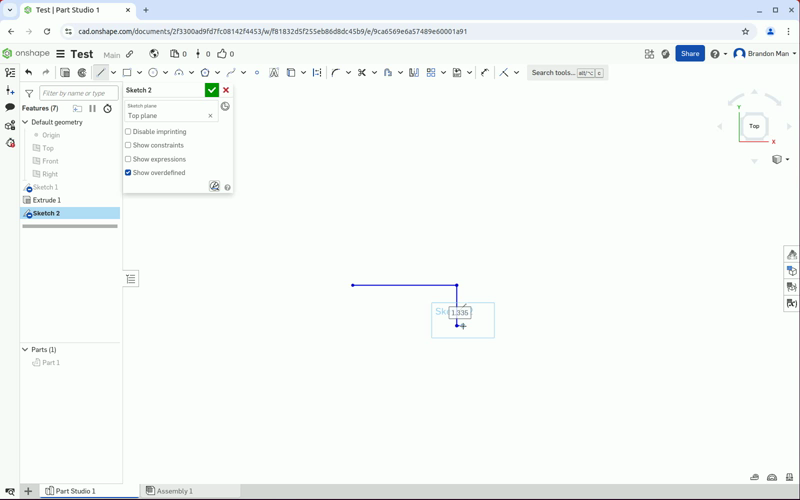
key_up(shift)
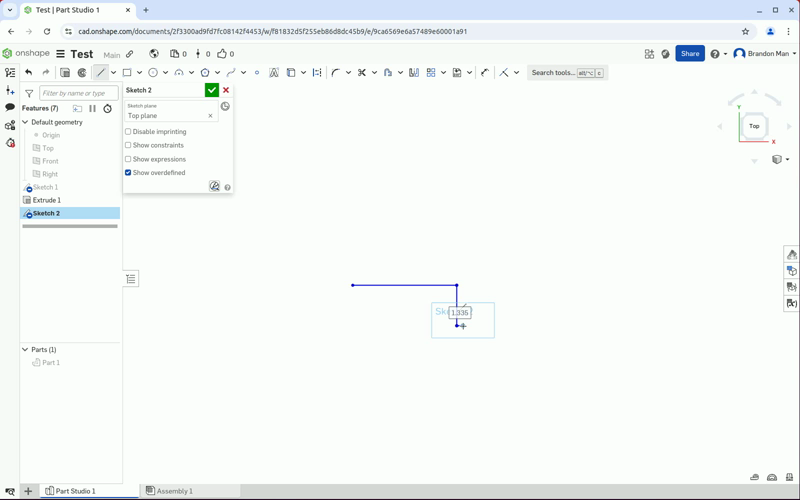
key_down(shift)
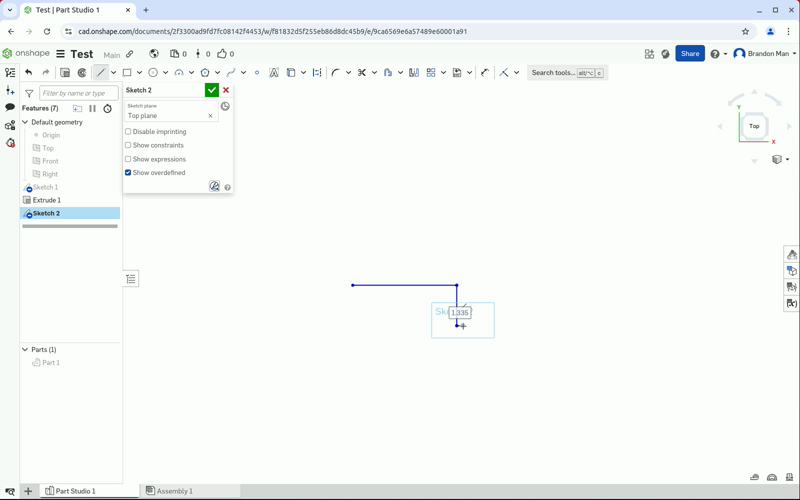
mouse_move(493, 325)
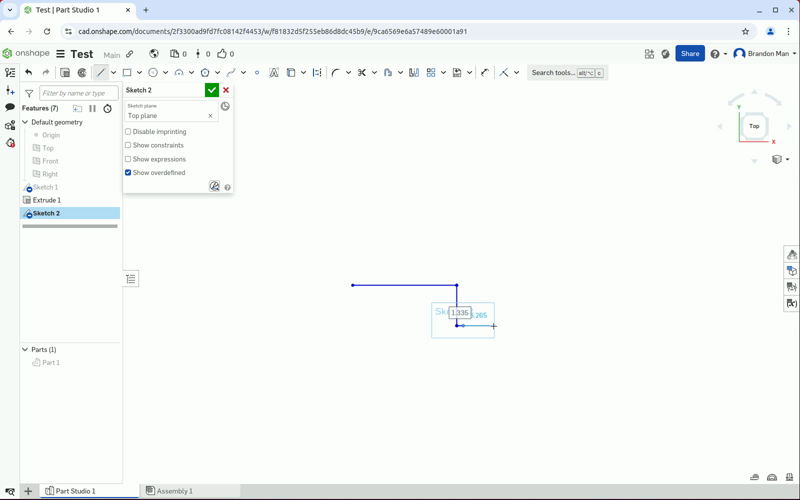
mouse_move(463, 285)
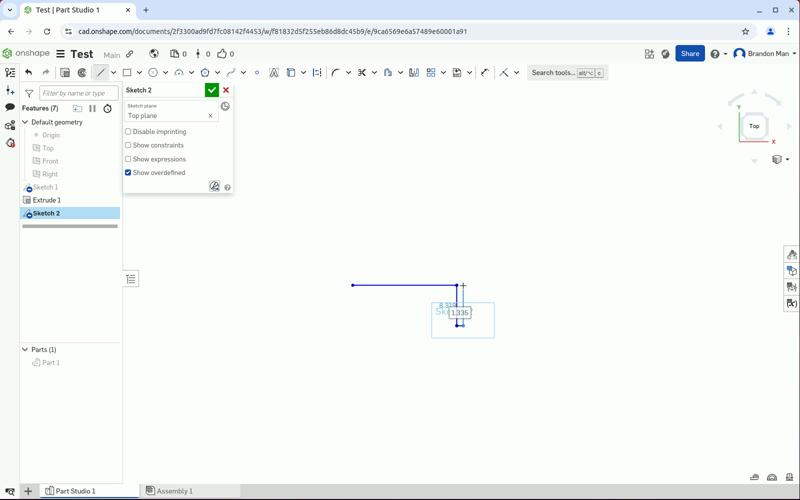
click(463, 285)
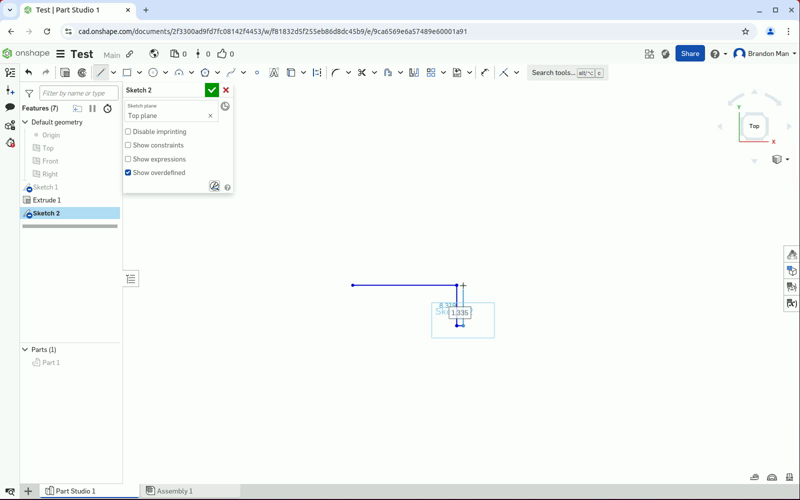
key_up(shift)
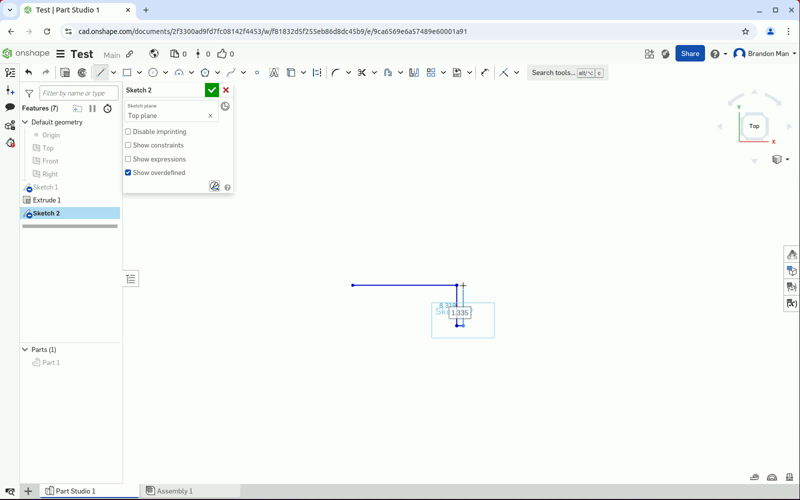
key_down(shift)
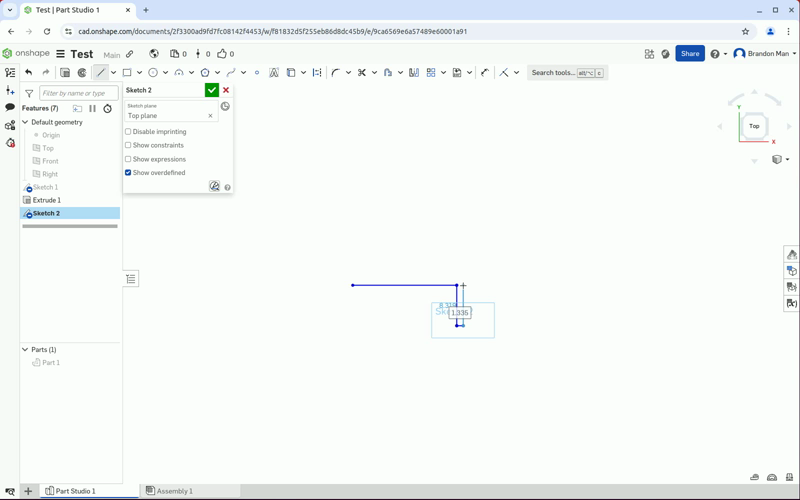
mouse_move(567, 285)
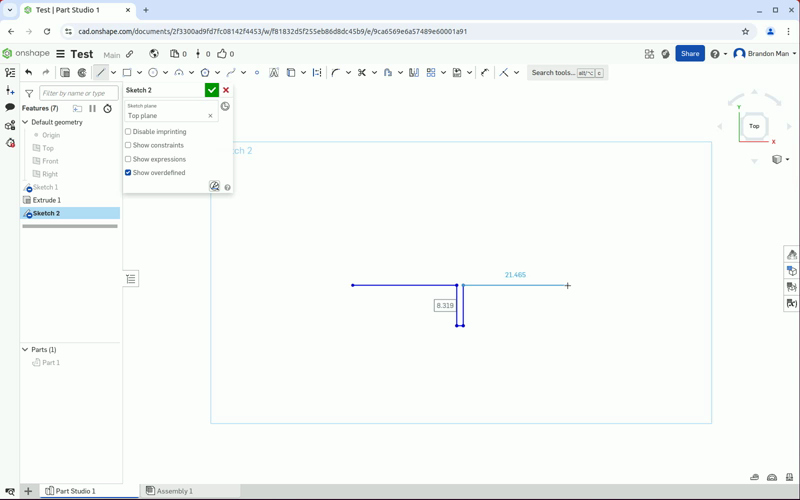
click(567, 285)
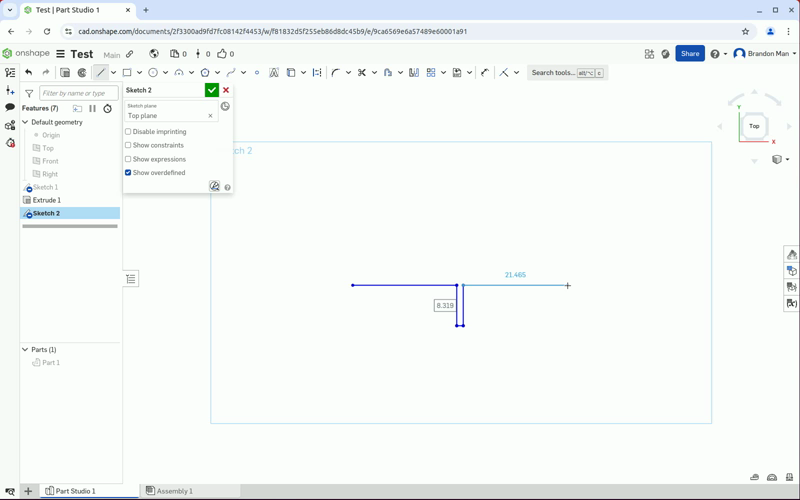
key_up(shift)
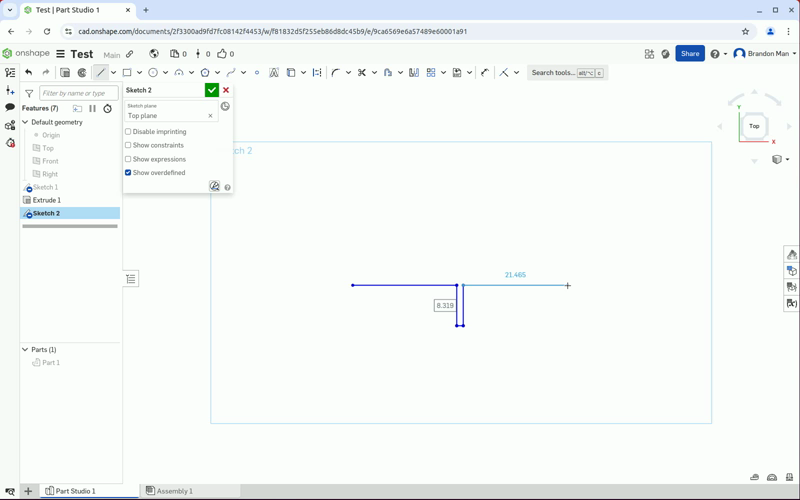
key_down(shift)
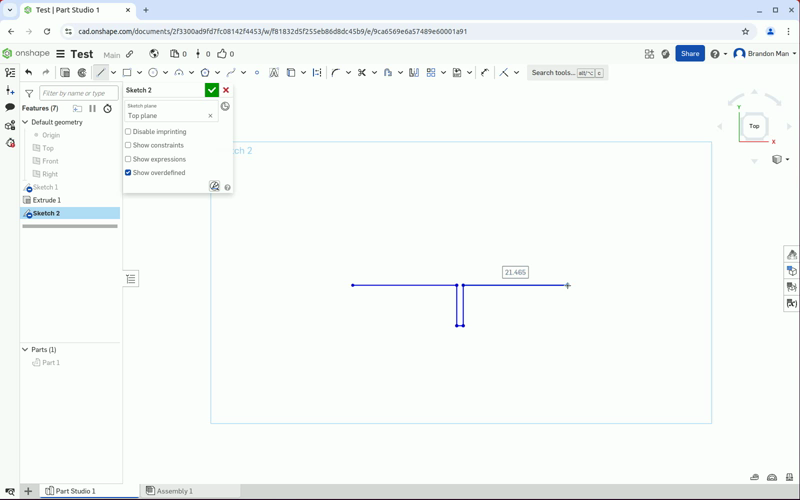
mouse_move(589, 285)
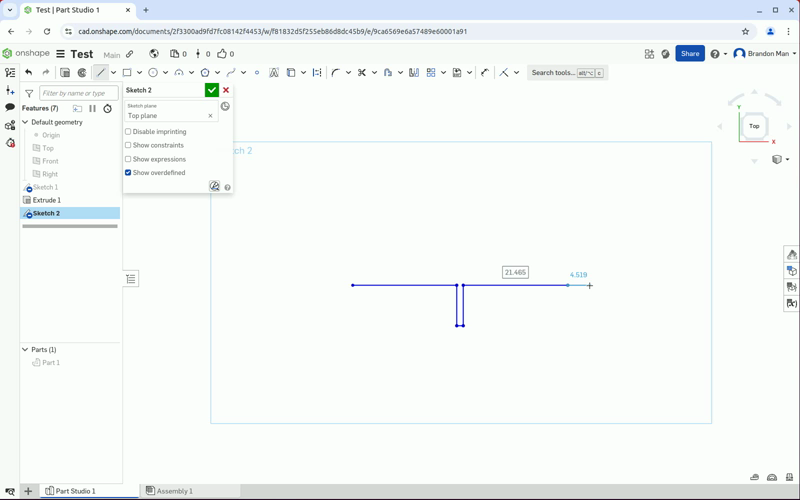
mouse_move(567, 280)
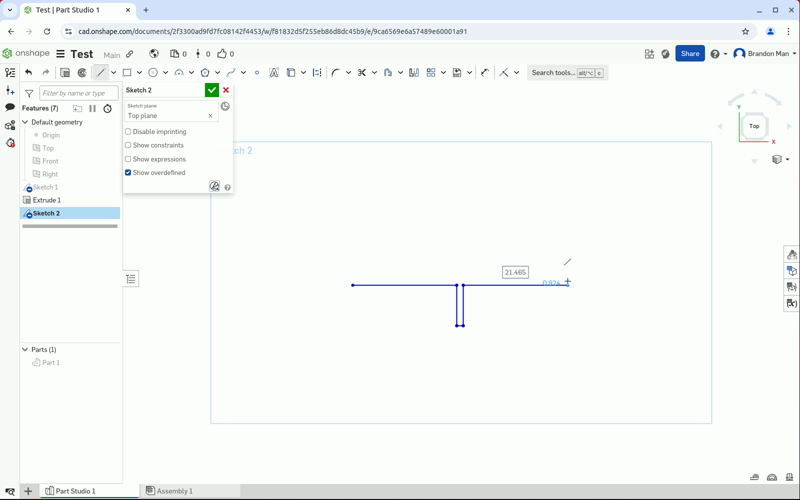
scroll(6)
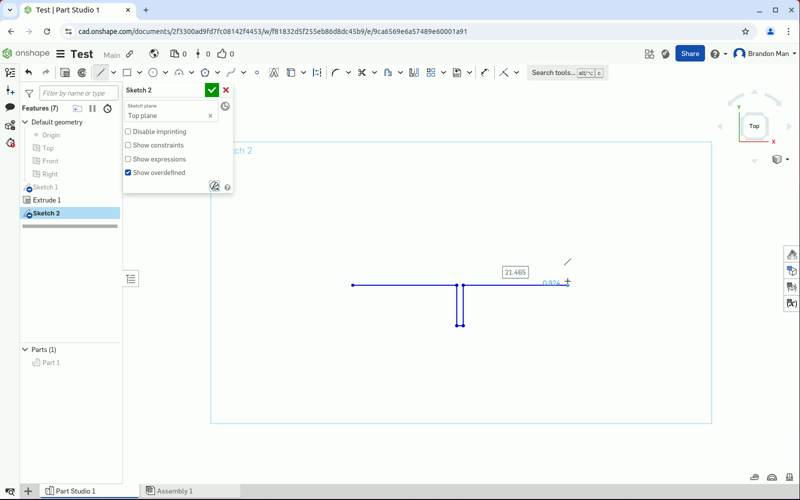
scroll(6)
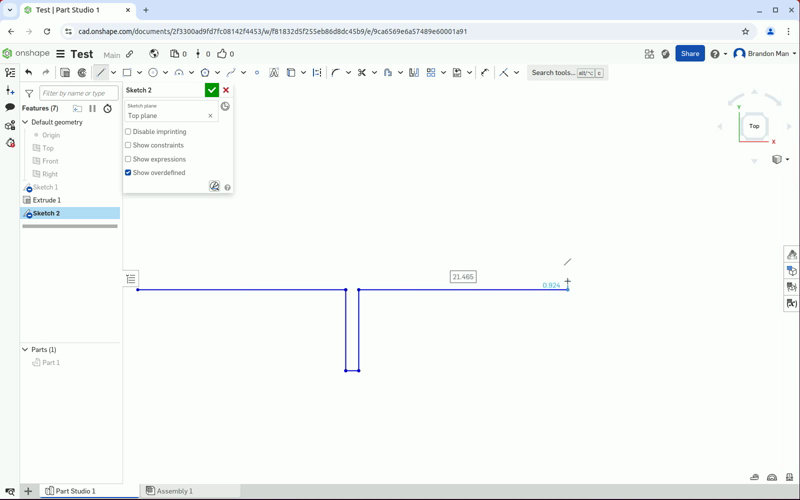
scroll(6)
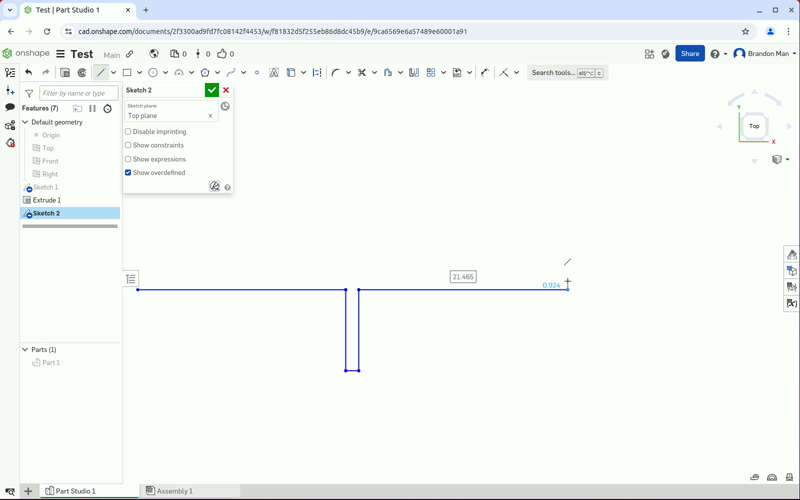
scroll(6)
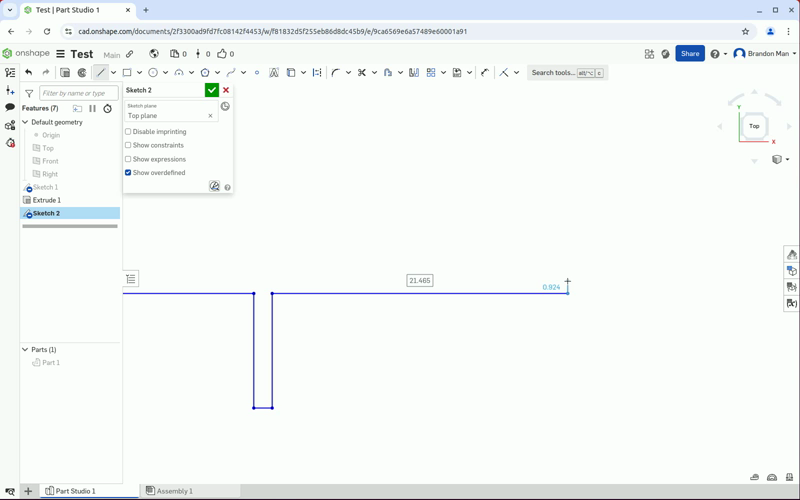
scroll(6)
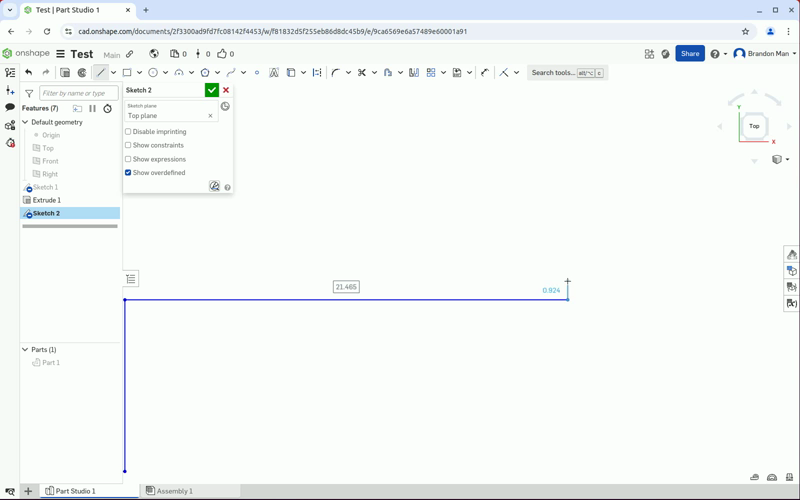
scroll(6)
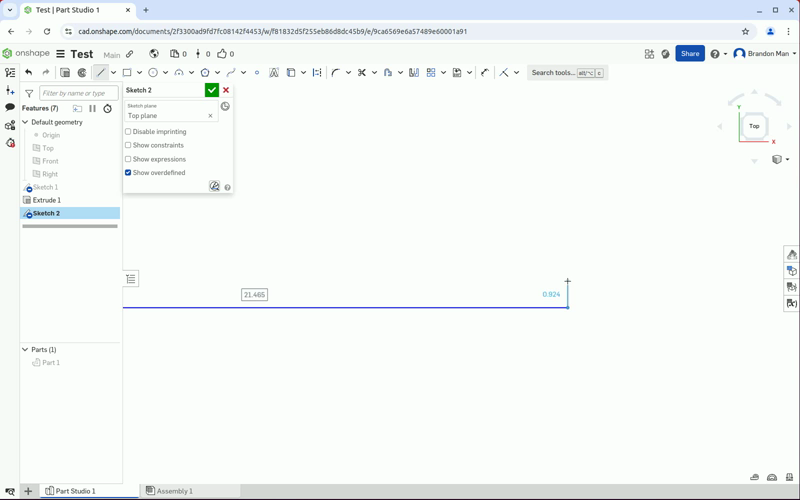
scroll(6)
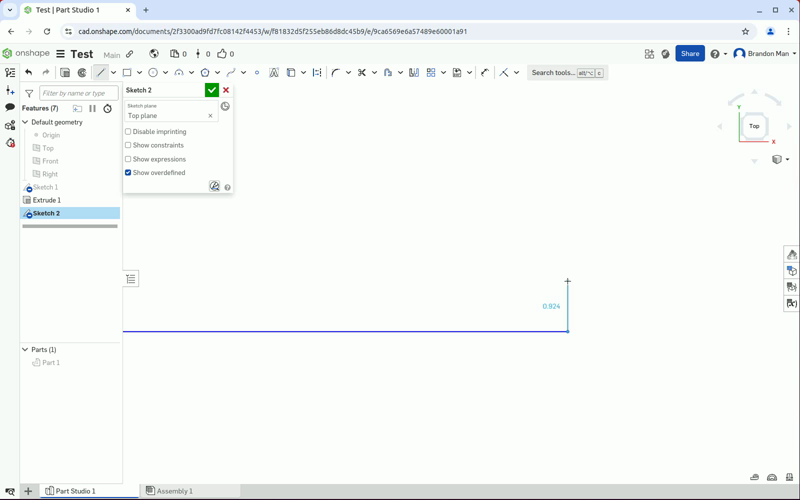
click(567, 280)
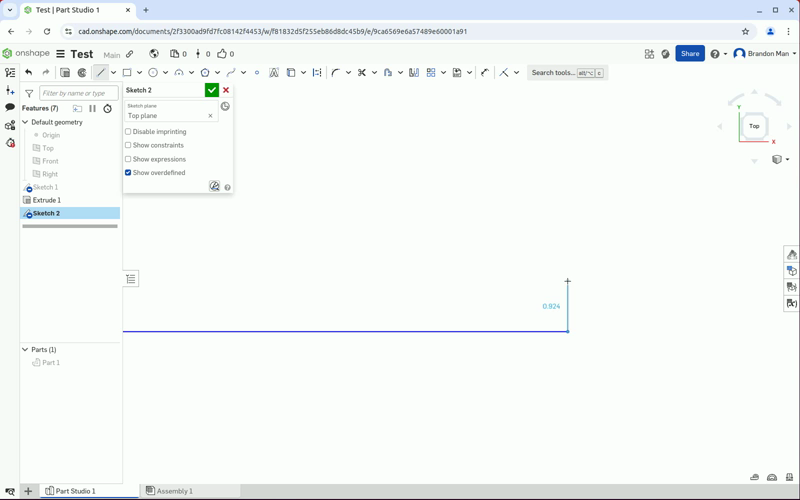
scroll(-6)
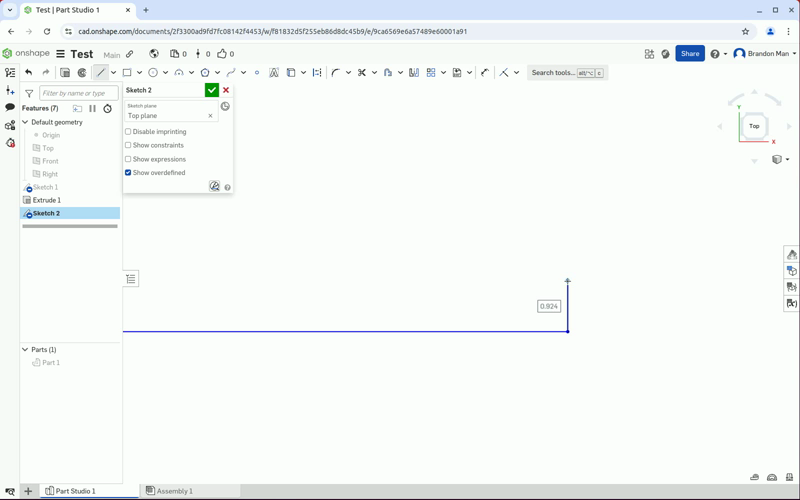
scroll(-6)
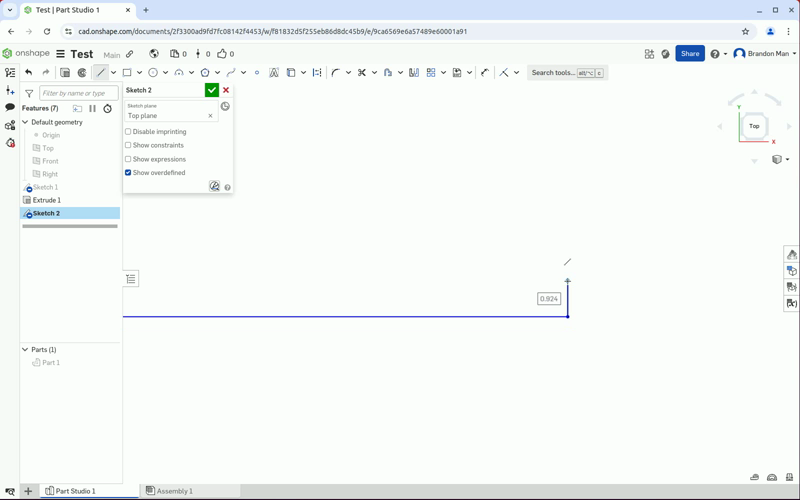
scroll(-6)
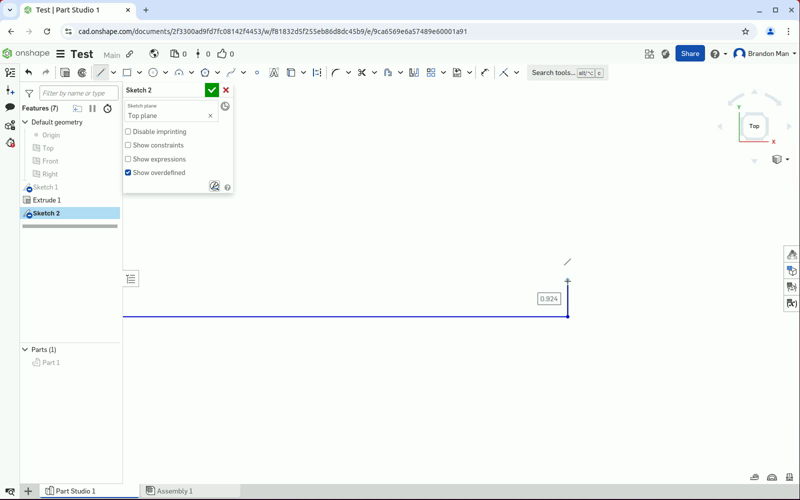
scroll(-6)
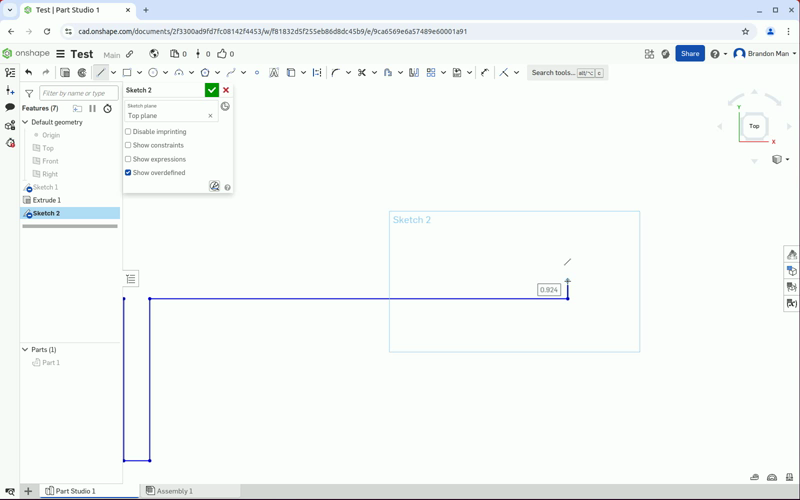
scroll(-6)
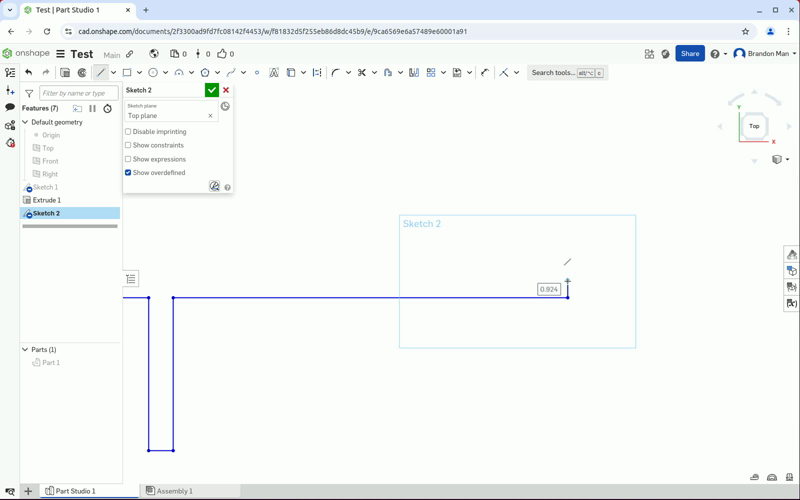
scroll(-6)
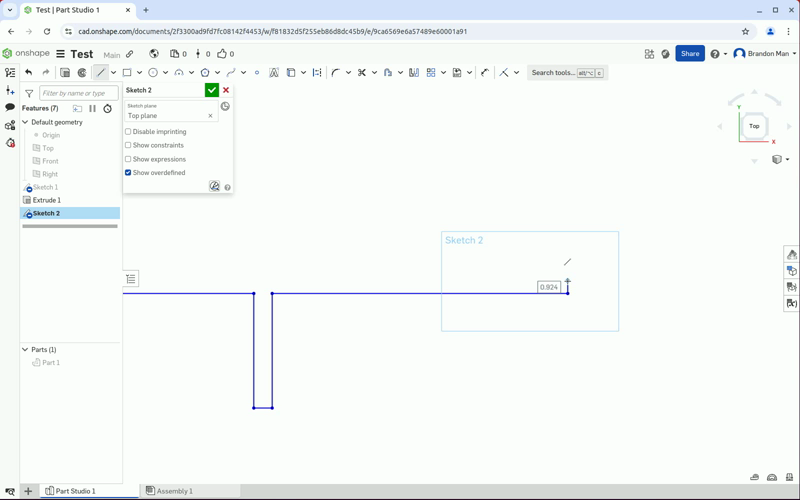
scroll(-6)
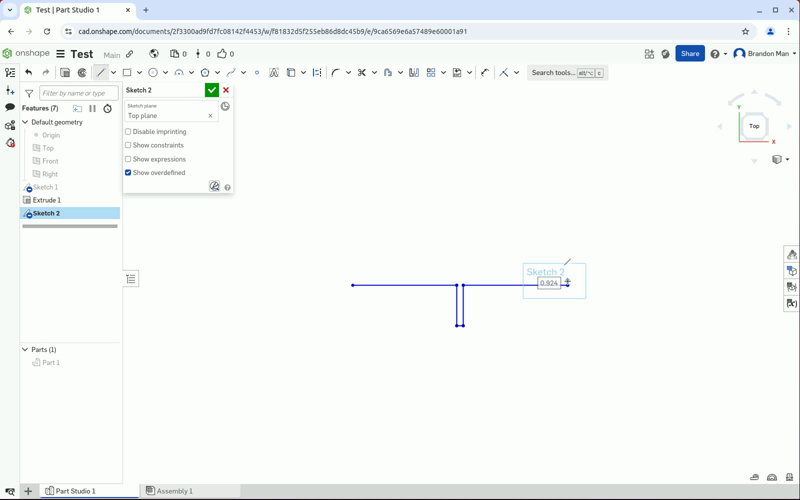
key_up(shift)
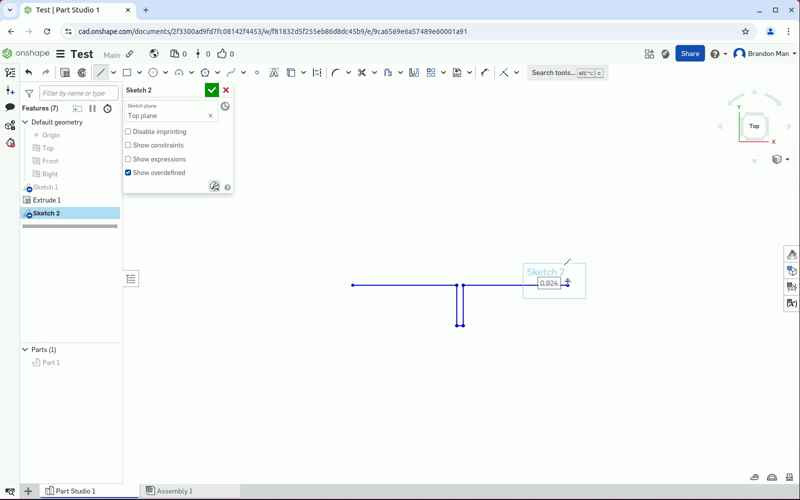
key_down(shift)
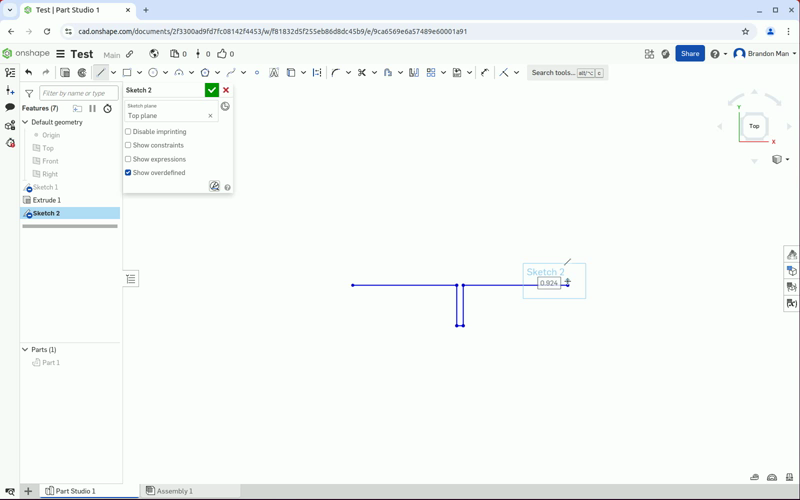
mouse_move(463, 280)
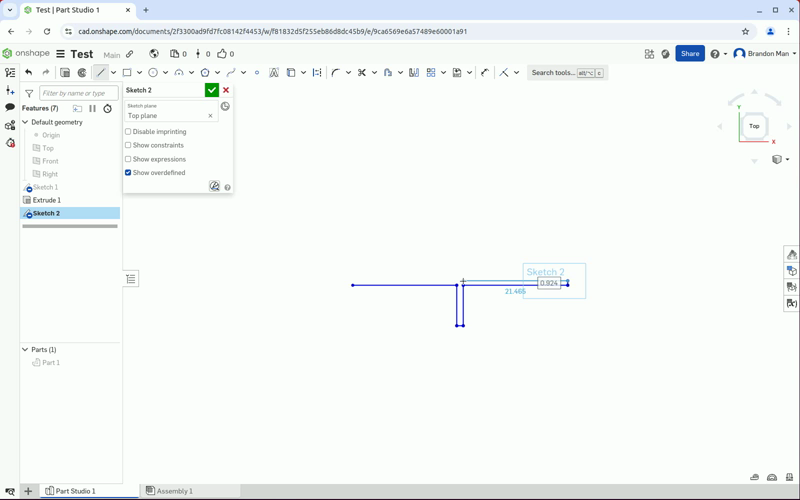
click(463, 280)
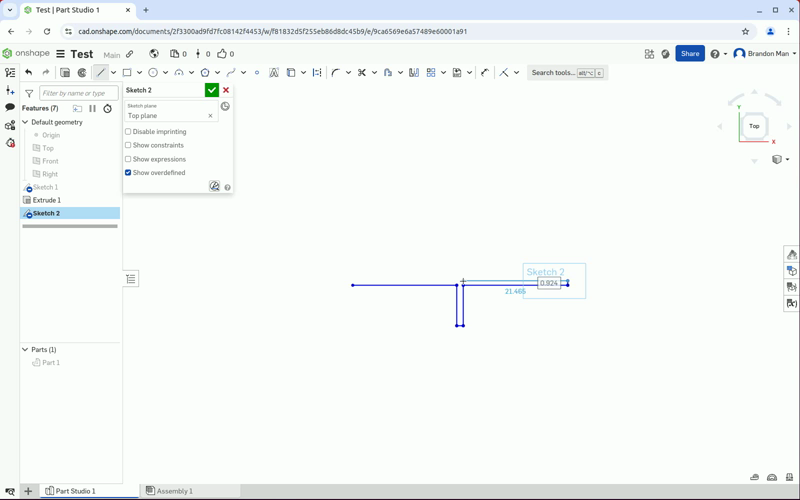
key_up(shift)
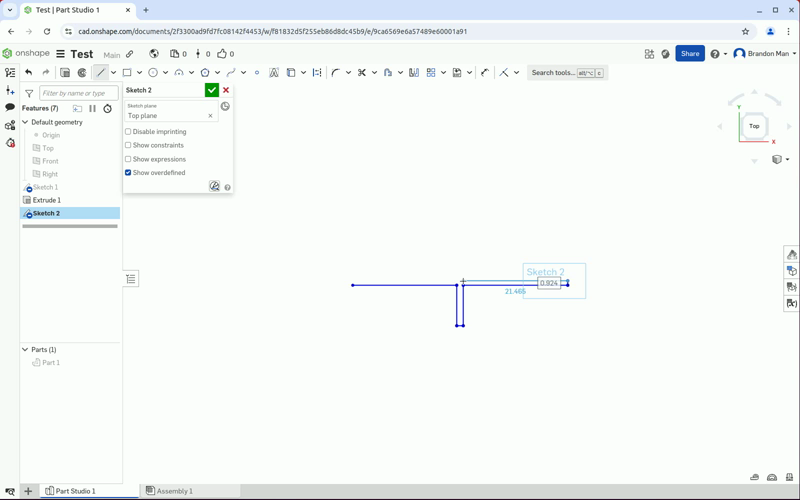
key_down(shift)
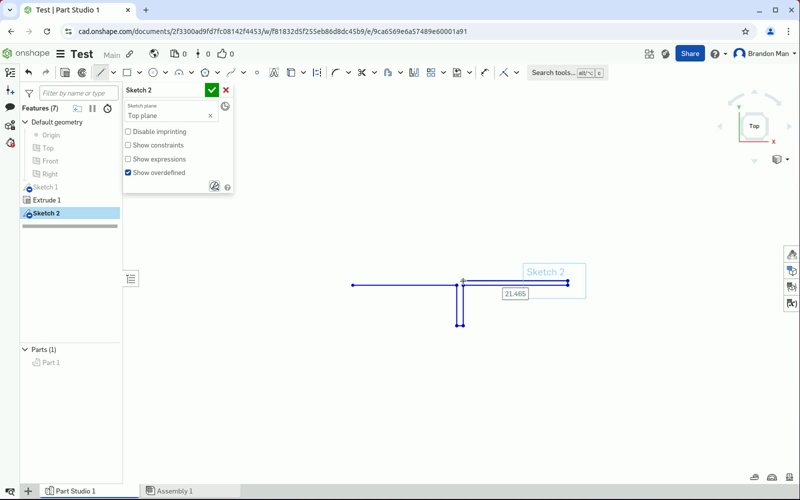
mouse_move(493, 280)
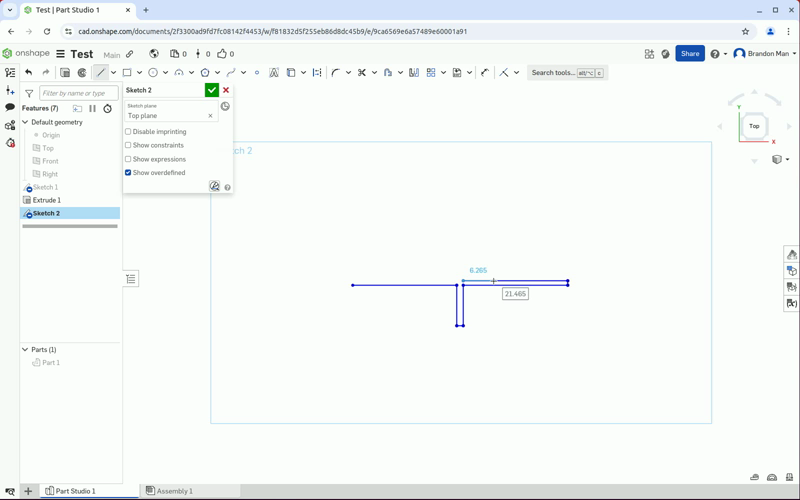
mouse_move(463, 240)
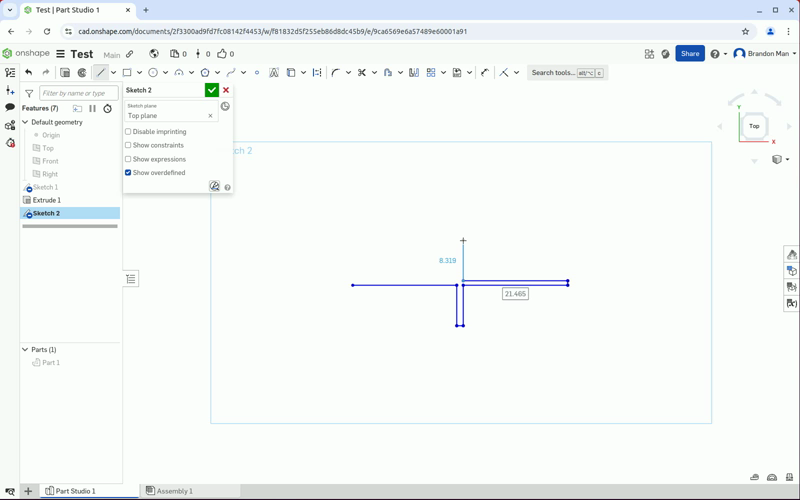
click(463, 240)
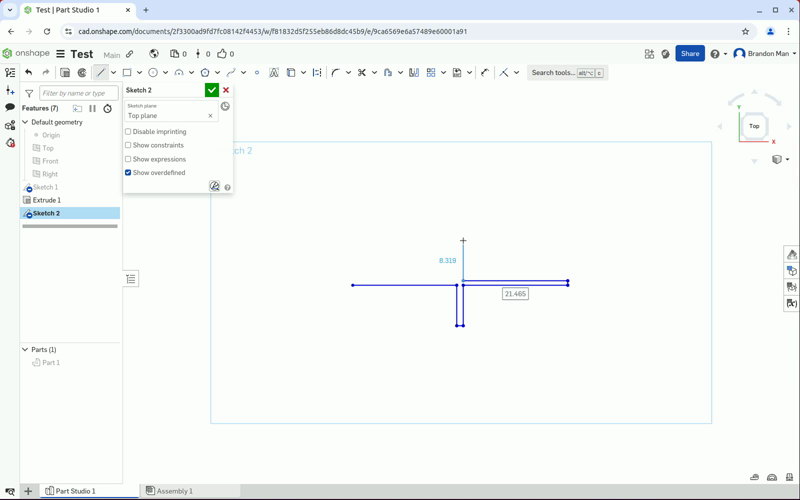
key_up(shift)
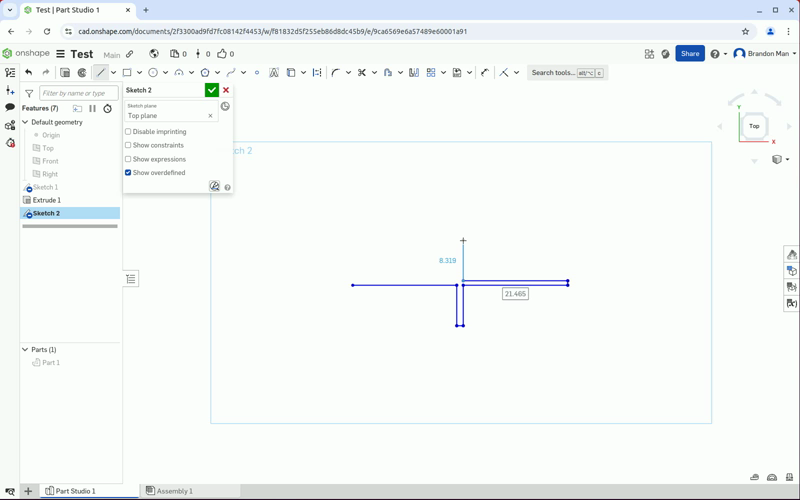
key_down(shift)
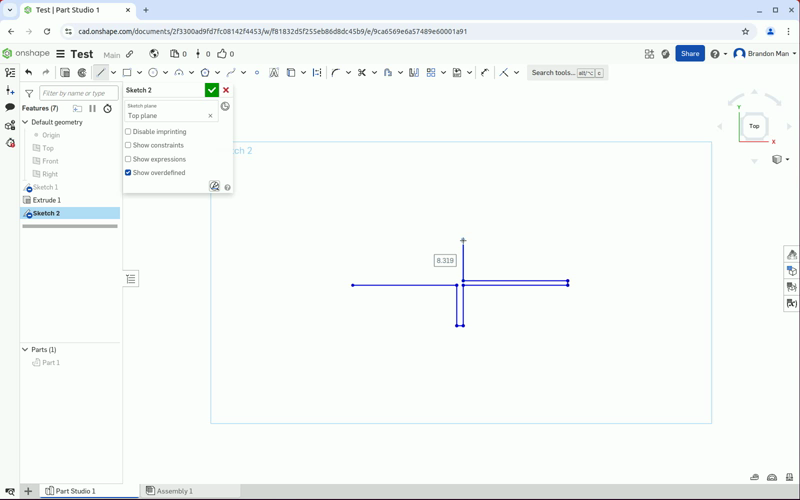
mouse_move(493, 240)
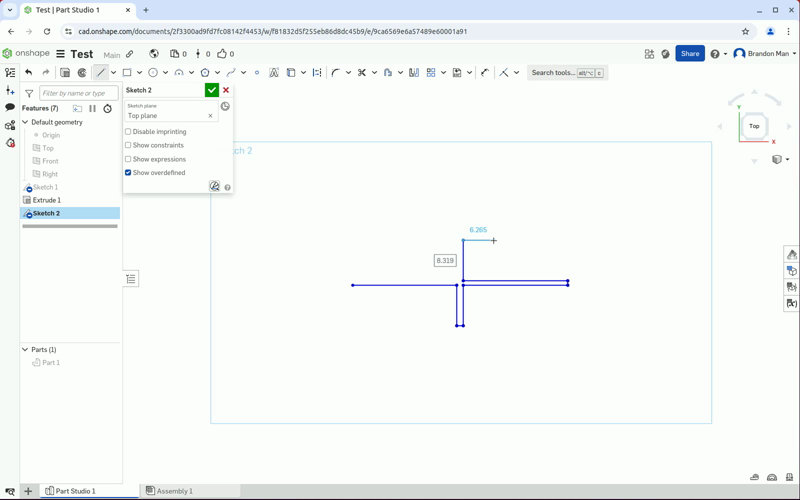
mouse_move(456, 240)
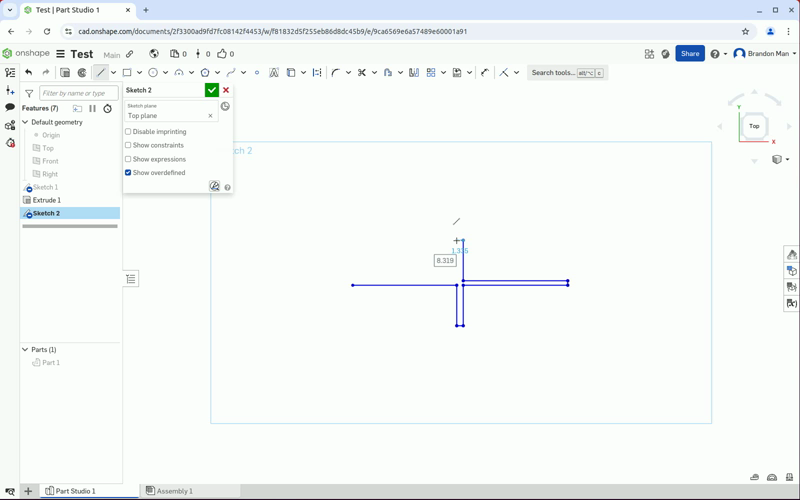
scroll(6)
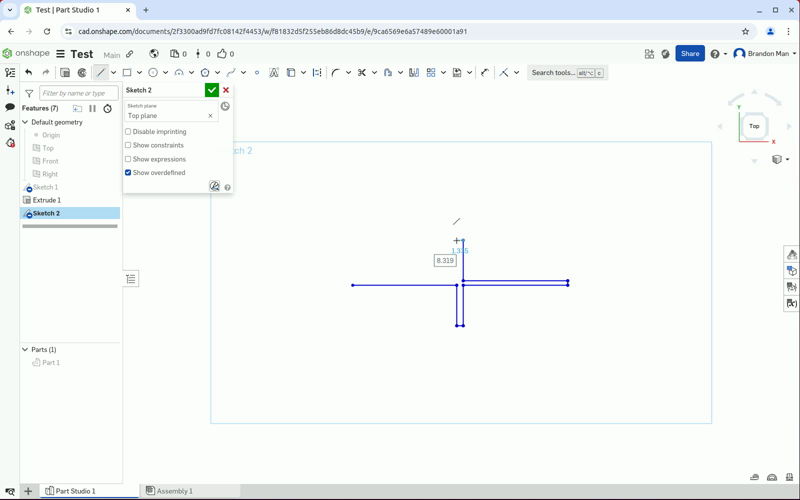
scroll(6)
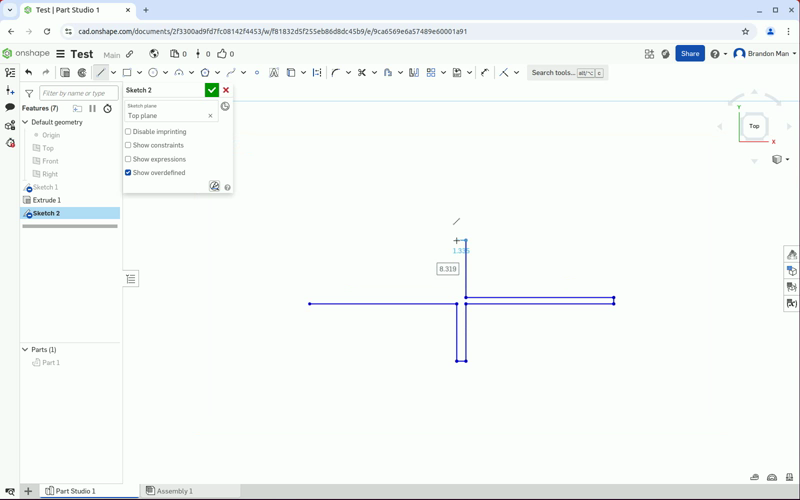
scroll(6)
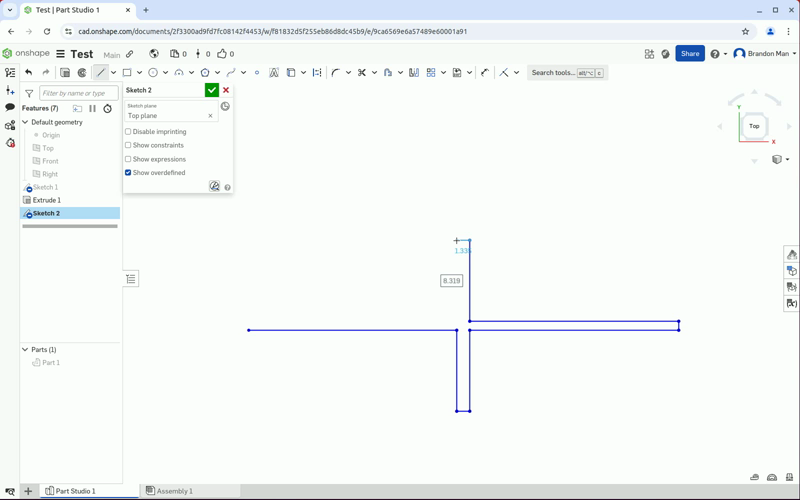
scroll(6)
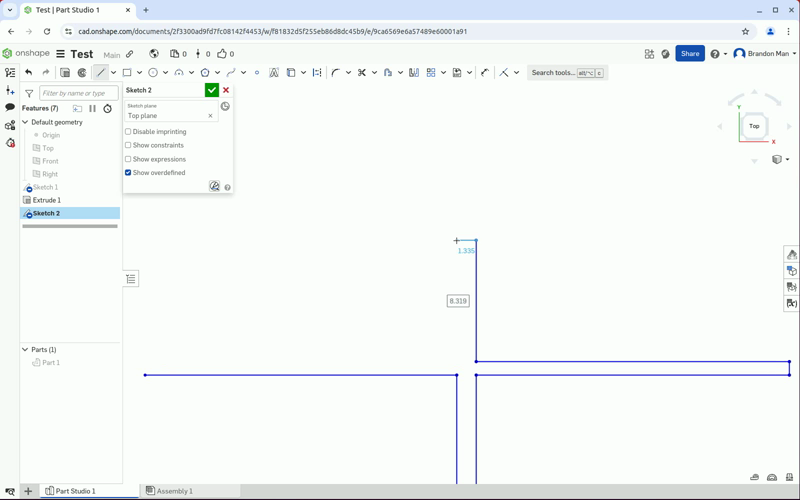
scroll(6)
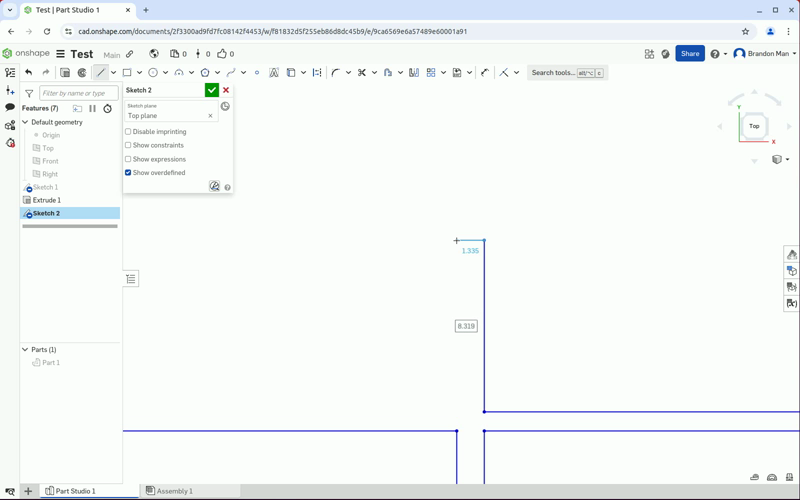
scroll(6)
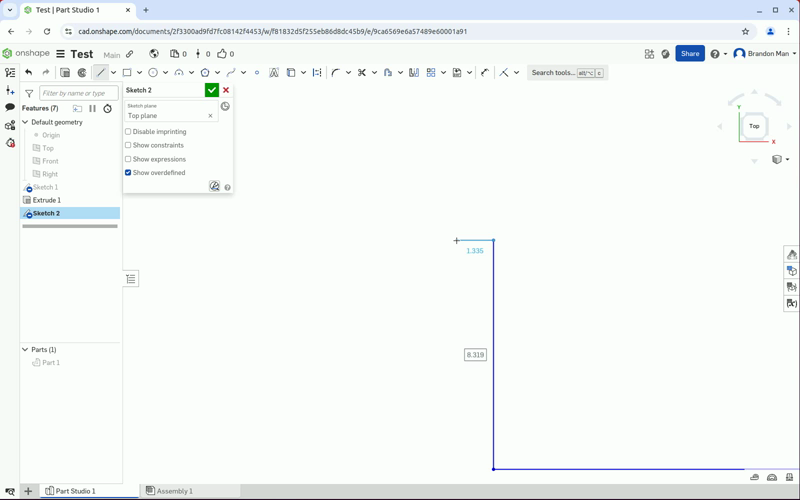
scroll(6)
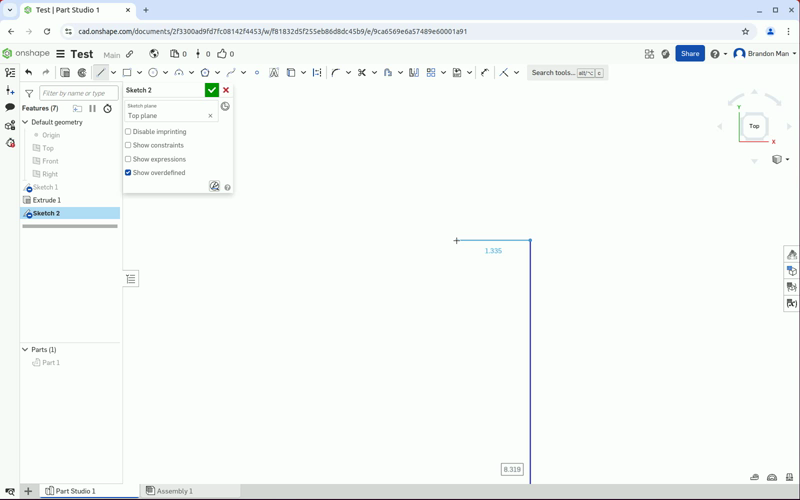
click(456, 240)
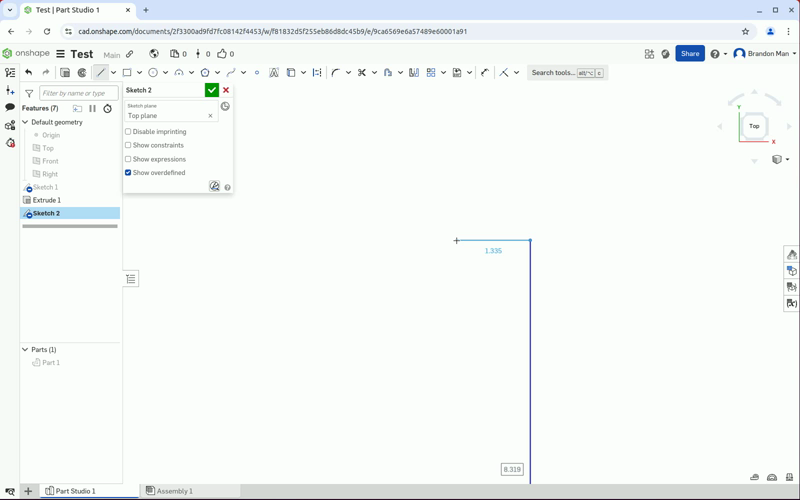
scroll(-6)
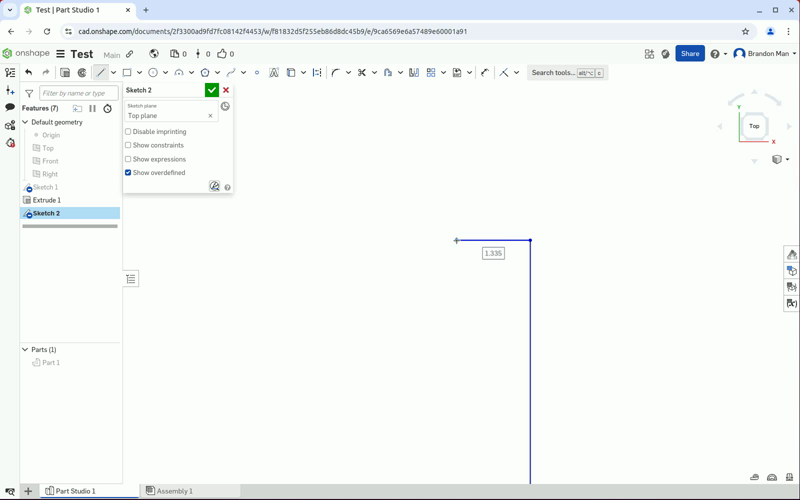
scroll(-6)
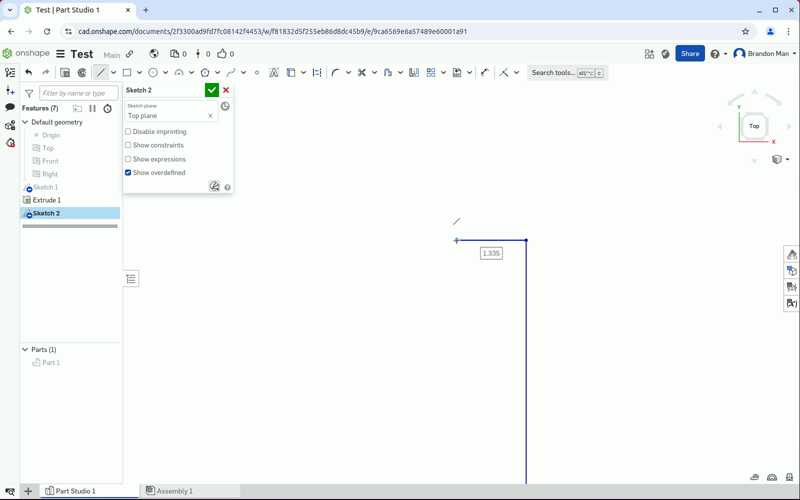
scroll(-6)
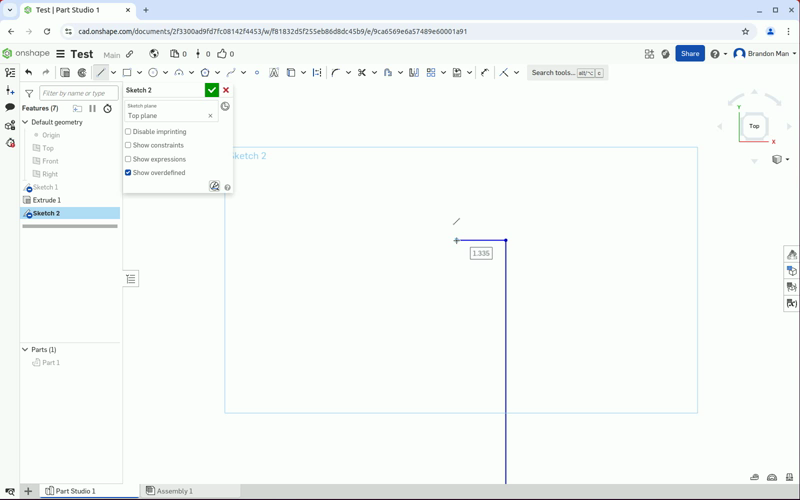
scroll(-6)
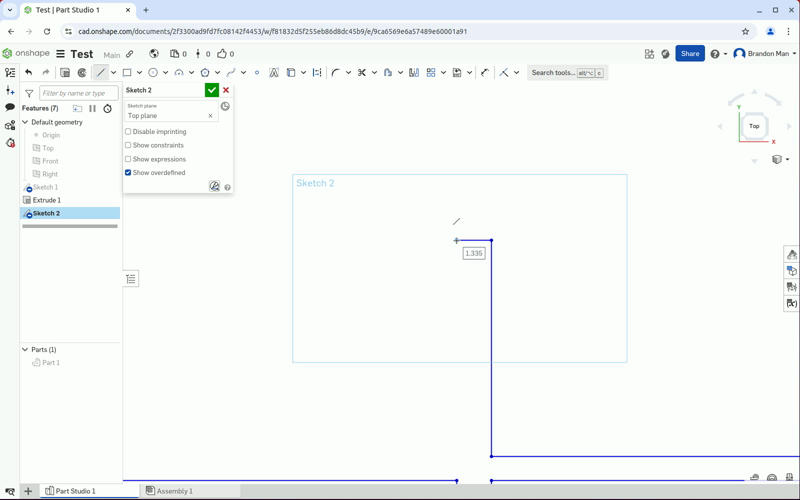
scroll(-6)
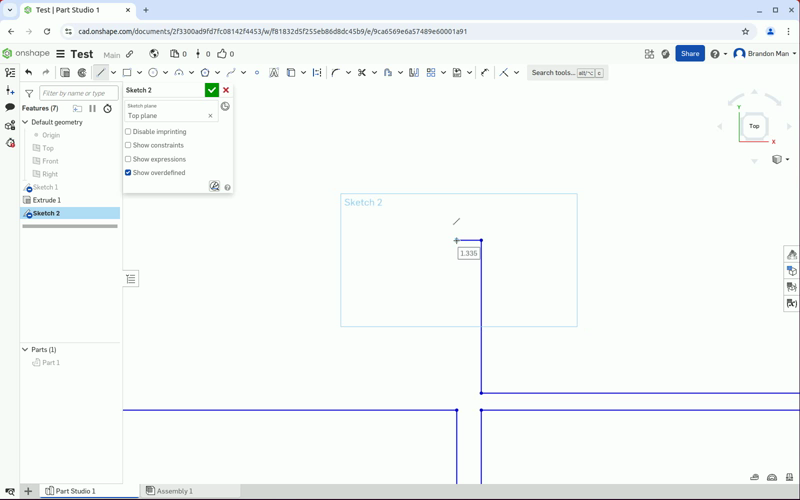
scroll(-6)
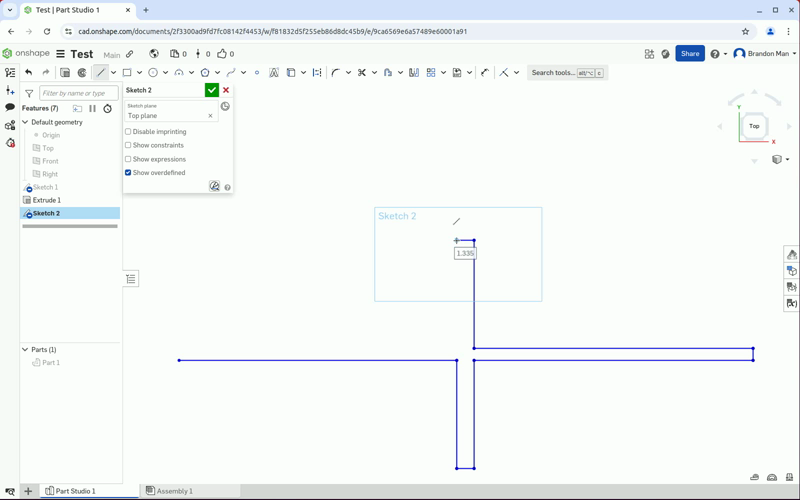
scroll(-6)
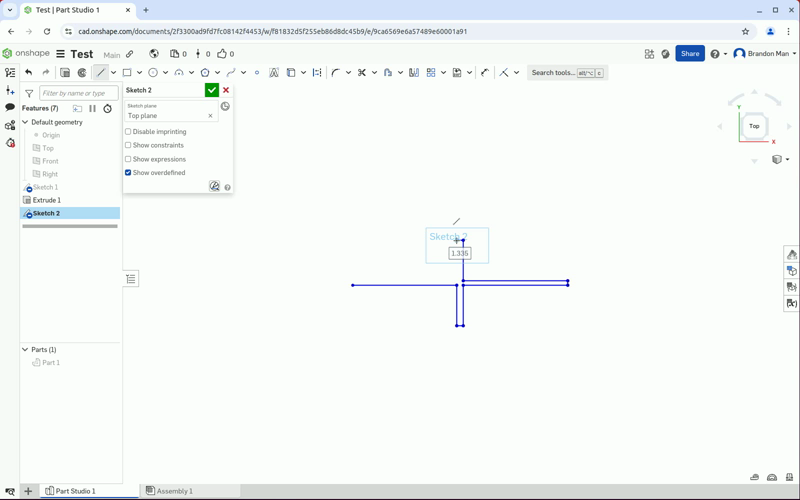
key_up(shift)
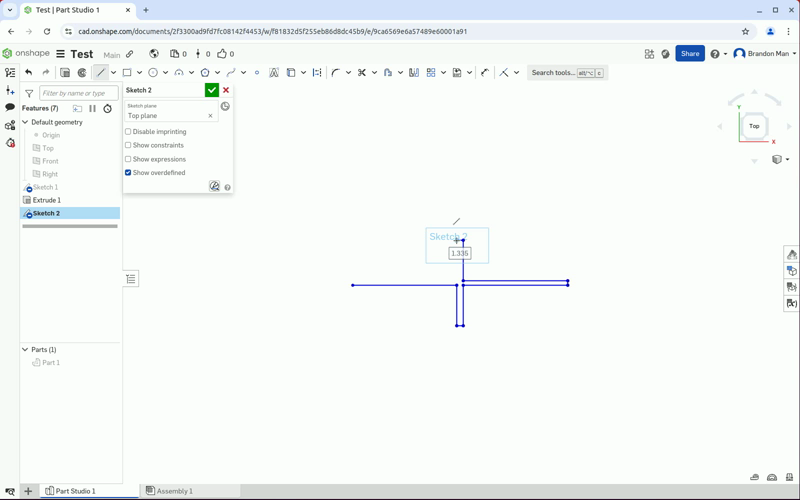
key_down(shift)
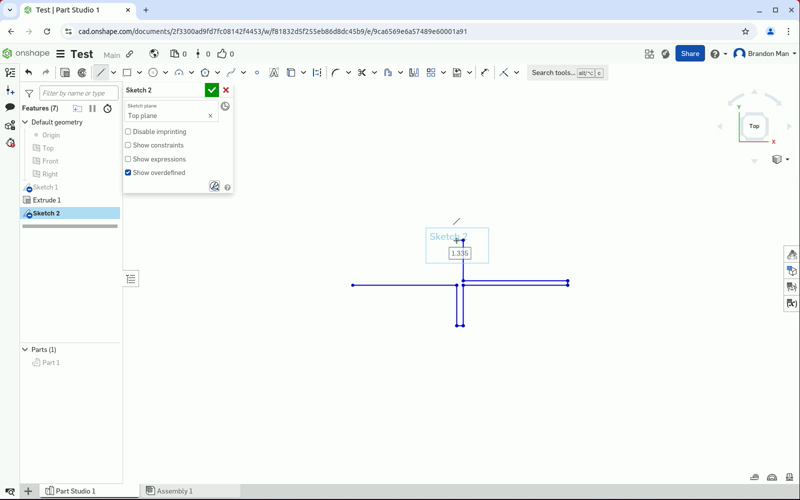
mouse_move(486, 240)
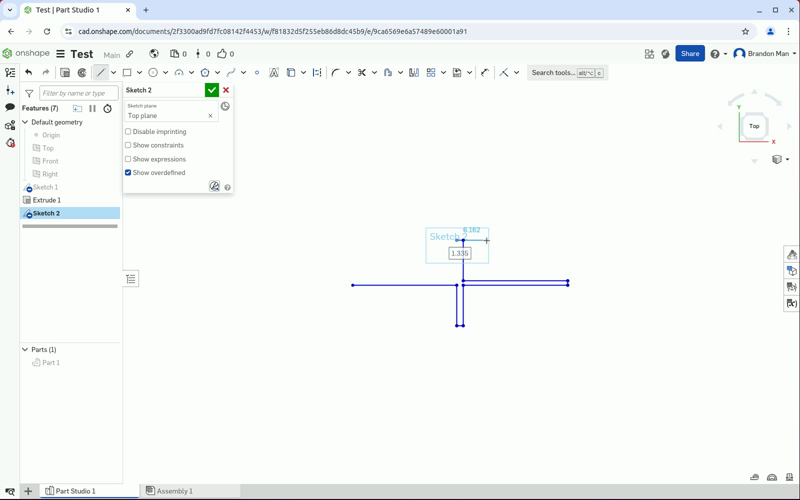
mouse_move(456, 280)
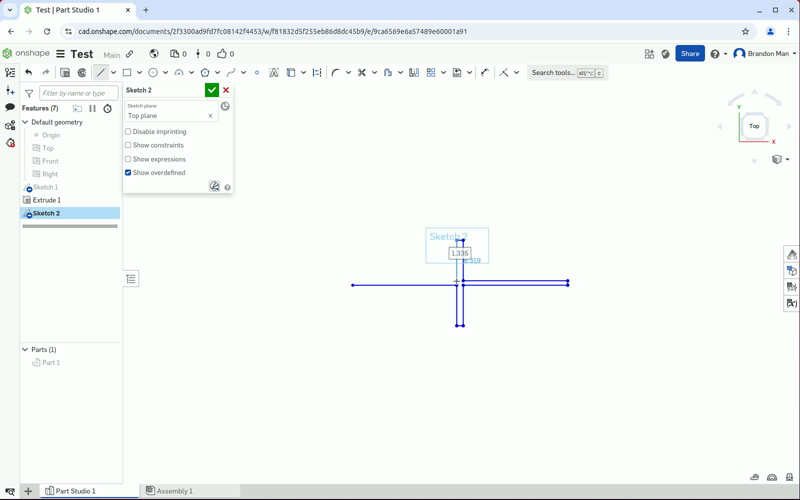
click(456, 280)
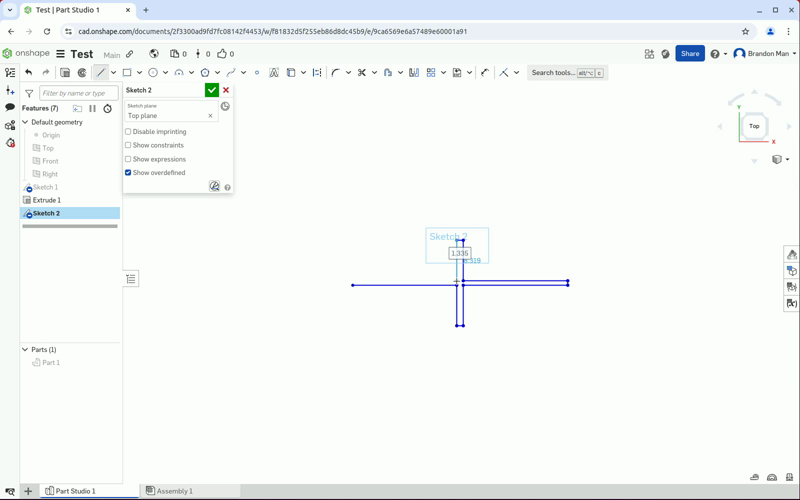
key_up(shift)
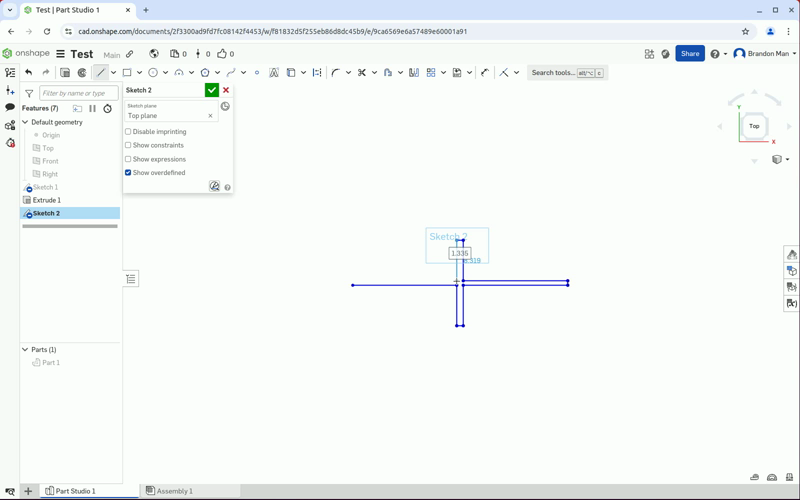
key_down(shift)
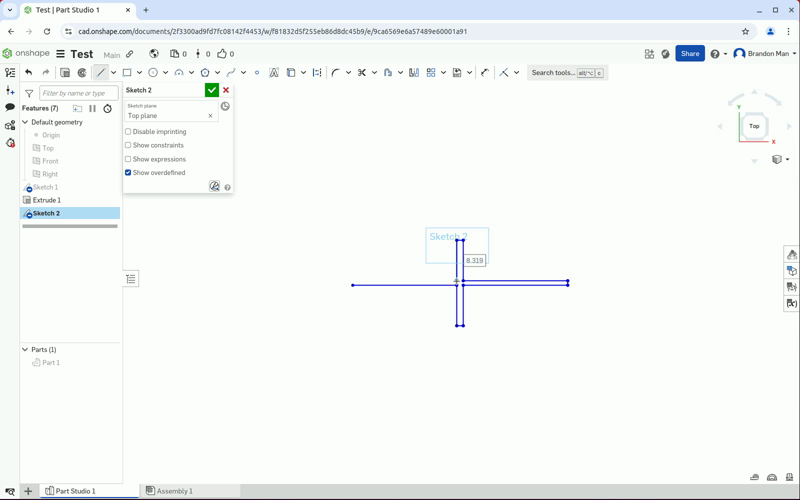
mouse_move(352, 280)
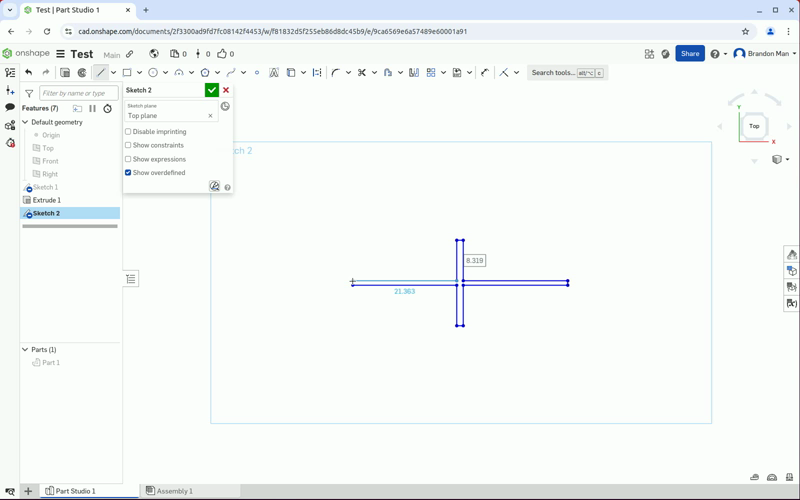
click(352, 280)
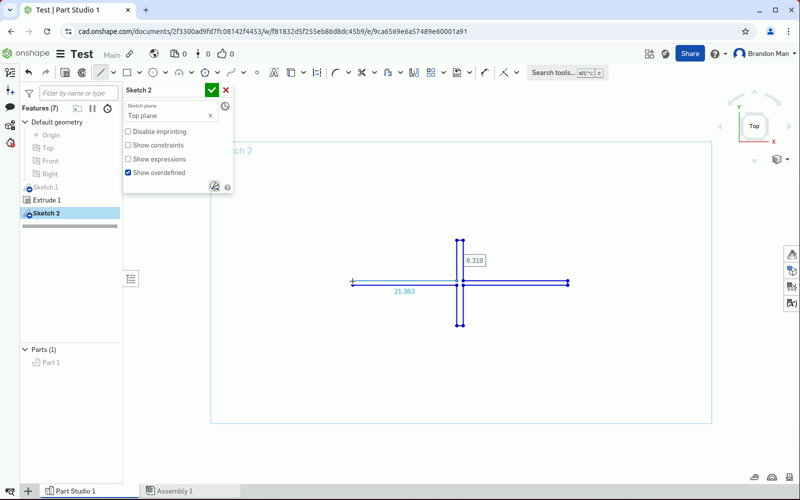
key_up(shift)
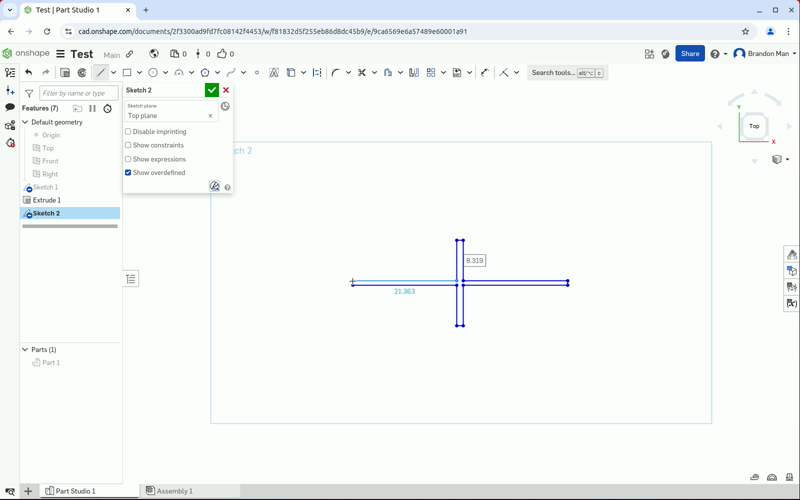
mouse_move(382, 280)
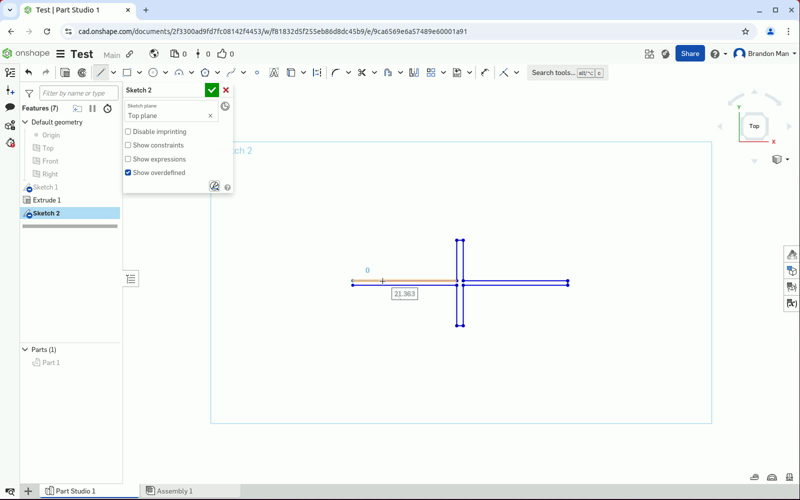
key_down(shift)
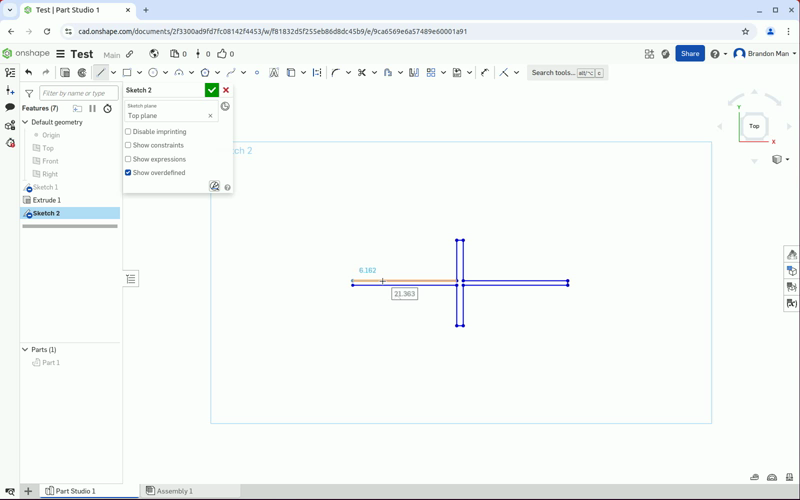
mouse_move(352, 285)
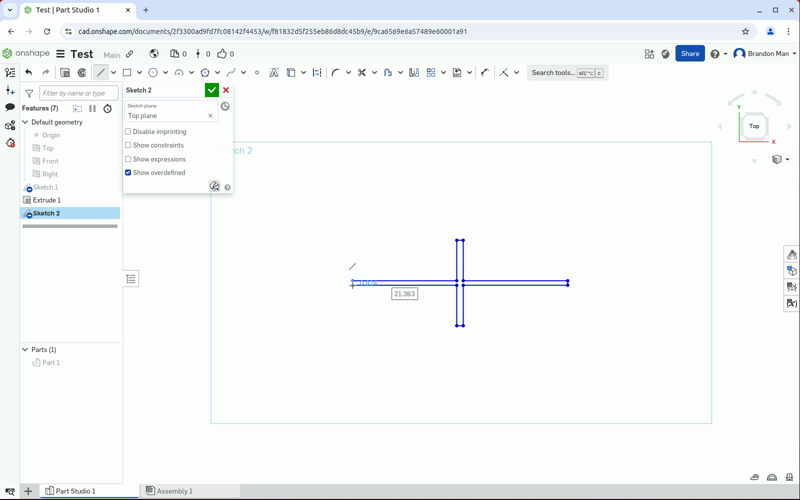
scroll(6)
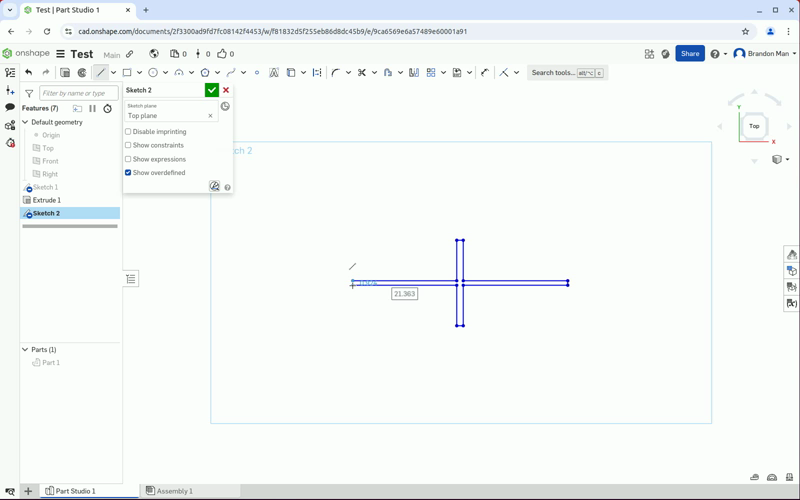
scroll(6)
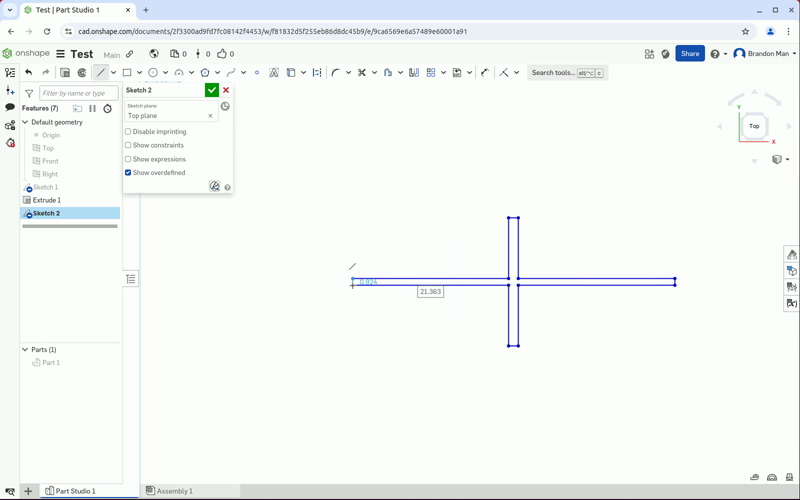
scroll(6)
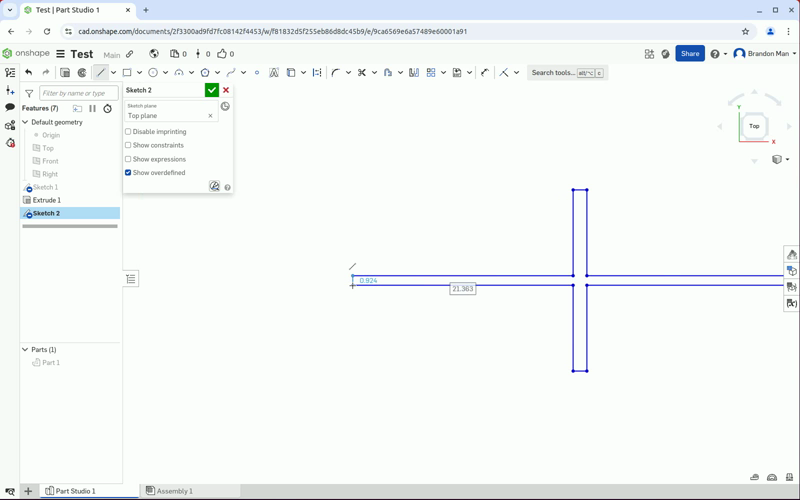
scroll(6)
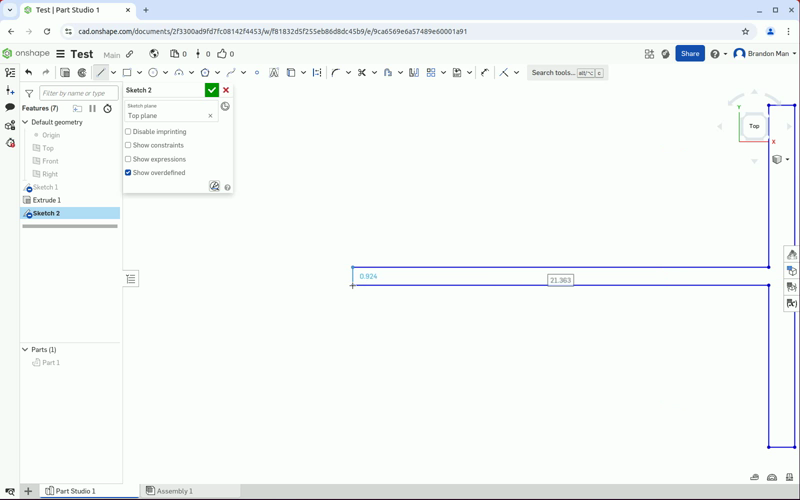
scroll(6)
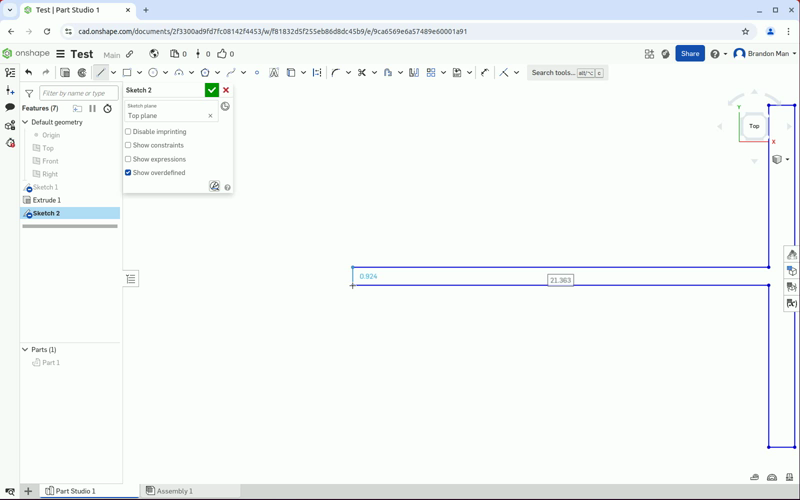
scroll(6)
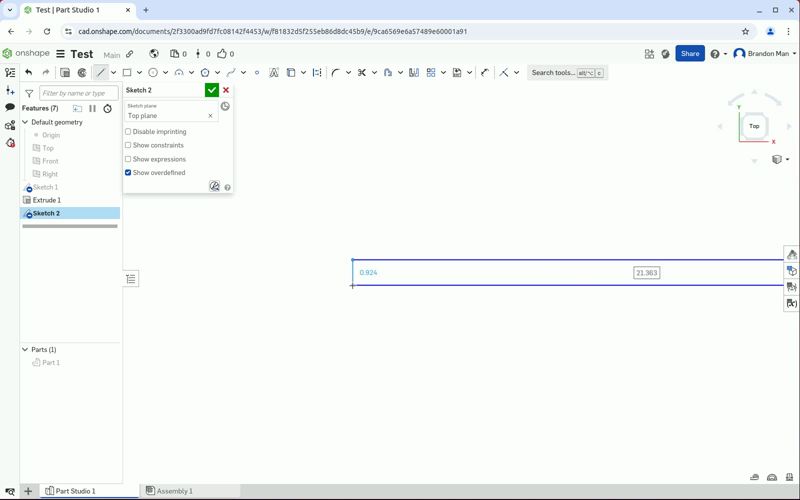
scroll(6)
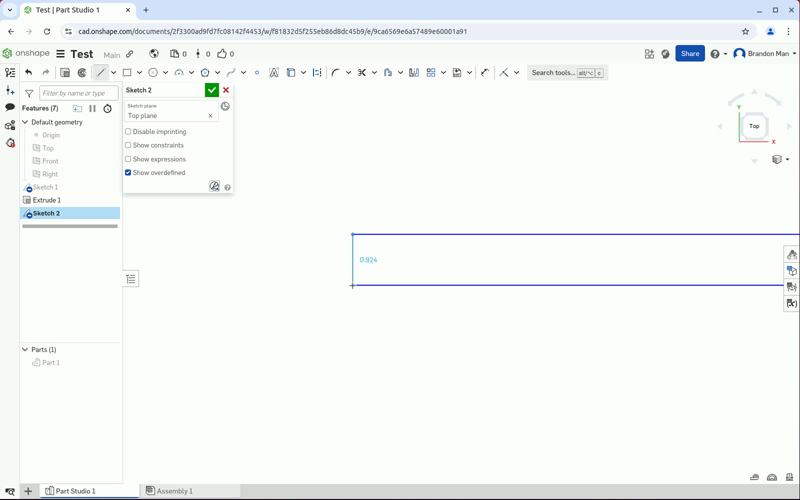
key_up(shift)
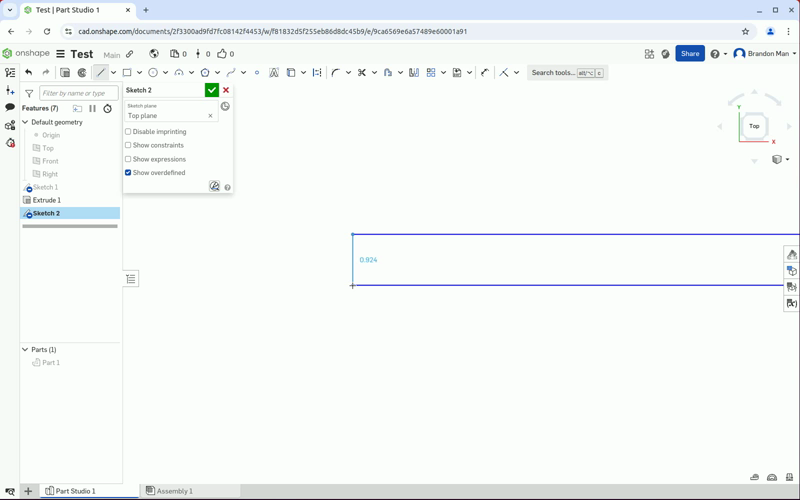
click(352, 285)
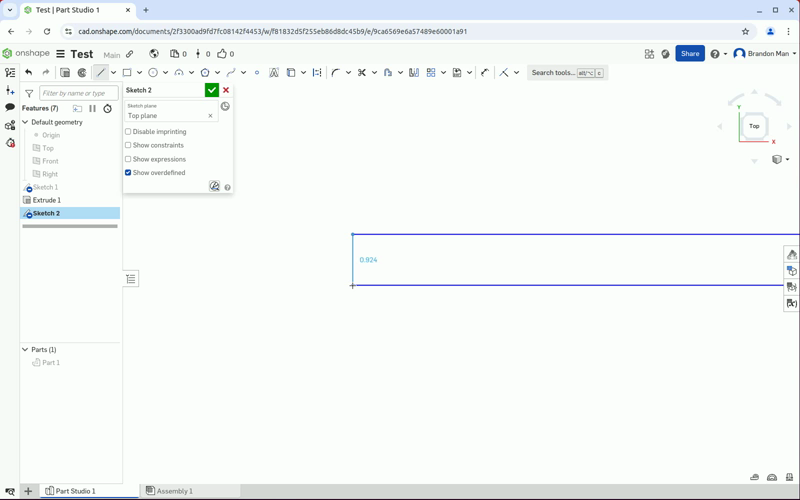
scroll(-6)
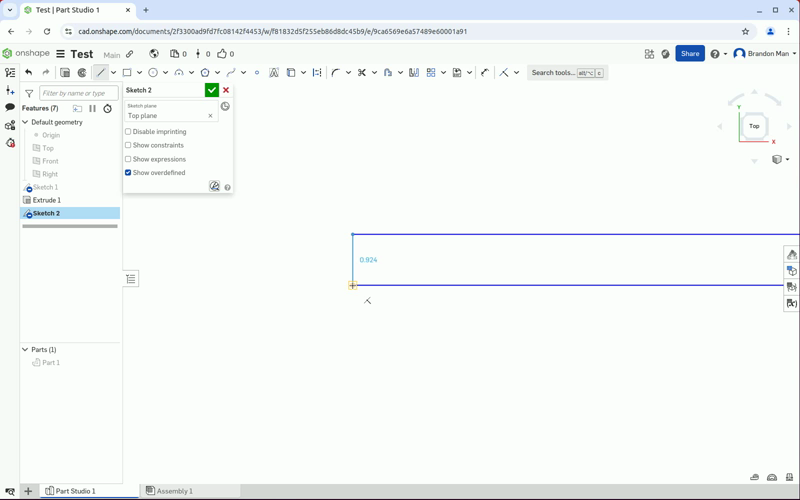
scroll(-6)
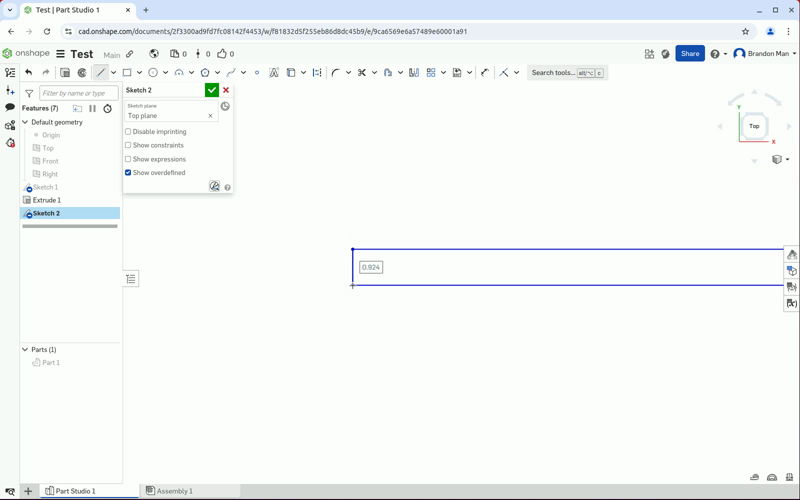
scroll(-6)
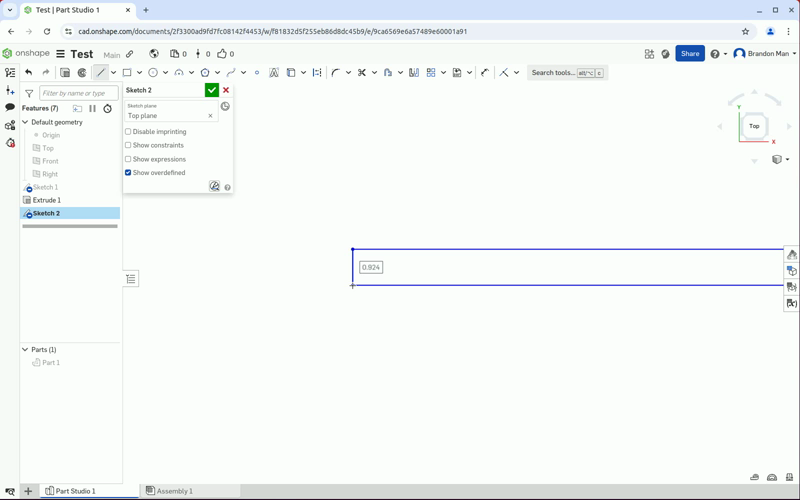
scroll(-6)
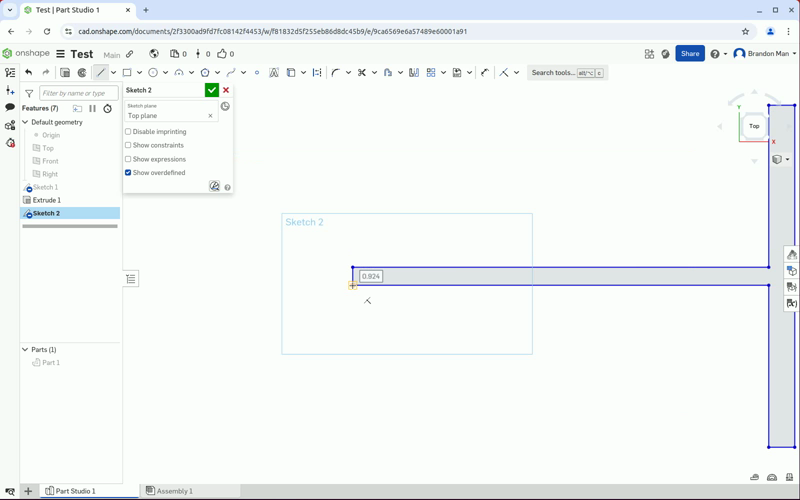
scroll(-6)
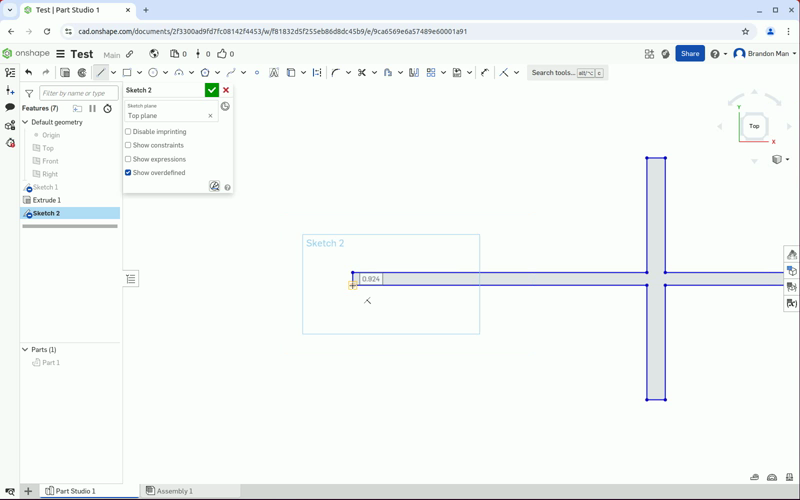
scroll(-6)
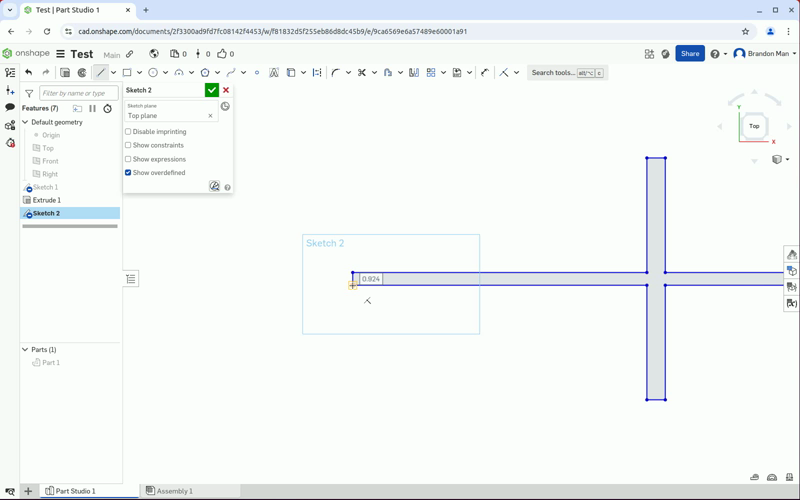
scroll(-6)
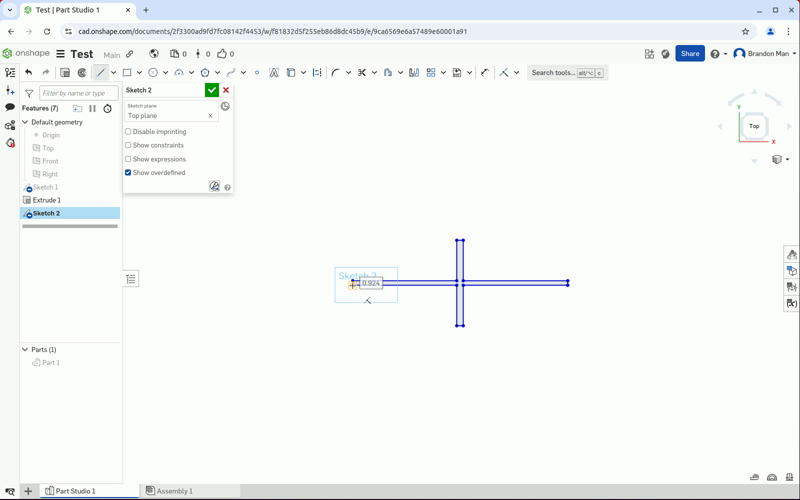
key(esc)
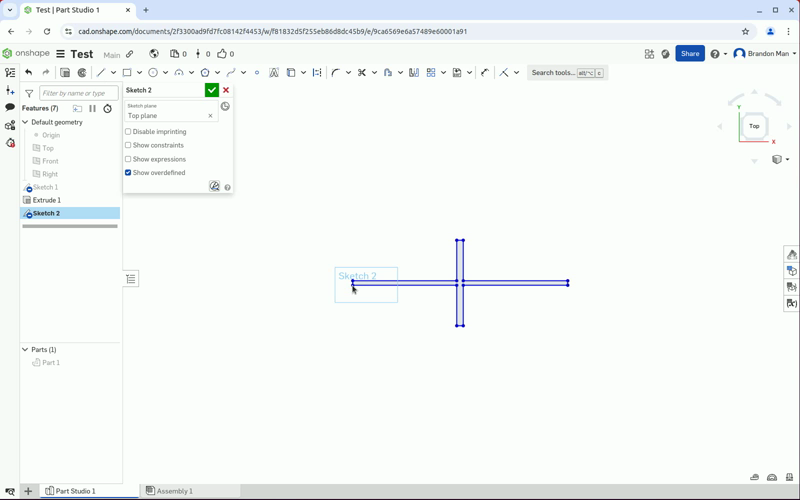
mouse_move(424, 283)
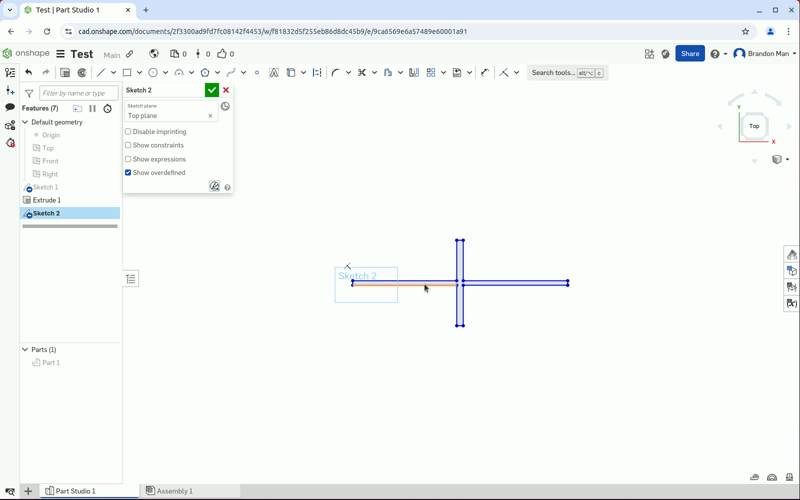
scroll(6)
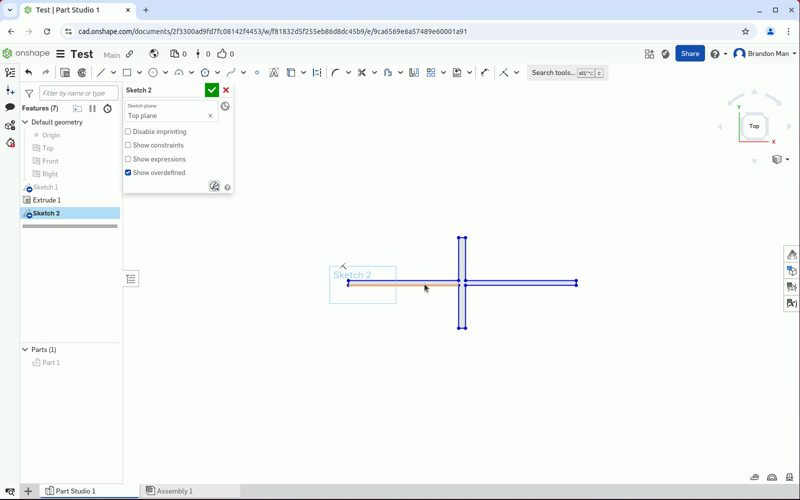
scroll(6)
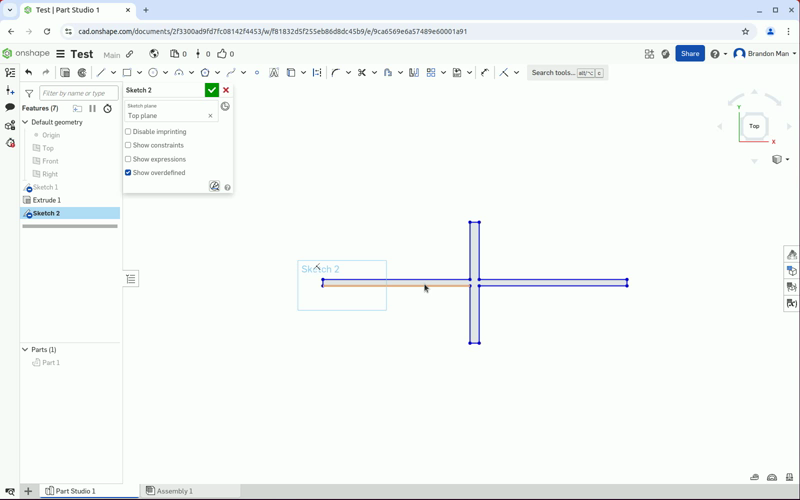
scroll(6)
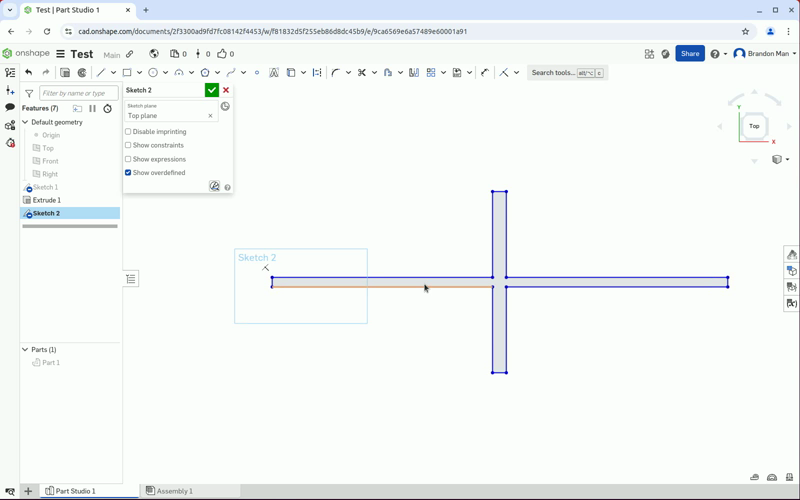
scroll(6)
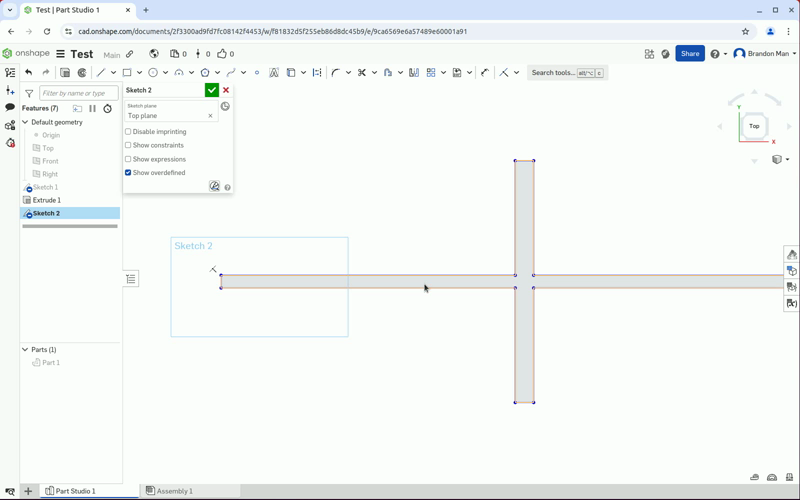
scroll(6)
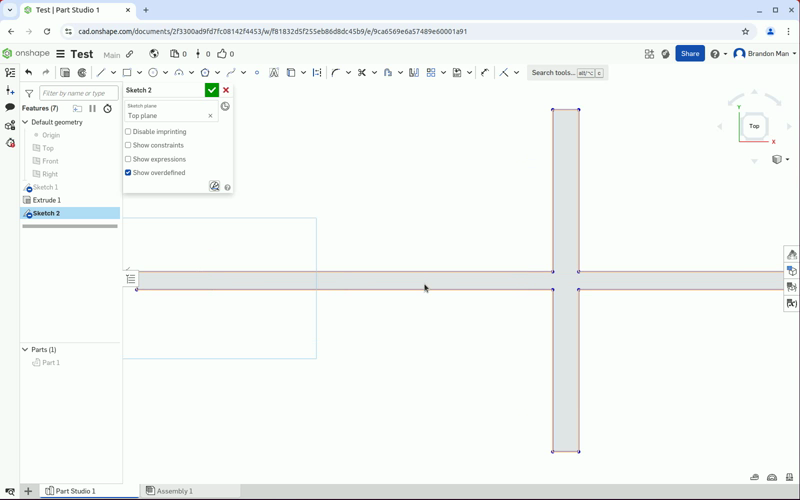
scroll(6)
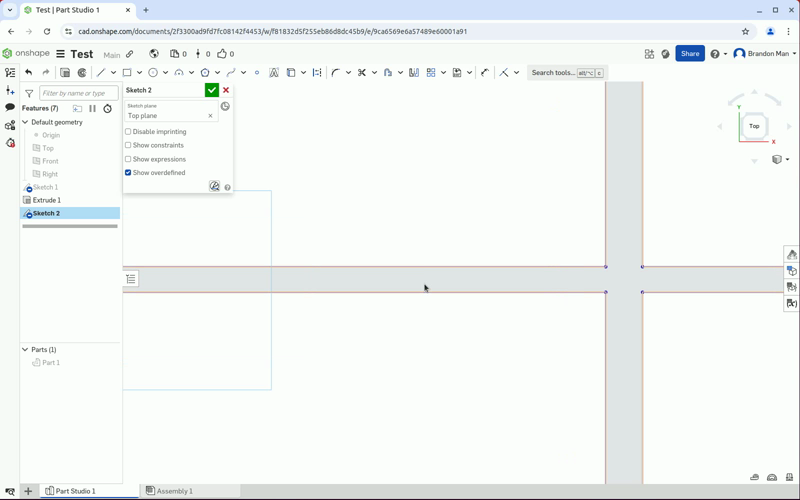
scroll(6)
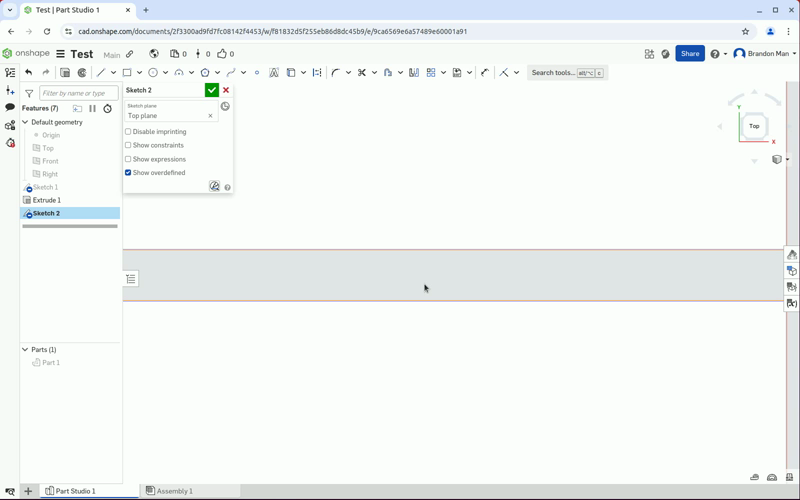
click(424, 283)
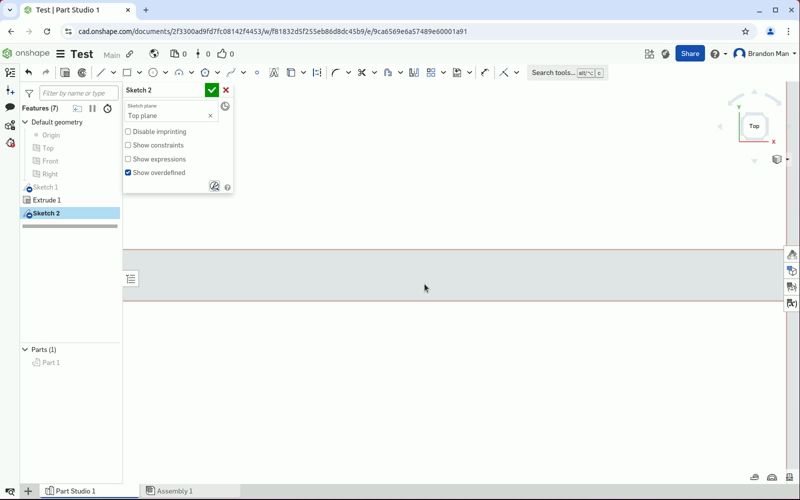
scroll(-6)
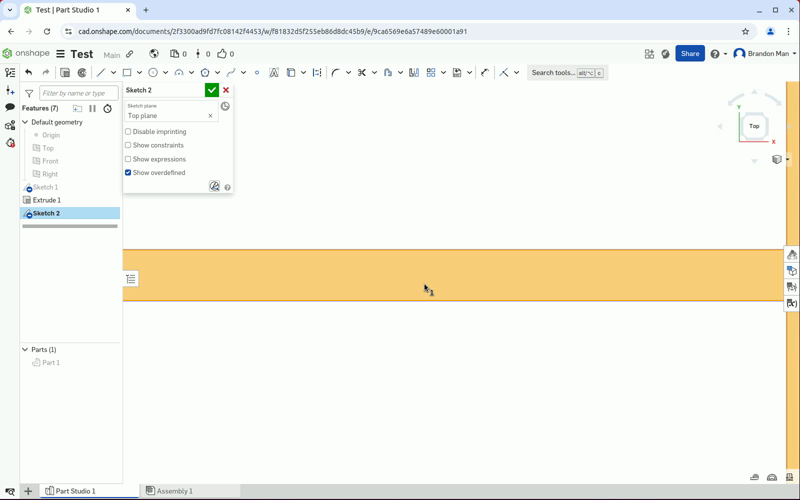
scroll(-6)
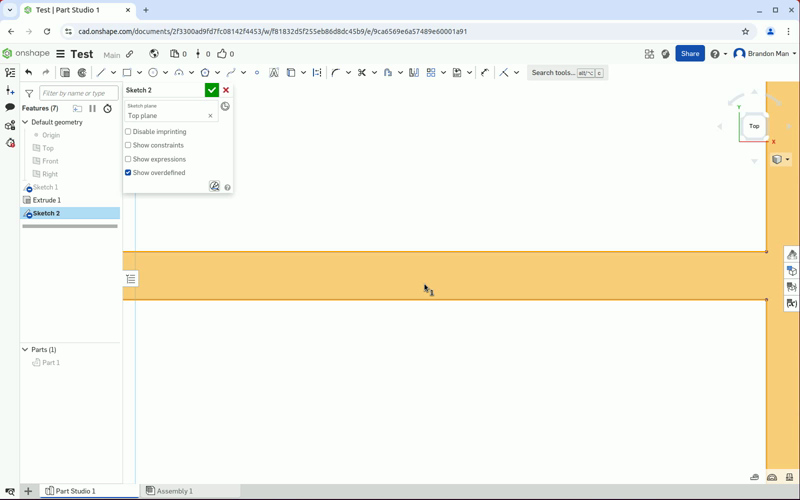
scroll(-6)
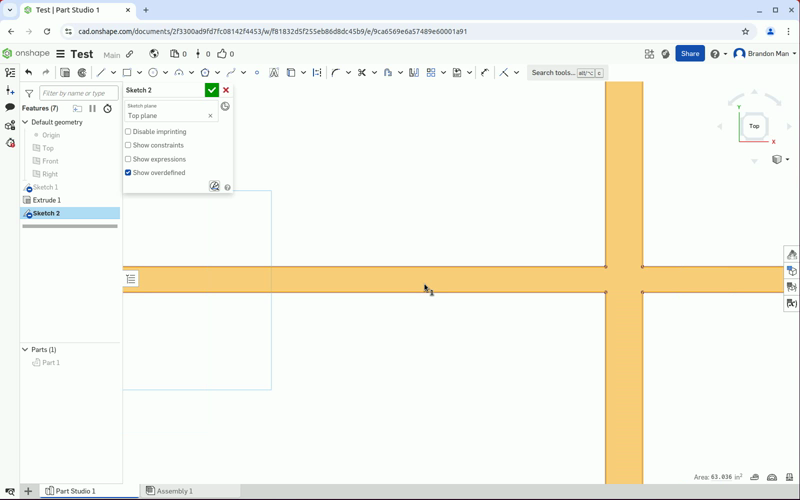
scroll(-6)
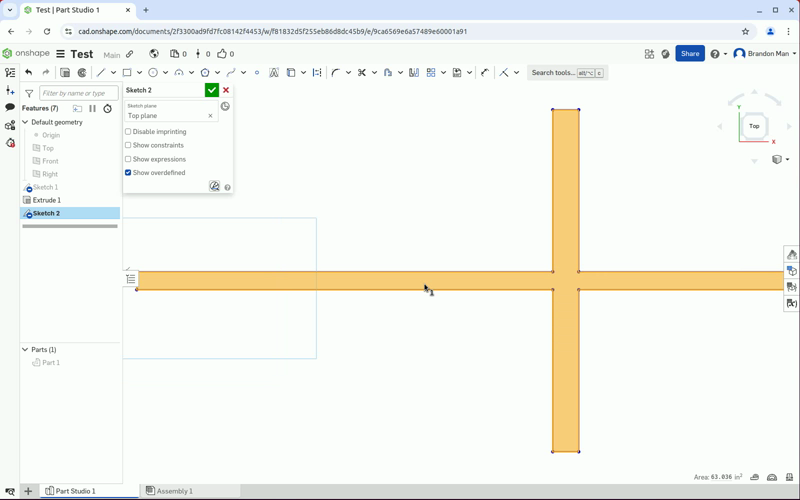
scroll(-6)
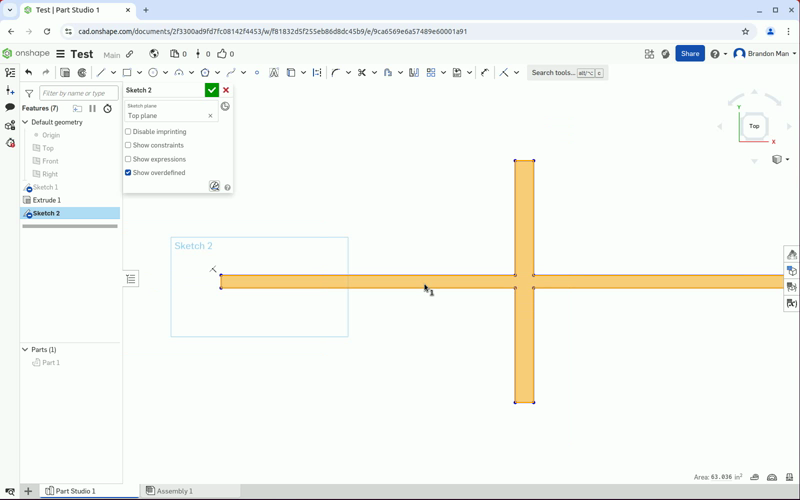
scroll(-6)
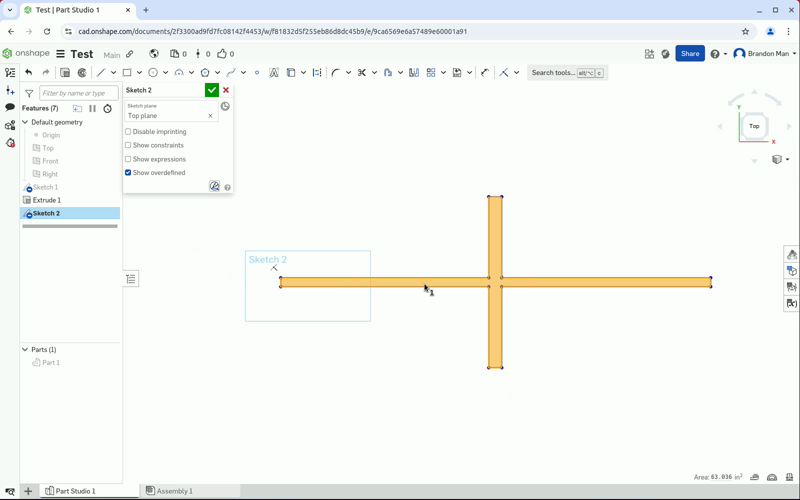
scroll(-6)
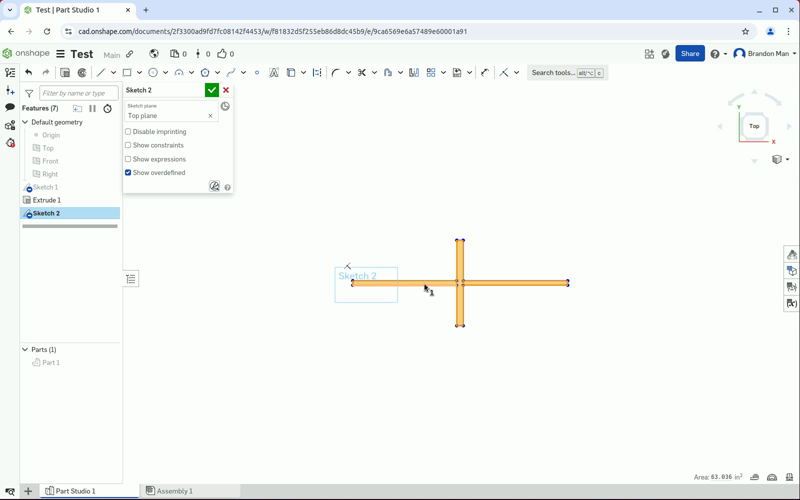
mouse_move(73, 352)
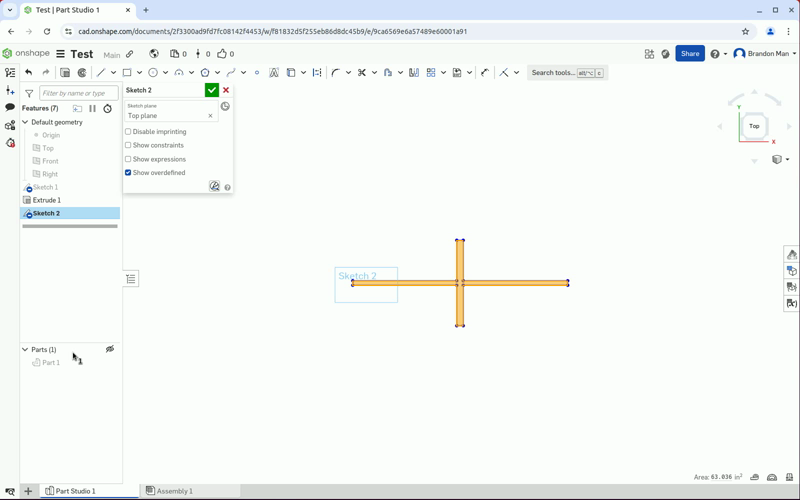
key(shift+y)
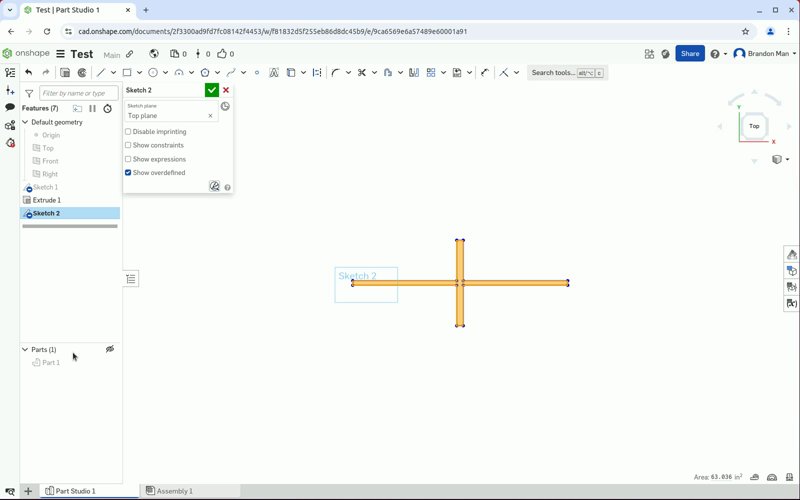
key(shift+e)
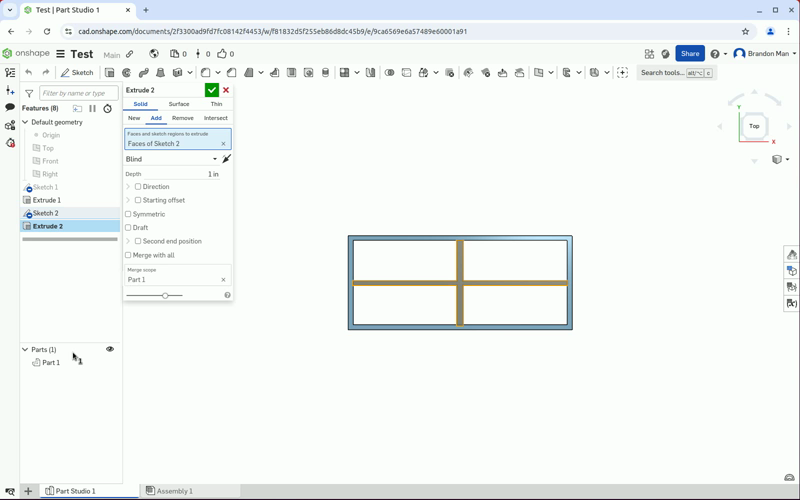
mouse_move(143, 106)
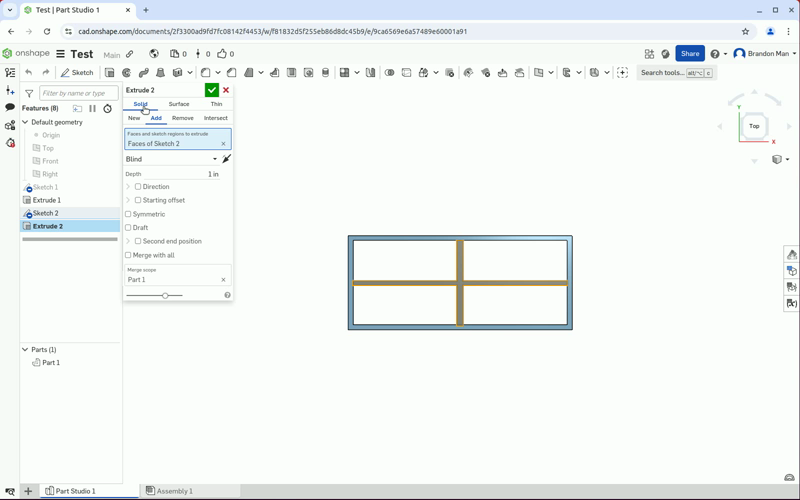
click(143, 106)
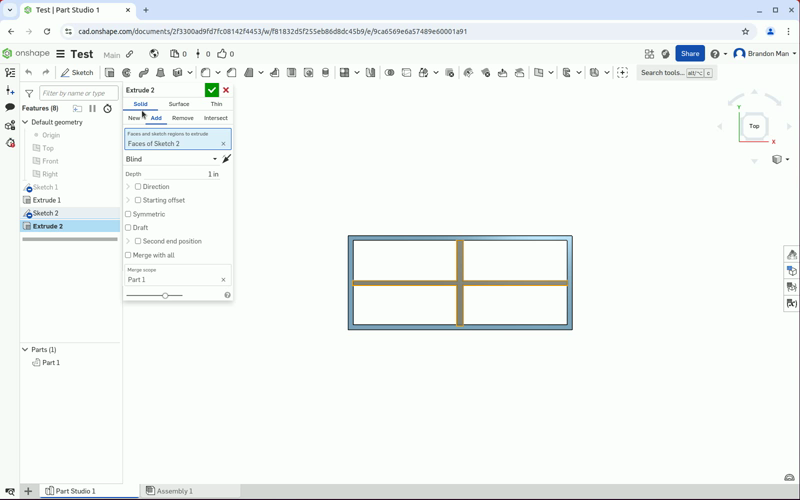
mouse_move(137, 120)
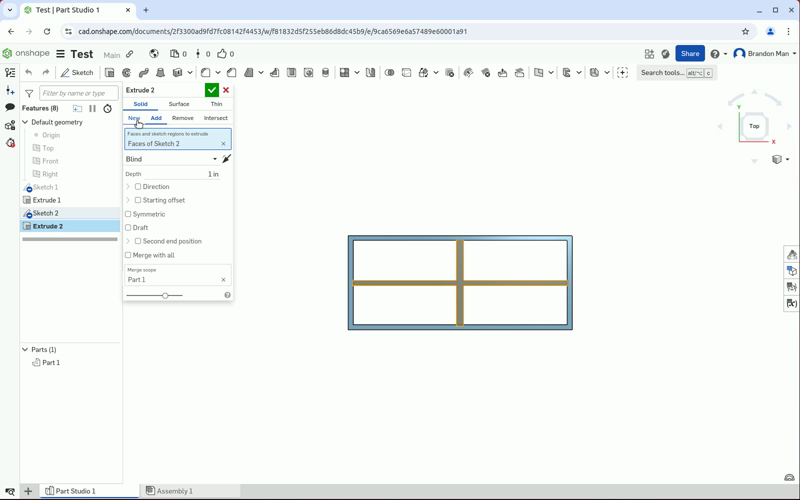
click(137, 120)
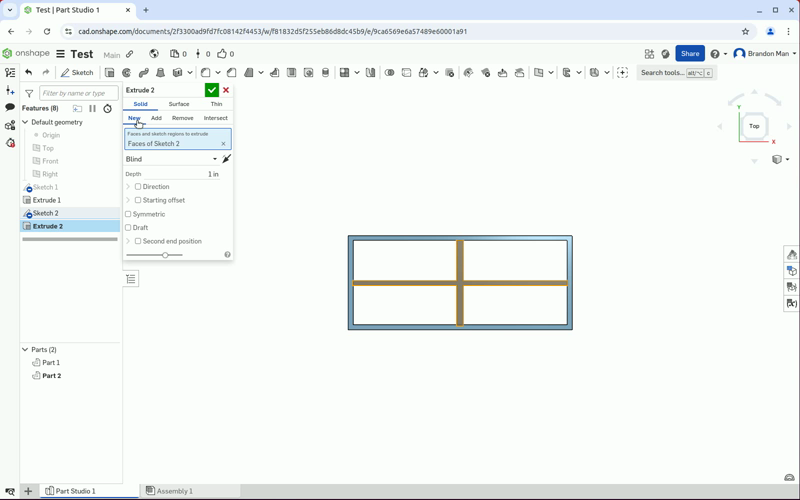
key(tab, 4)
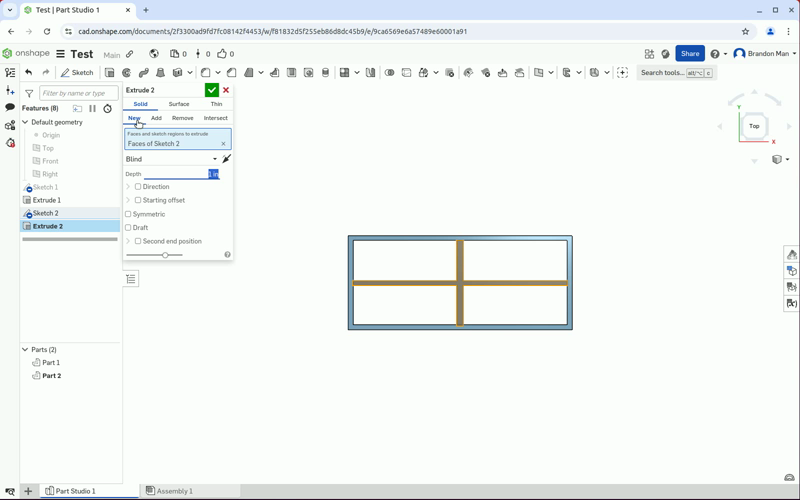
text(0.722)
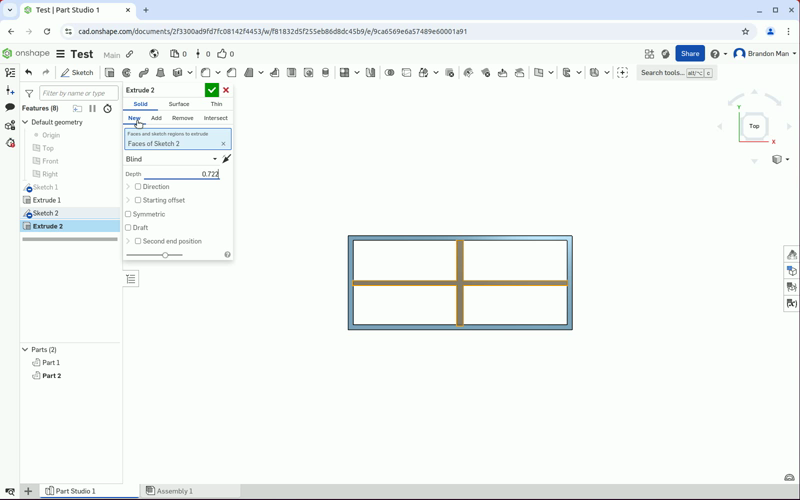
key(enter)
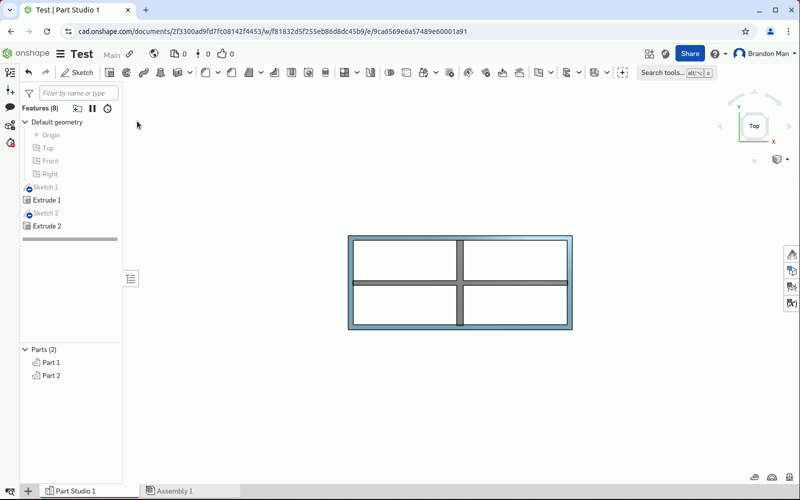
key(shift+h)
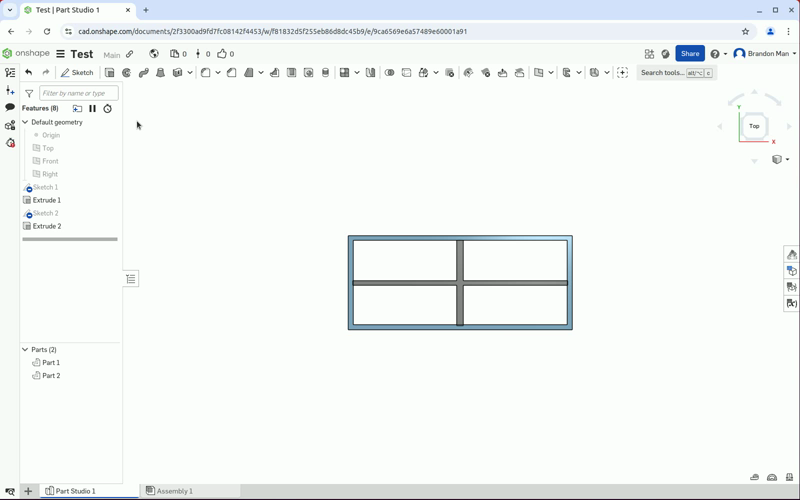
key(shift+h)
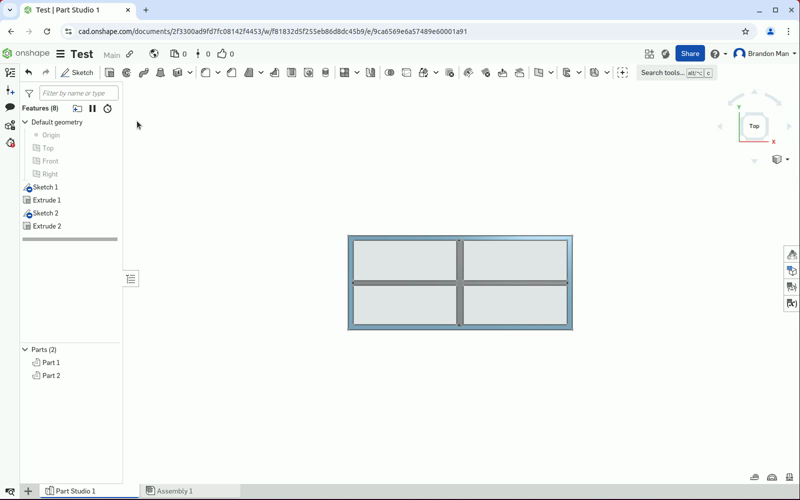
key(shift+7)
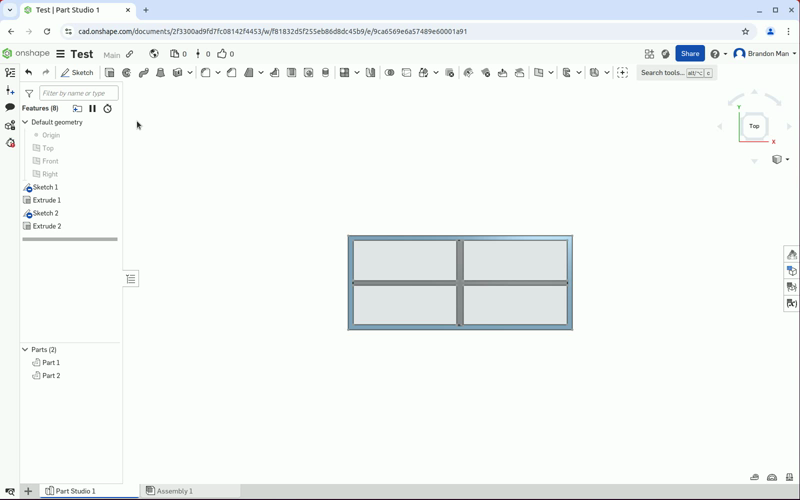
key(up, 3)
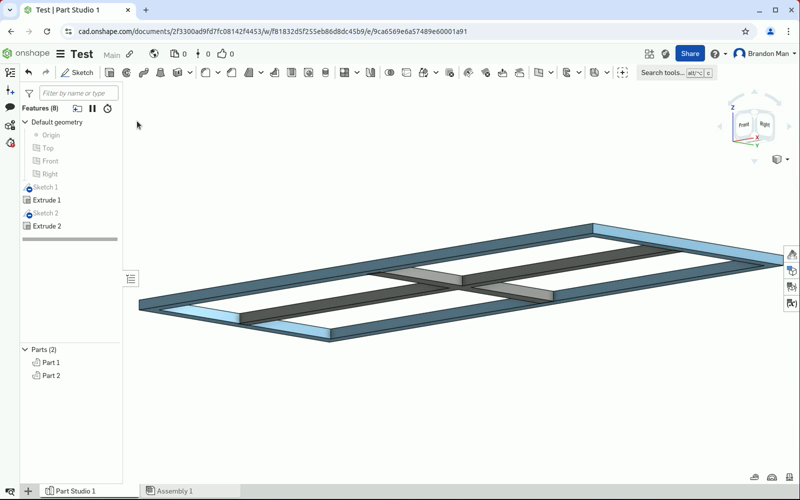
key(left, 3)
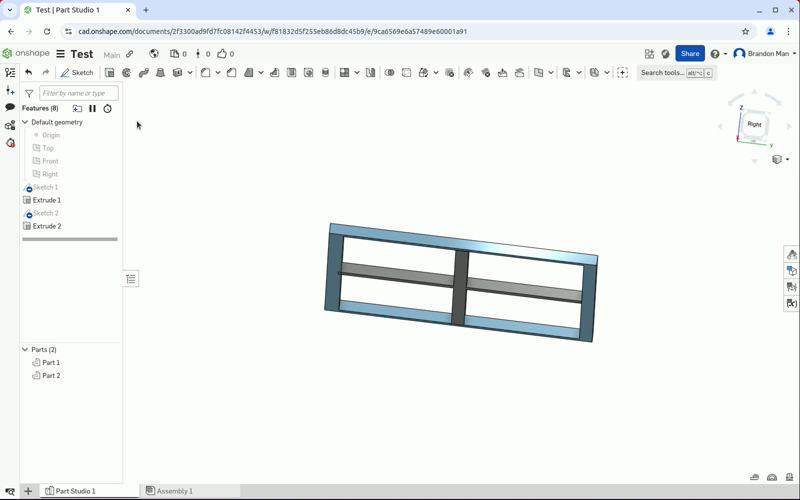
key(right, 3)
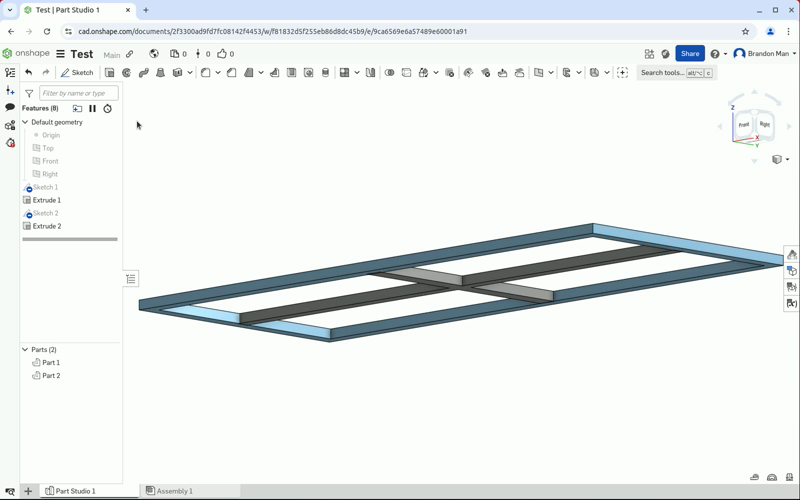
key(down, 3)
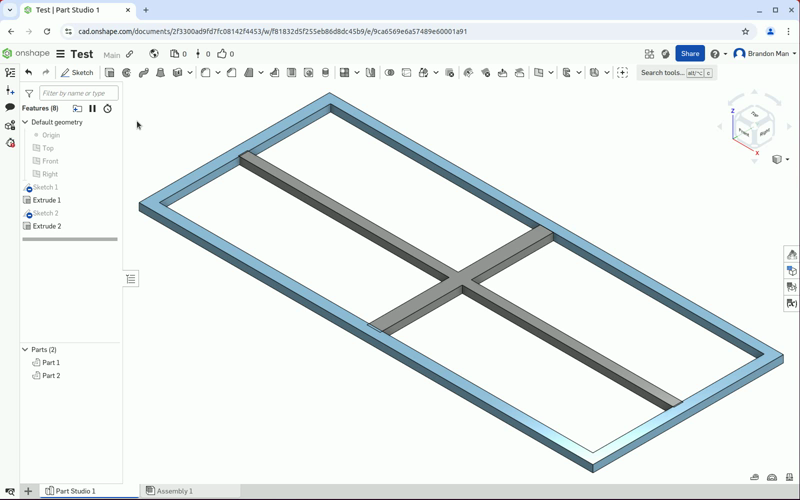
mouse_move(73, 189)
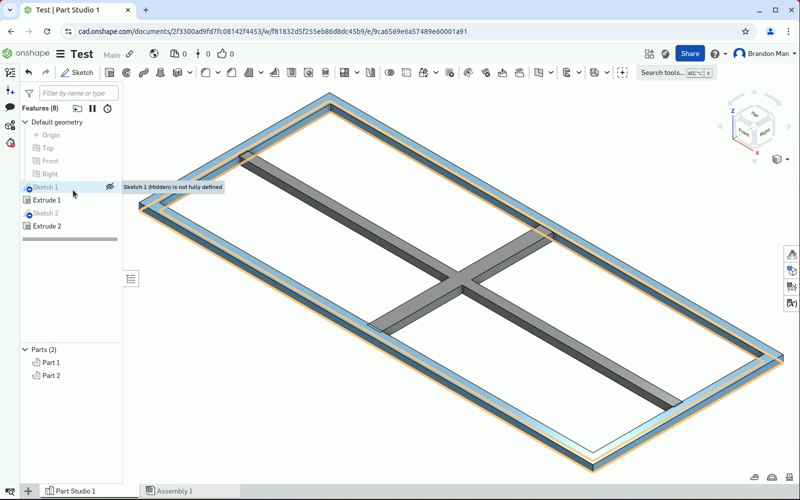
click(73, 189)